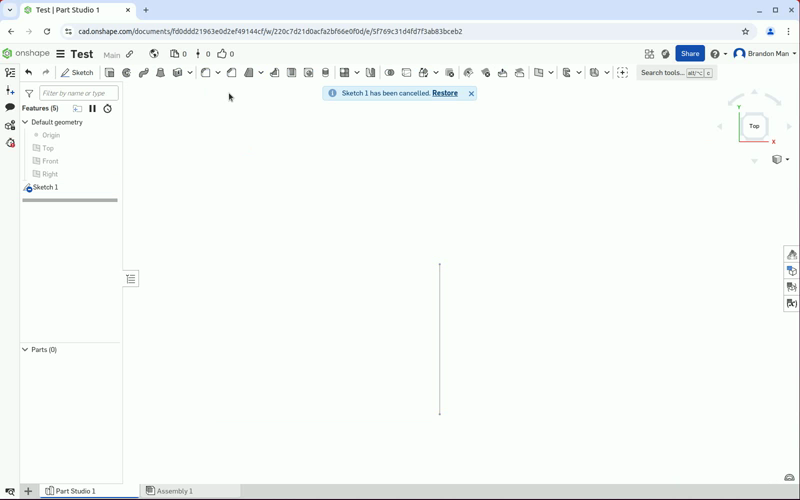
key(shift+h)
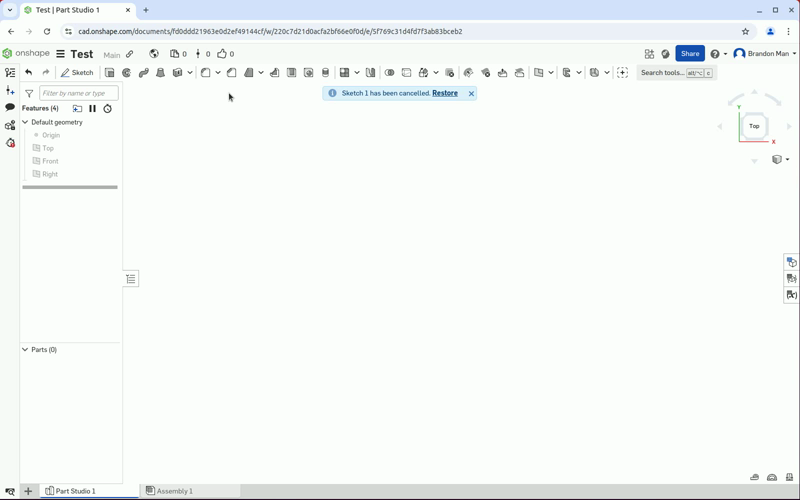
mouse_move(73, 352)
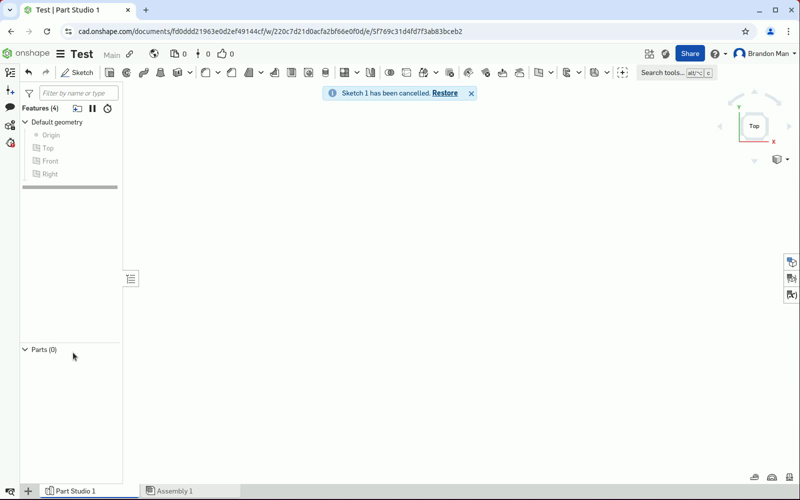
key(y)
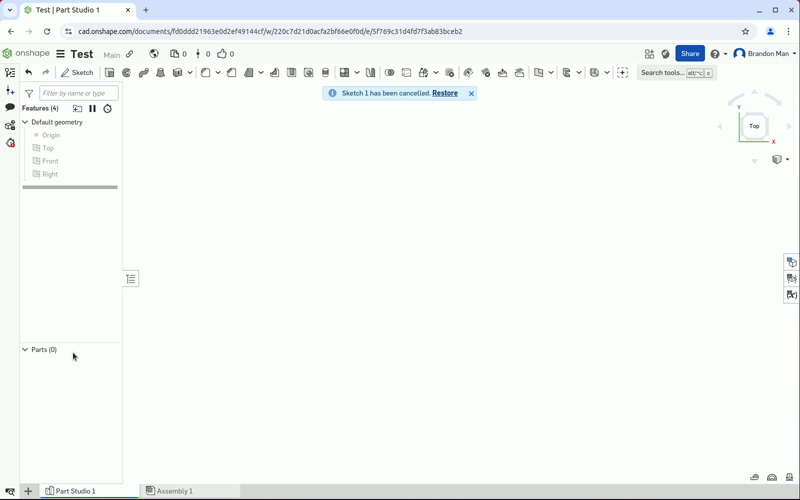
key(shift+p)
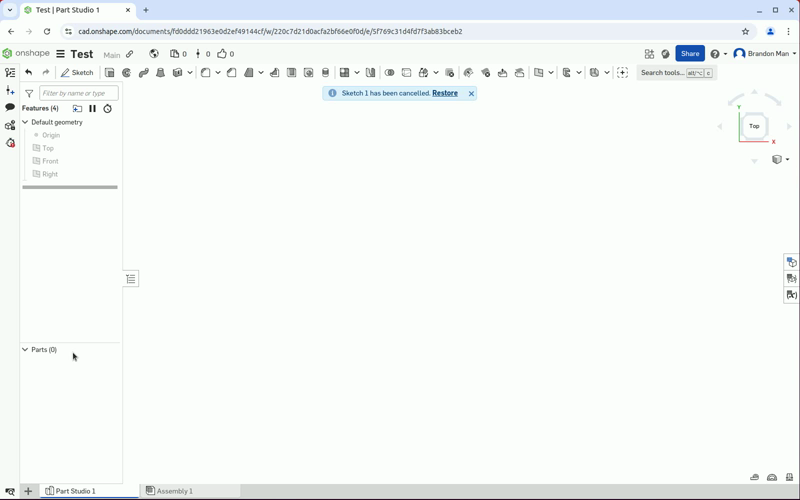
key(space)
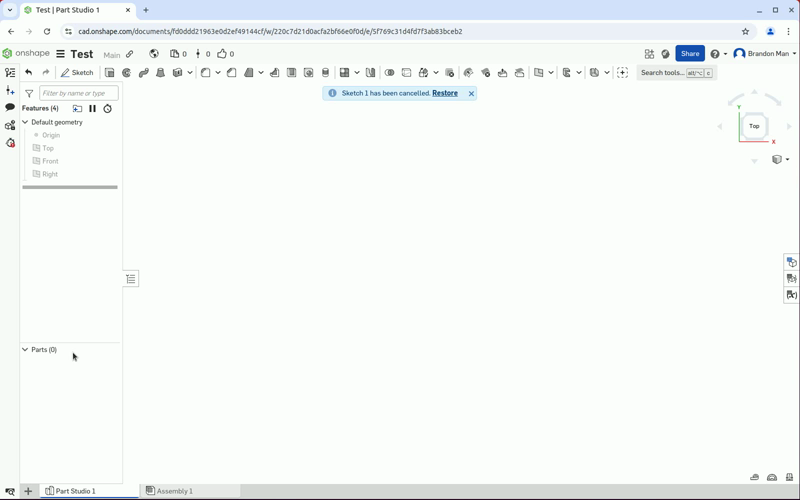
key_down(shift)
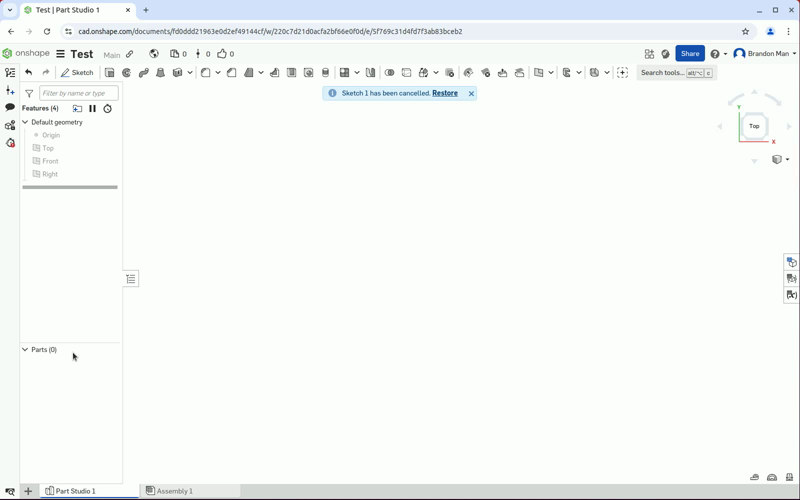
key(up)
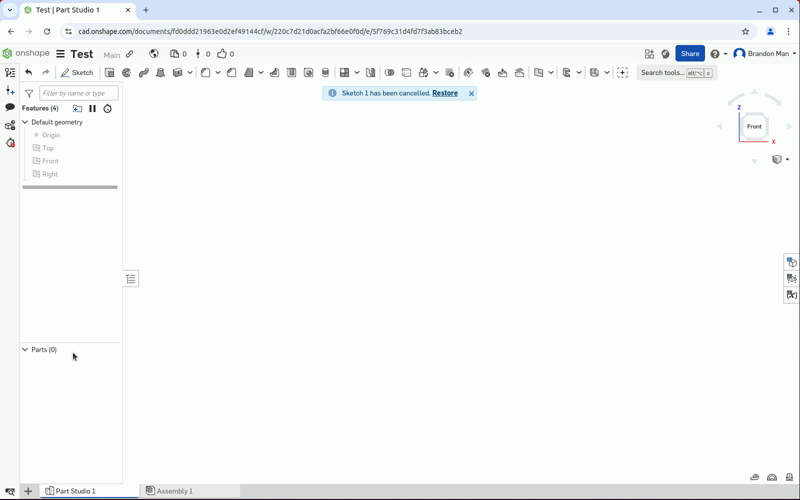
key_up(shift)
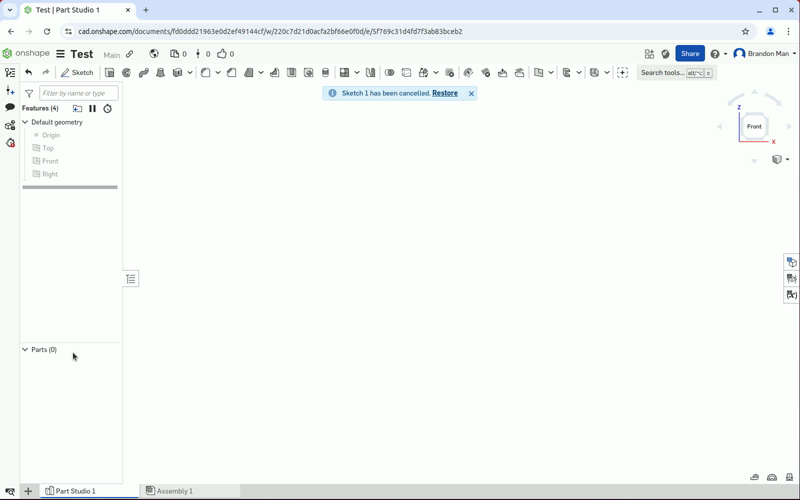
mouse_move(73, 352)
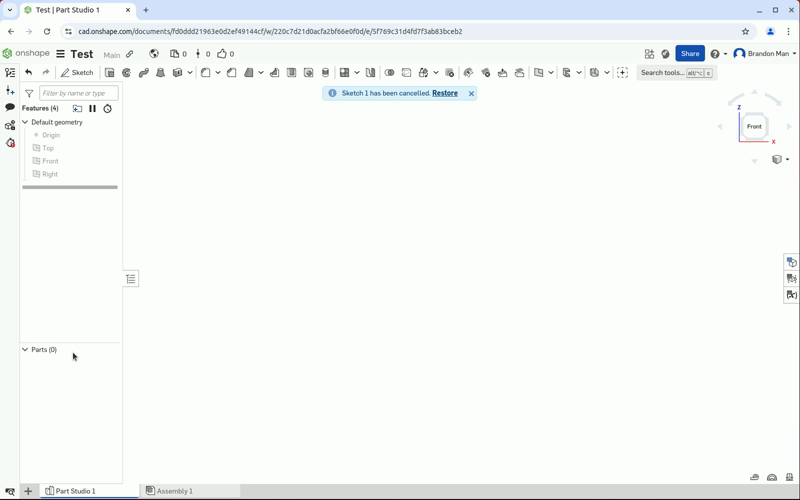
key(shift+y)
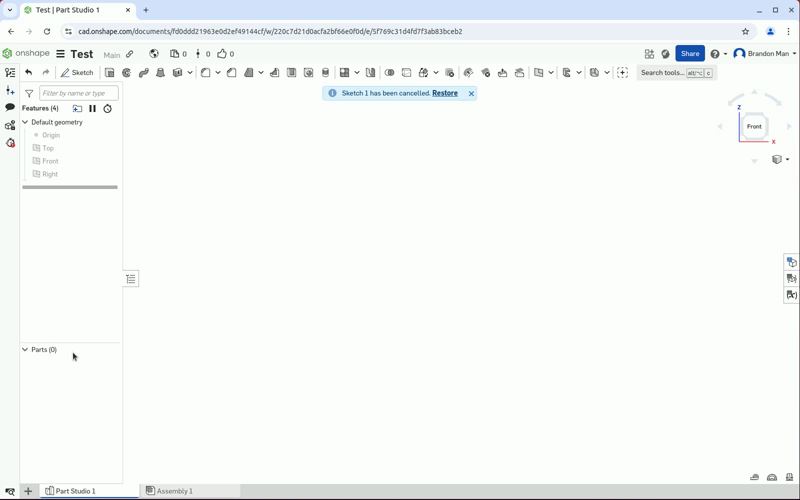
key(shift+s)
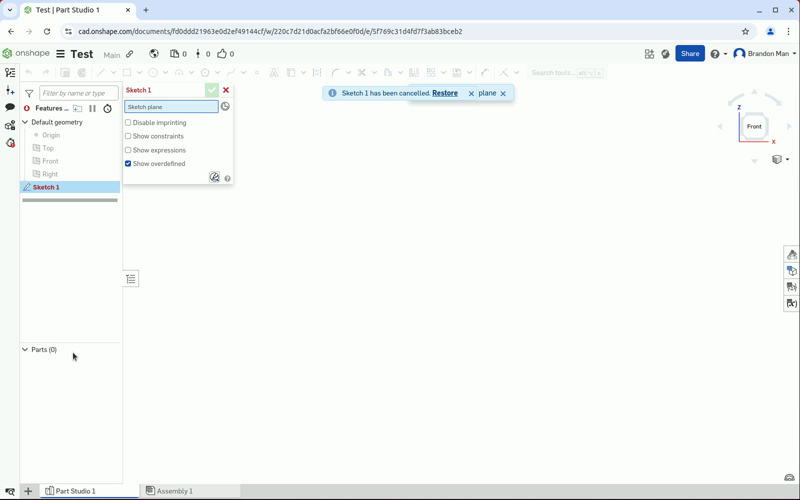
mouse_move(73, 163)
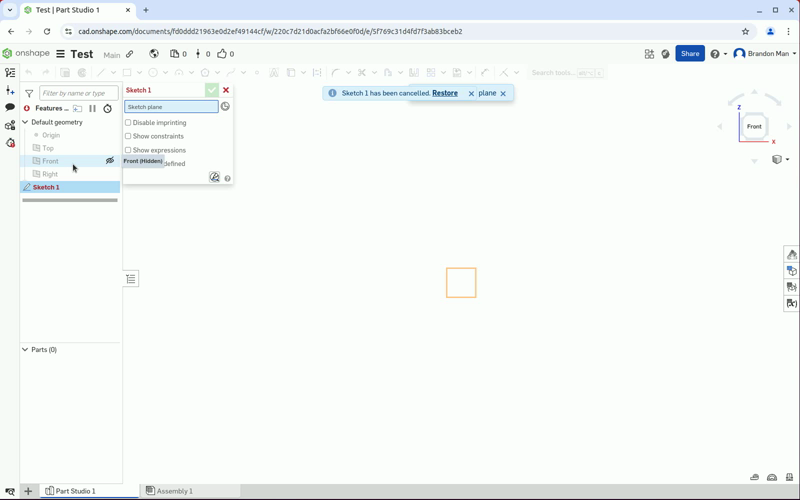
click(73, 163)
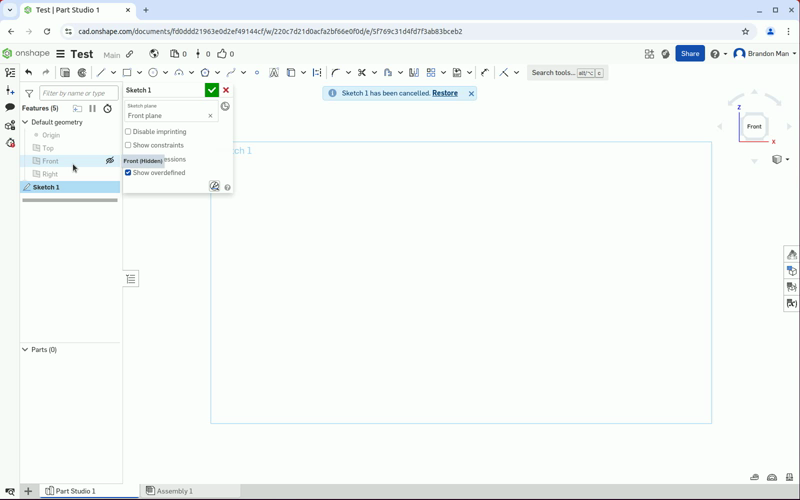
mouse_move(73, 352)
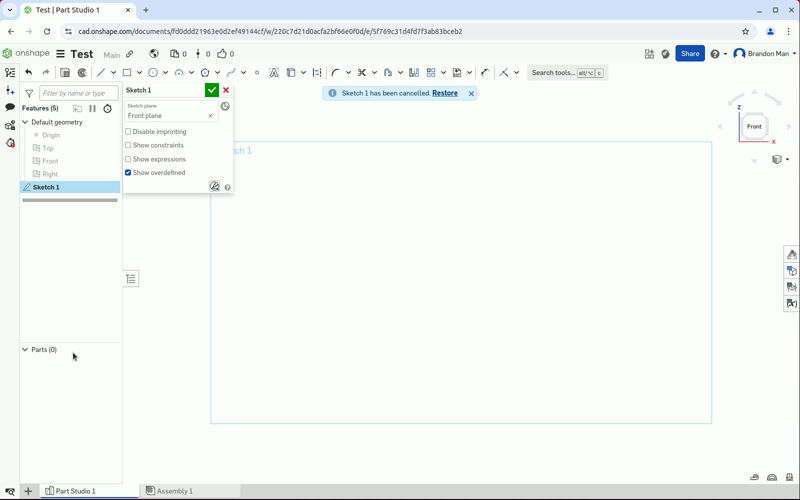
key(y)
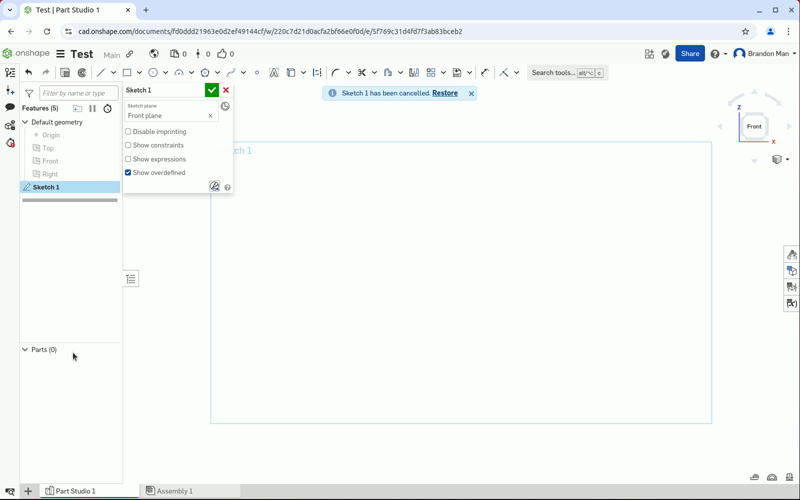
key(a)
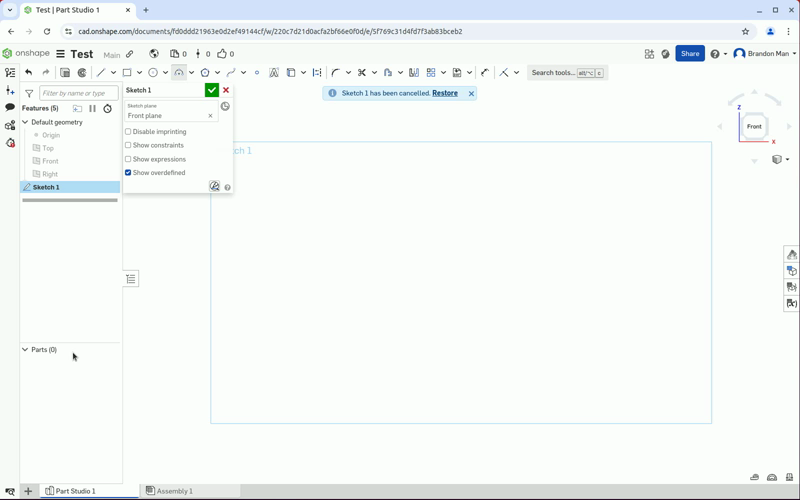
key_down(shift)
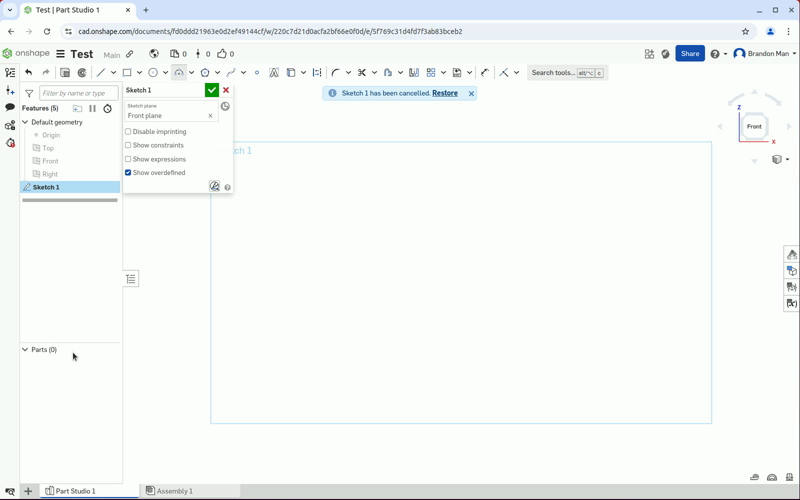
mouse_move(392, 326)
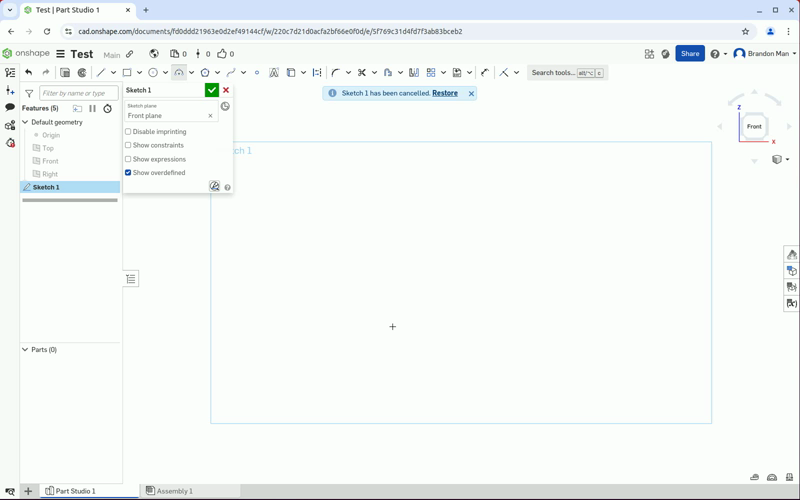
click(392, 326)
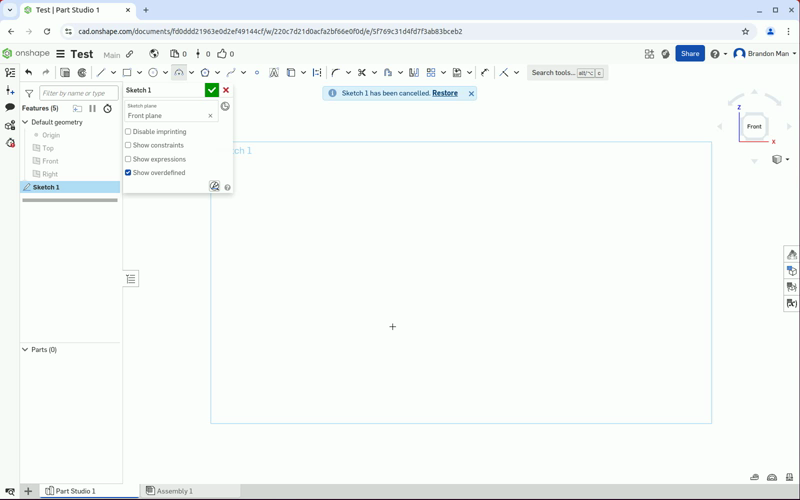
key_up(shift)
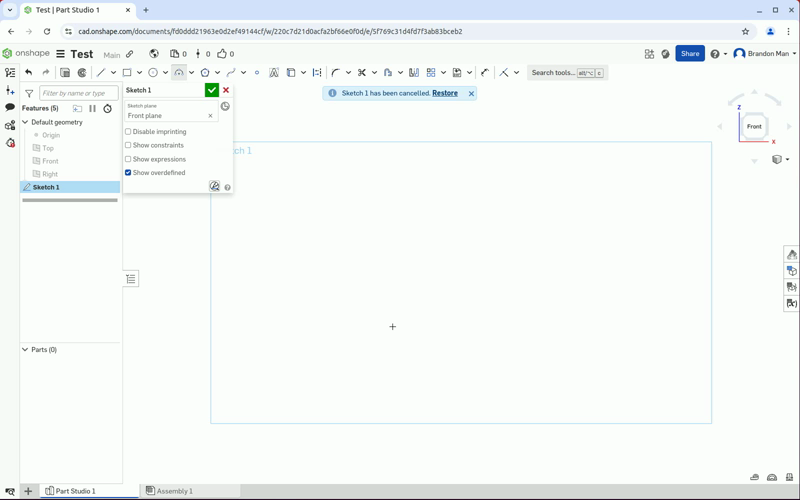
key_down(shift)
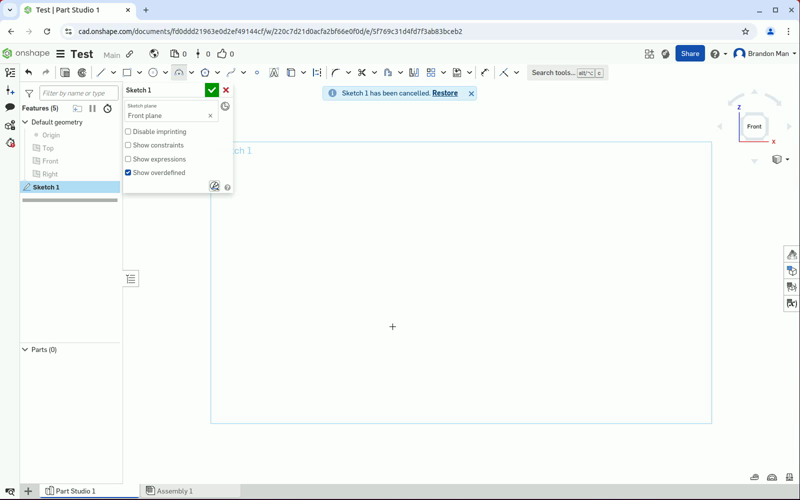
mouse_move(417, 350)
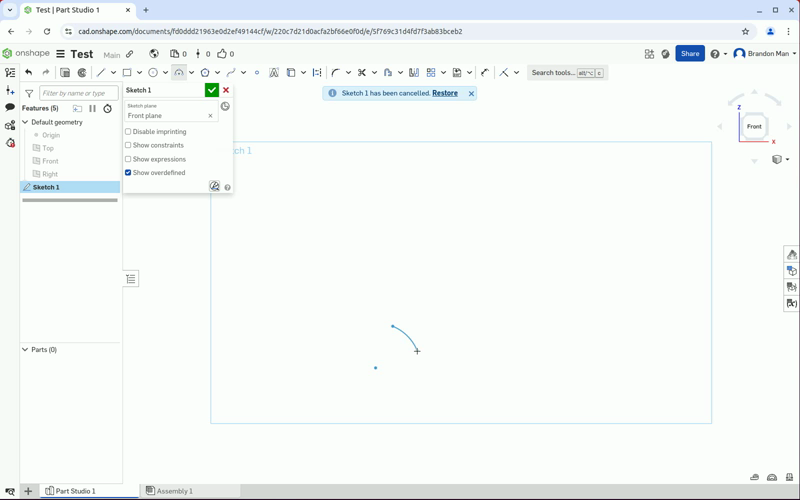
click(417, 350)
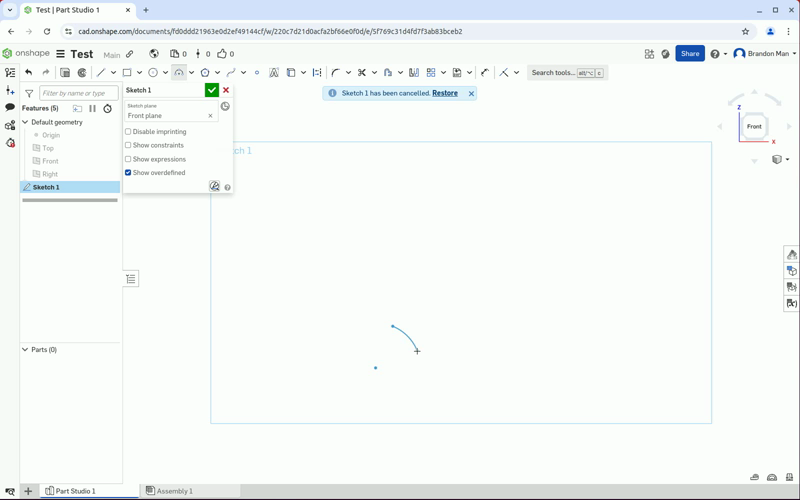
mouse_move(400, 343)
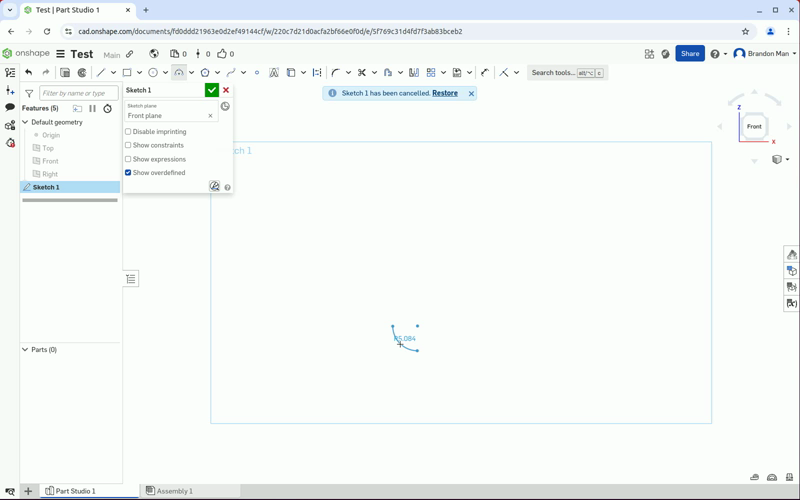
click(400, 343)
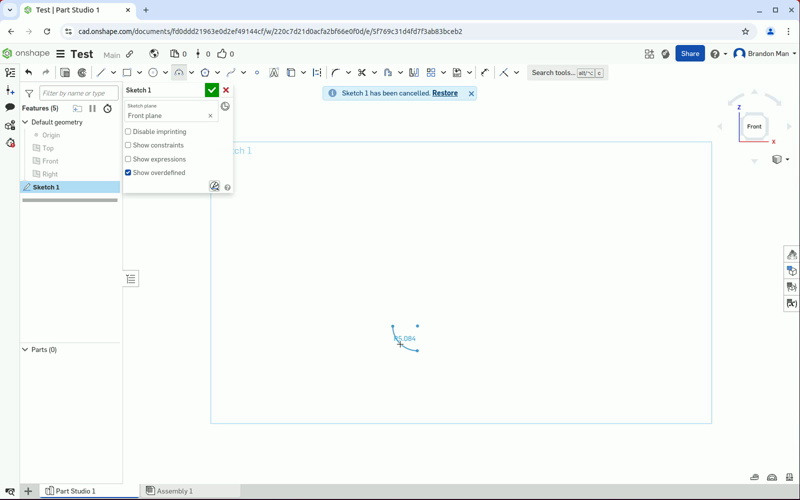
key_up(shift)
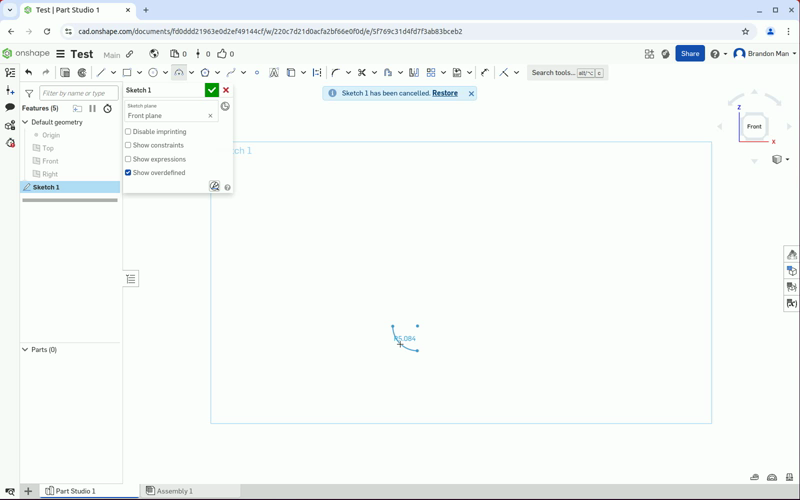
key(esc)
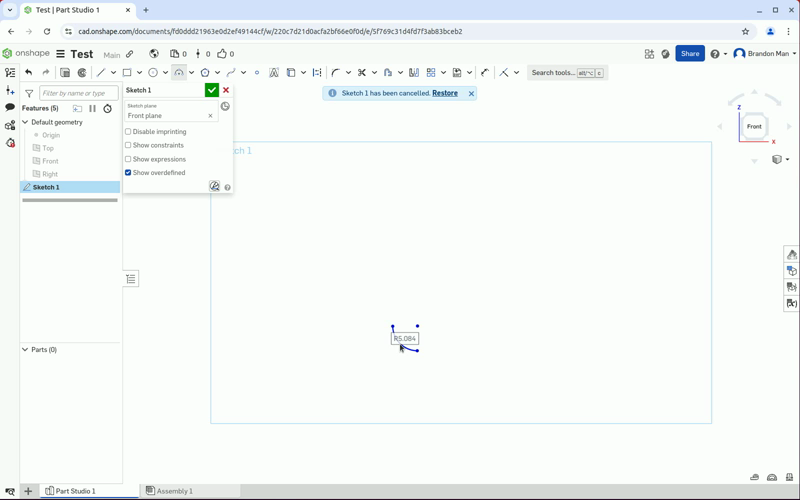
key(l)
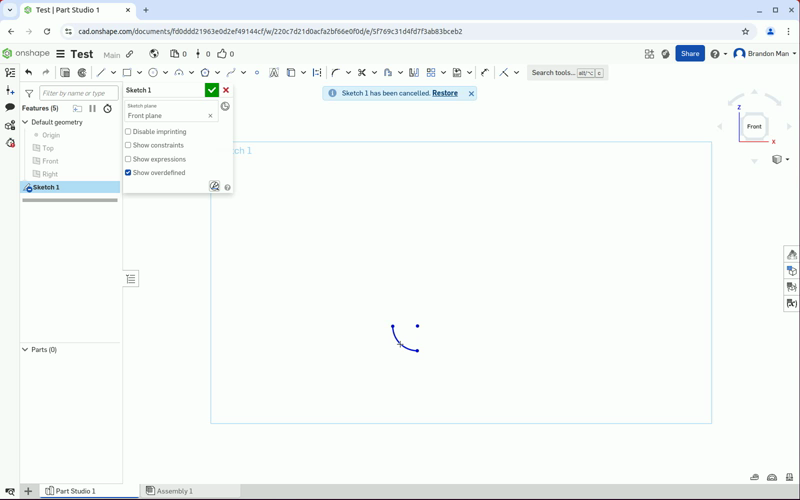
mouse_move(417, 350)
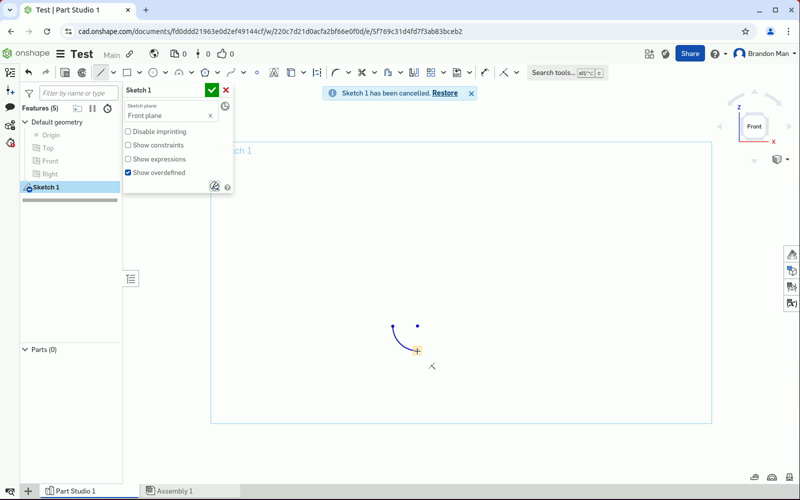
click(417, 350)
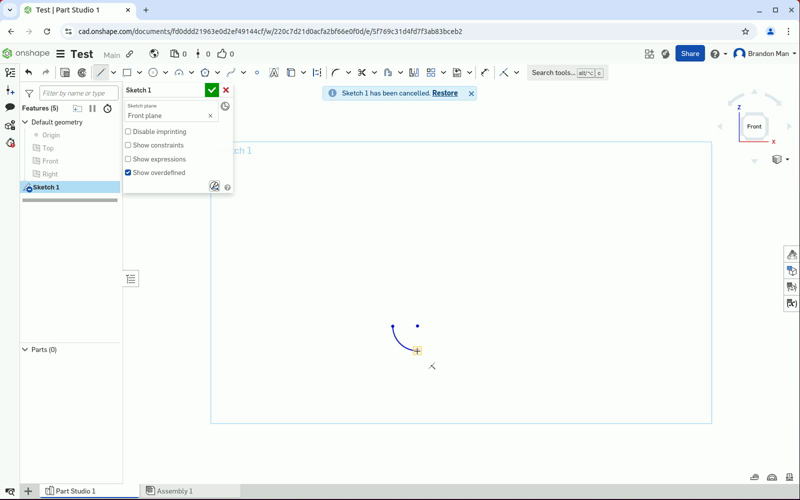
key_down(shift)
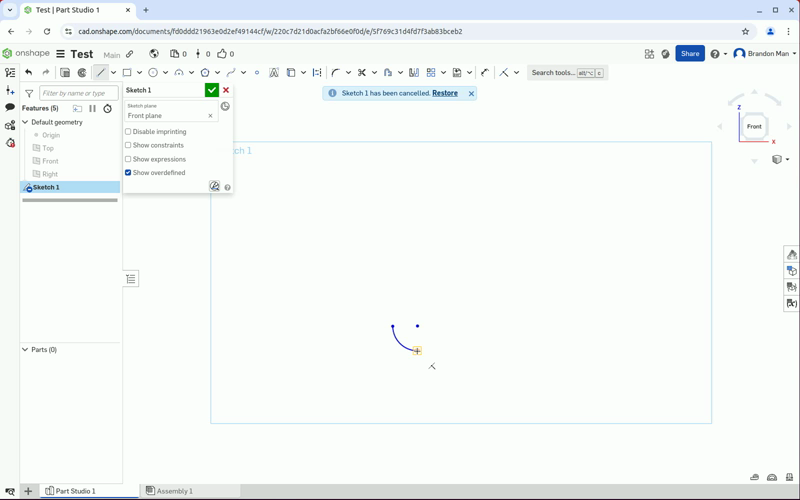
mouse_move(548, 350)
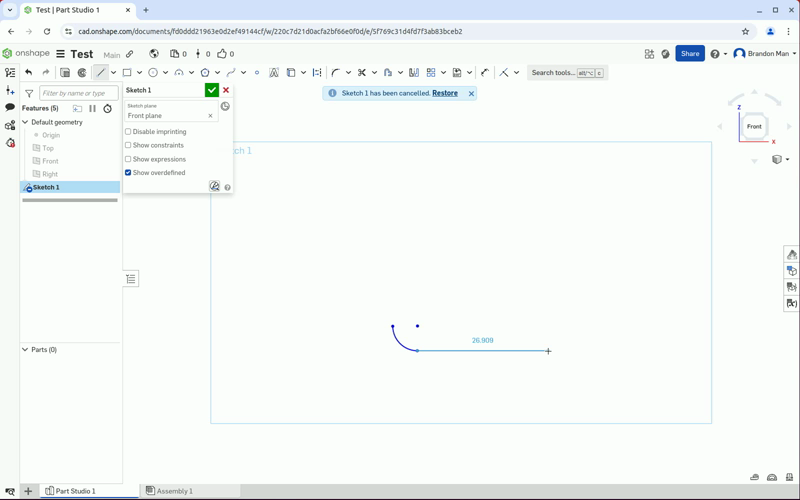
click(548, 350)
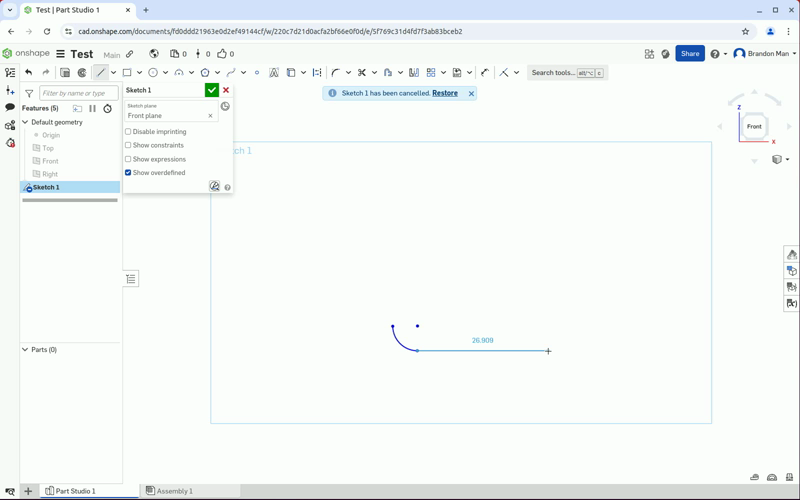
key_up(shift)
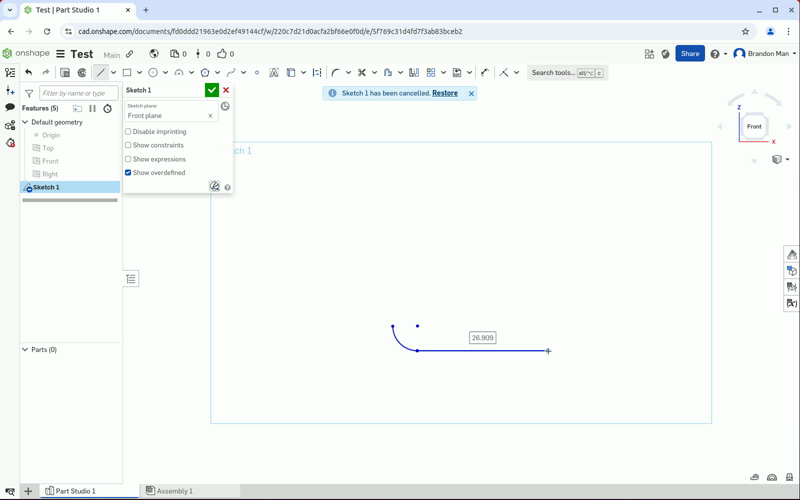
key(esc)
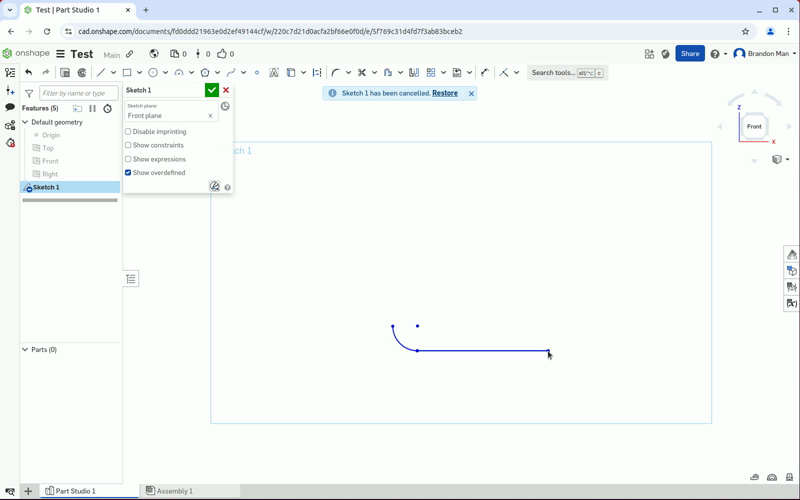
key(a)
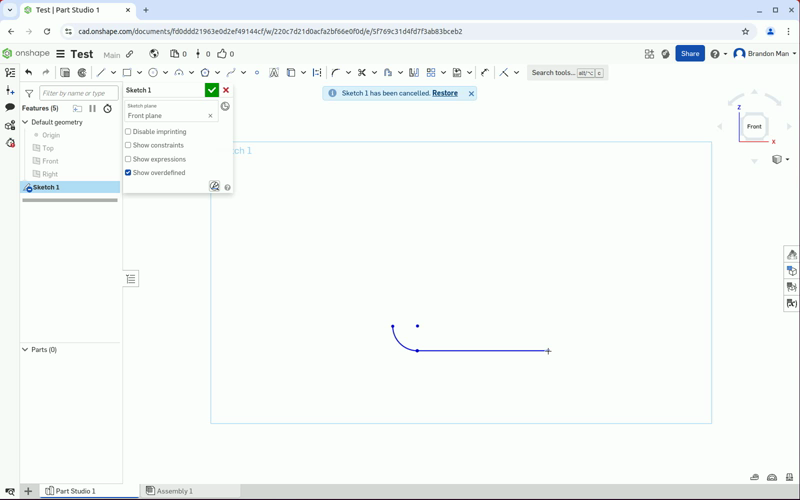
mouse_move(548, 350)
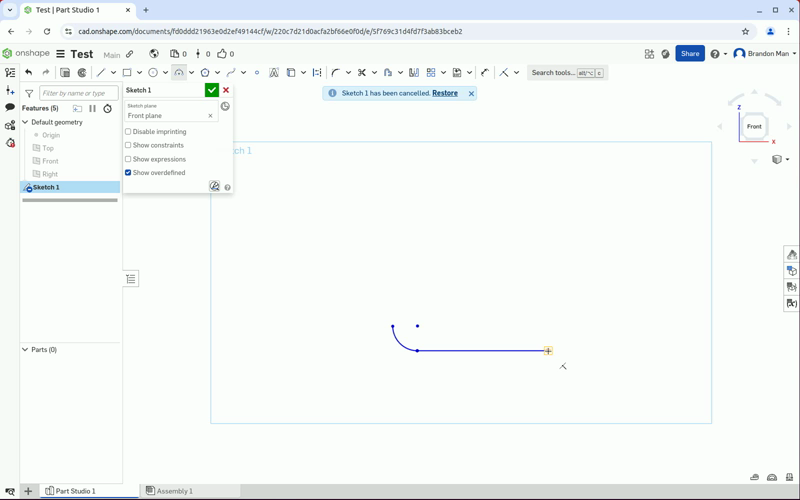
click(548, 350)
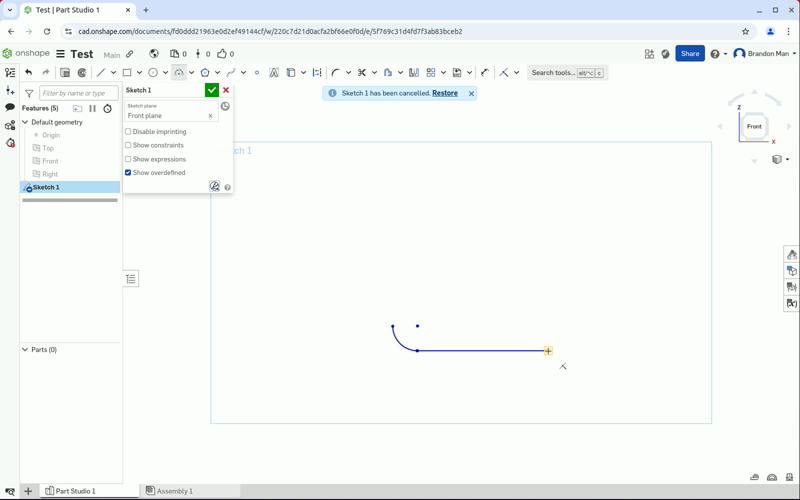
key_down(shift)
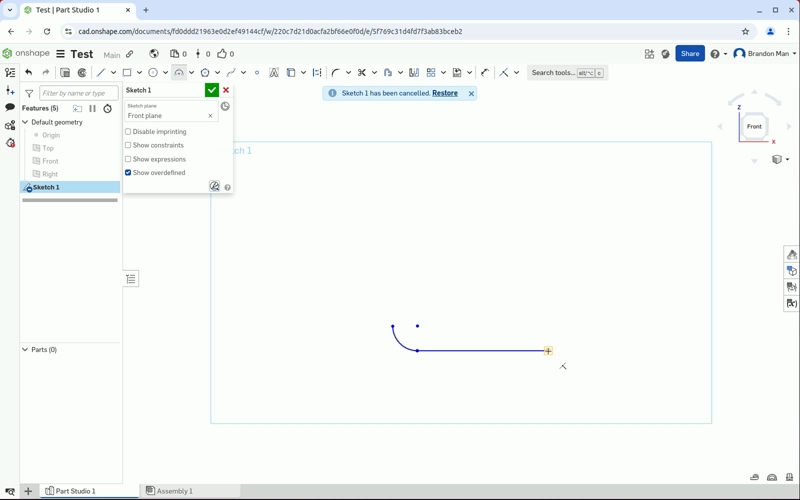
mouse_move(572, 326)
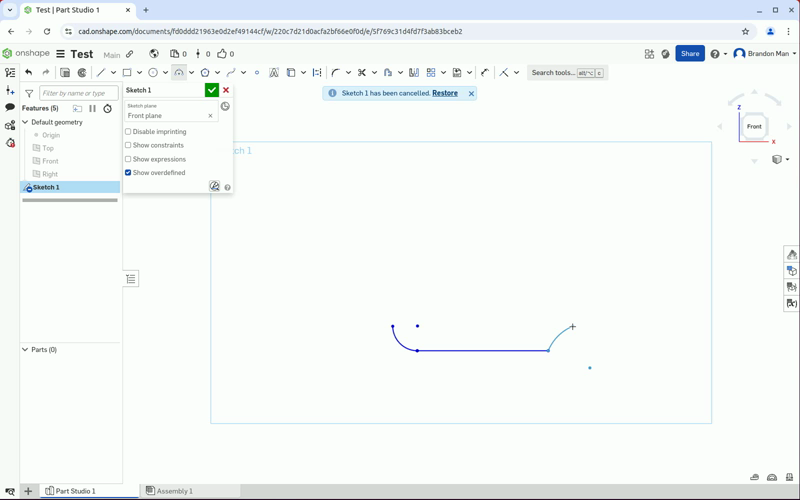
click(572, 326)
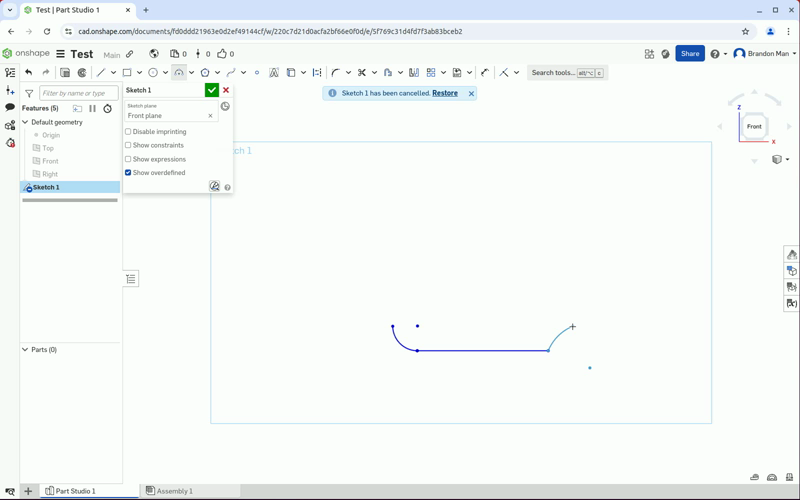
mouse_move(565, 343)
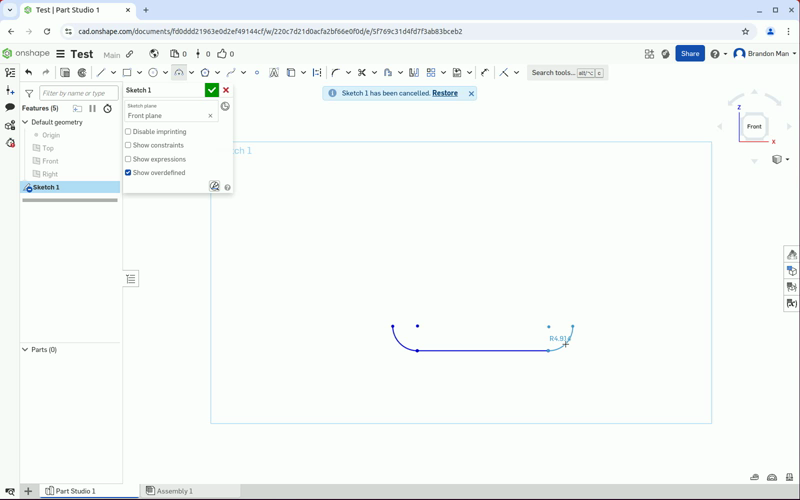
click(565, 343)
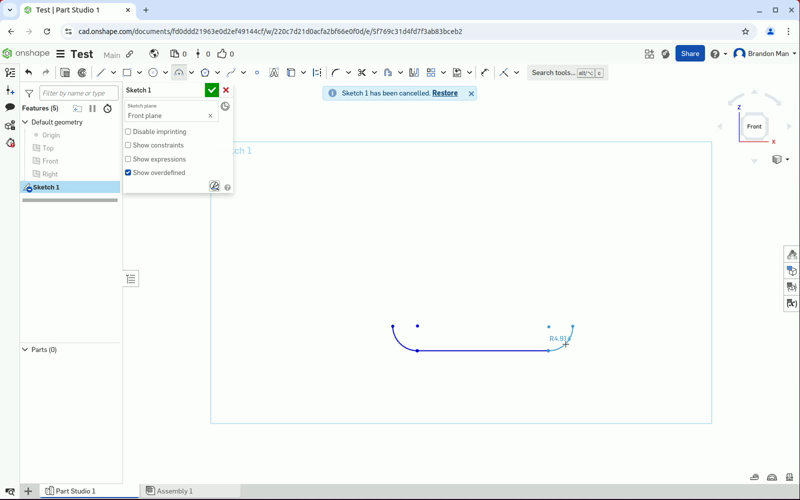
key_up(shift)
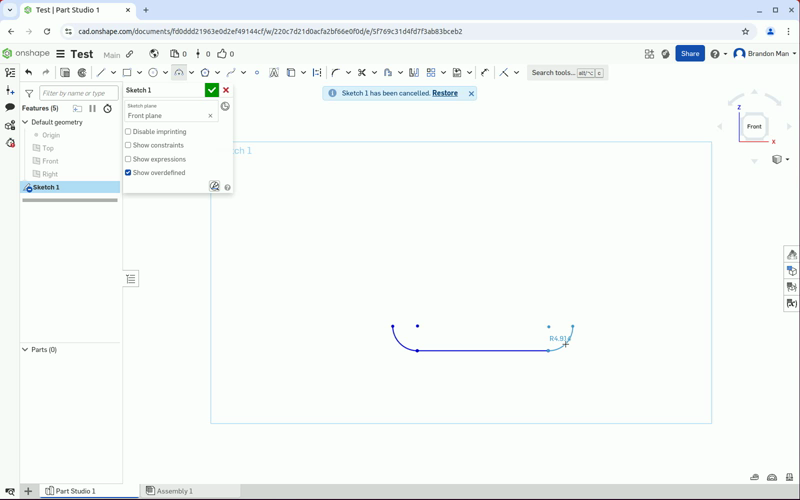
key(esc)
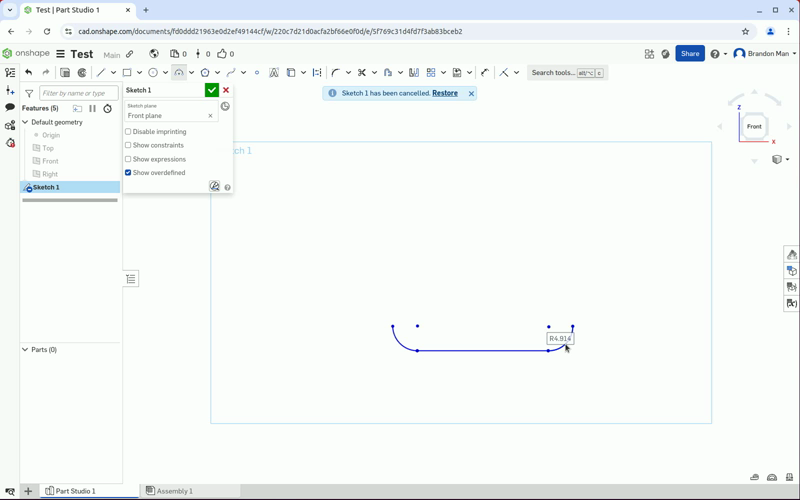
key(l)
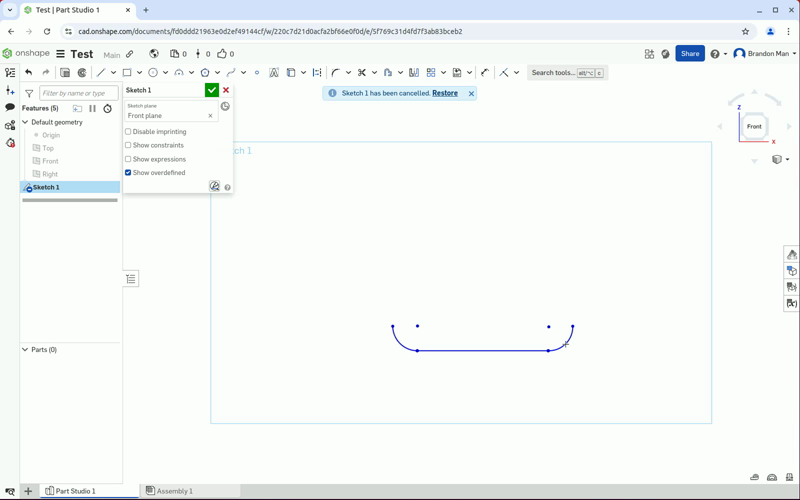
mouse_move(572, 326)
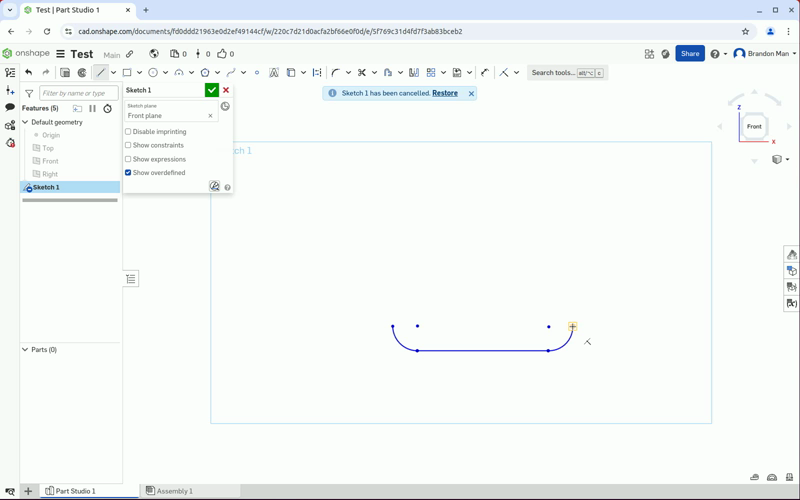
click(572, 326)
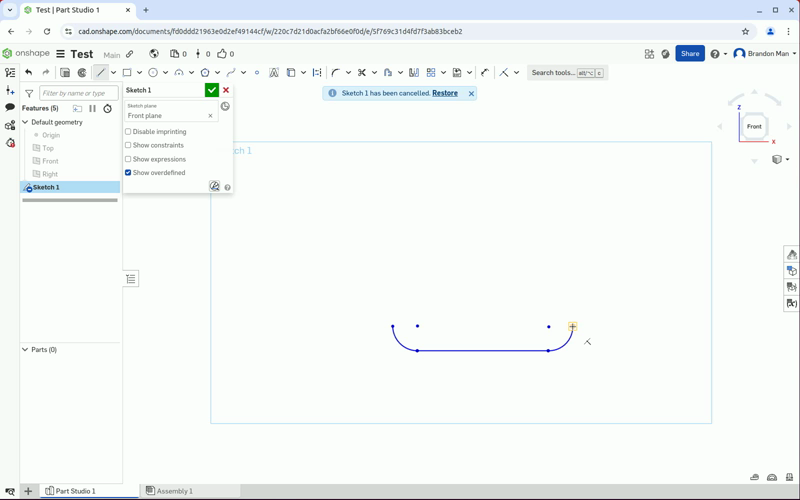
key_down(shift)
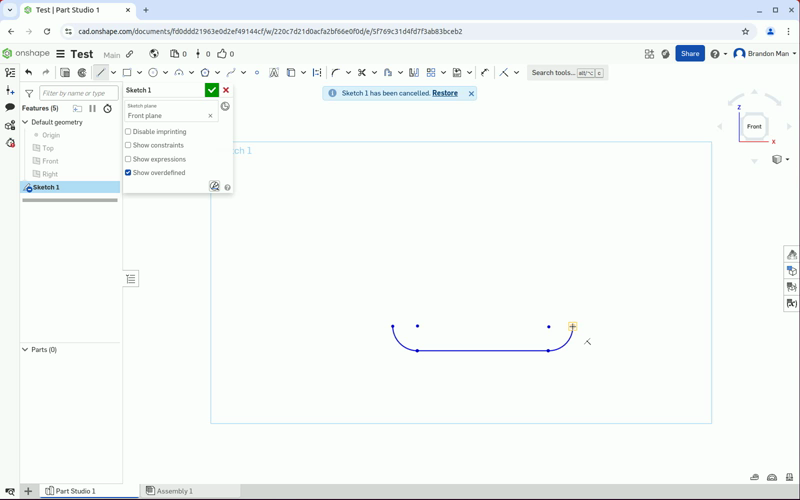
mouse_move(572, 246)
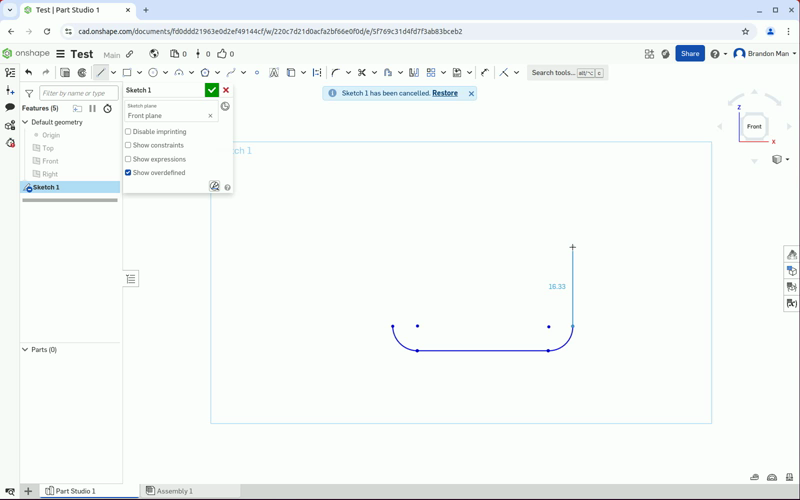
click(572, 246)
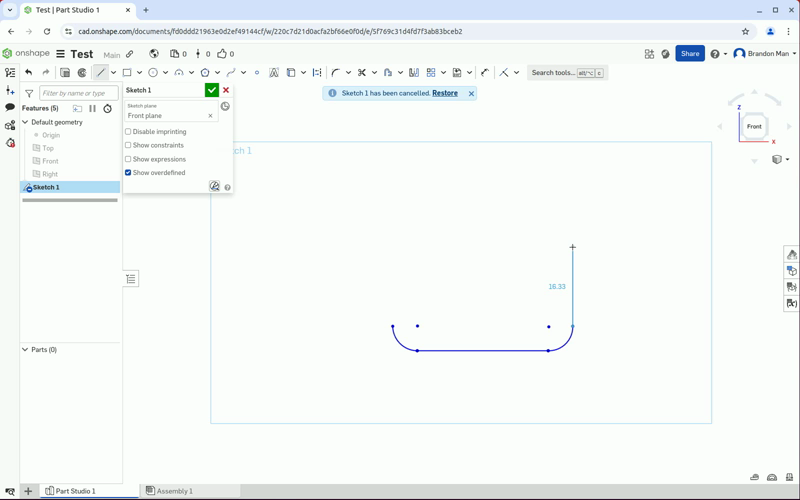
key_up(shift)
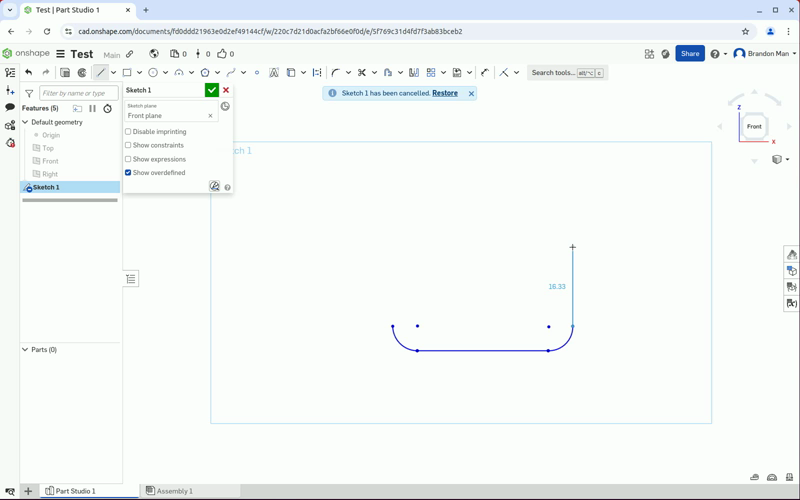
key(esc)
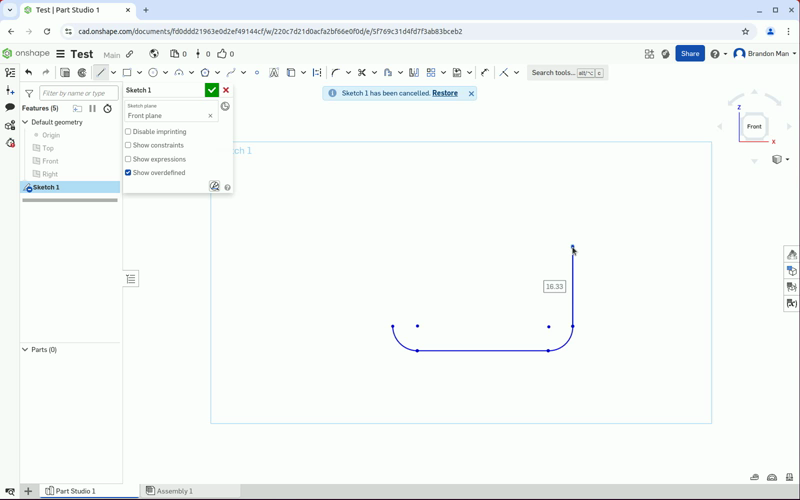
key(a)
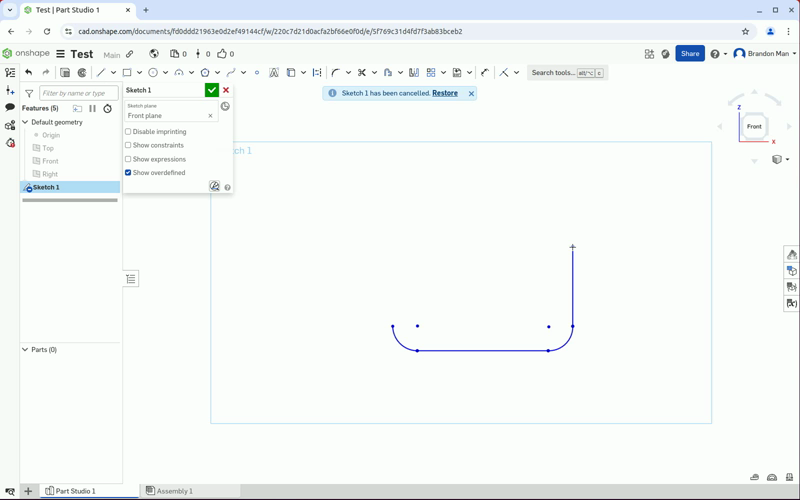
mouse_move(572, 246)
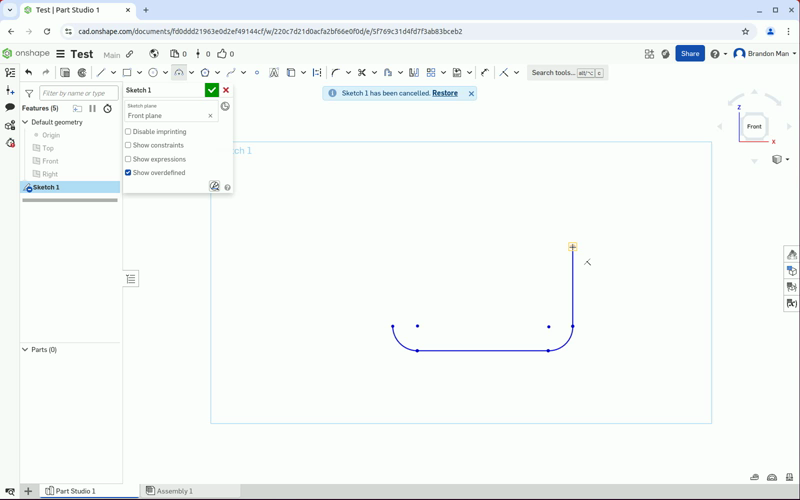
click(572, 246)
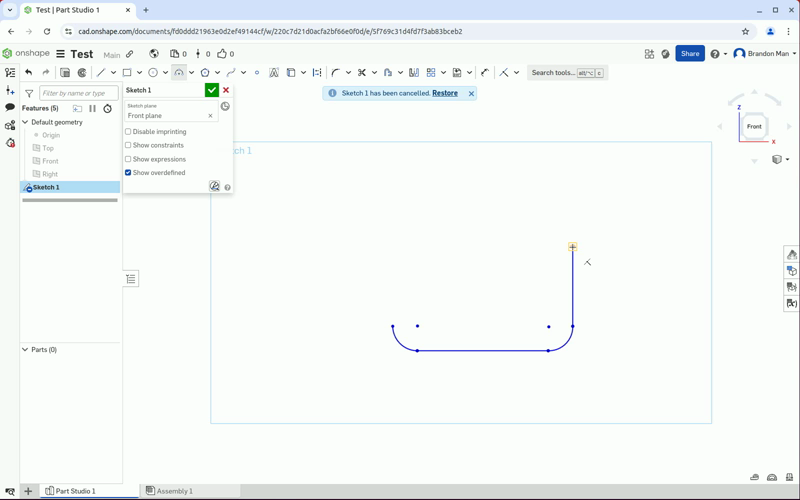
key_down(shift)
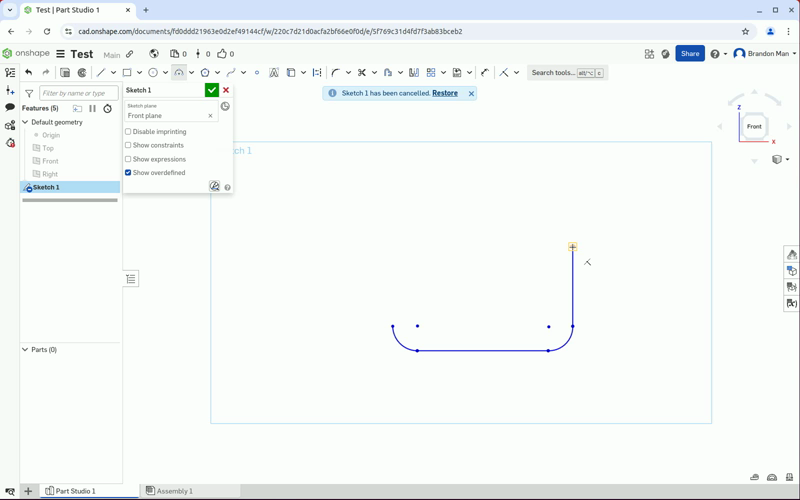
mouse_move(548, 224)
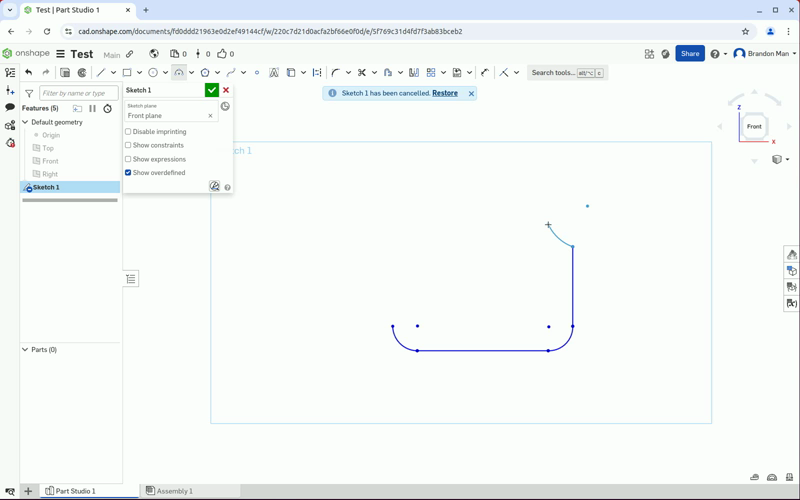
click(548, 224)
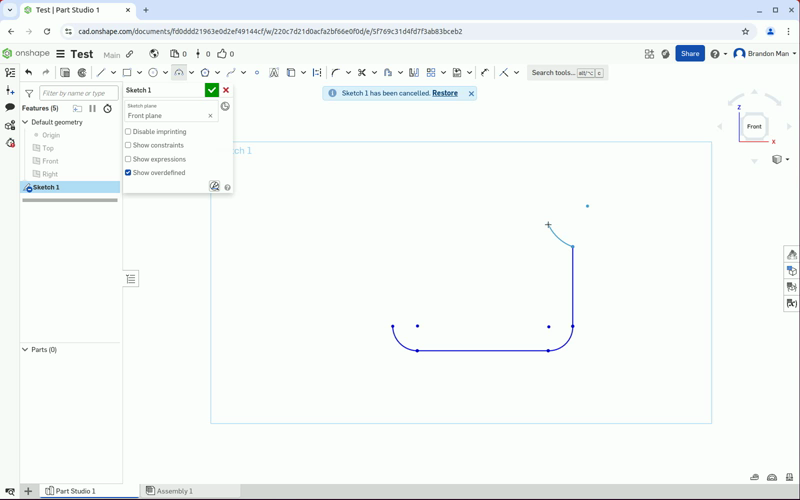
mouse_move(564, 230)
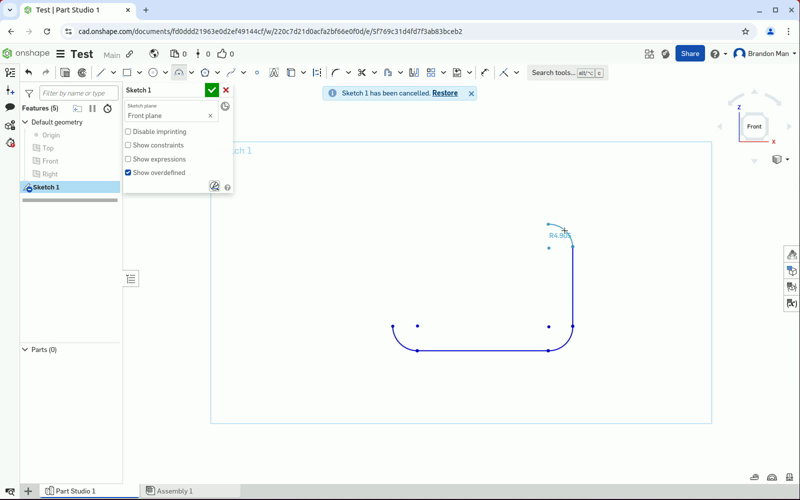
click(564, 230)
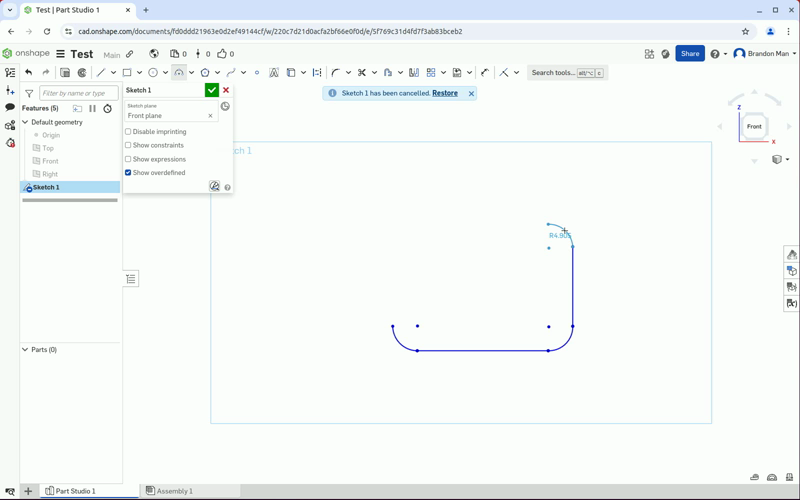
key_up(shift)
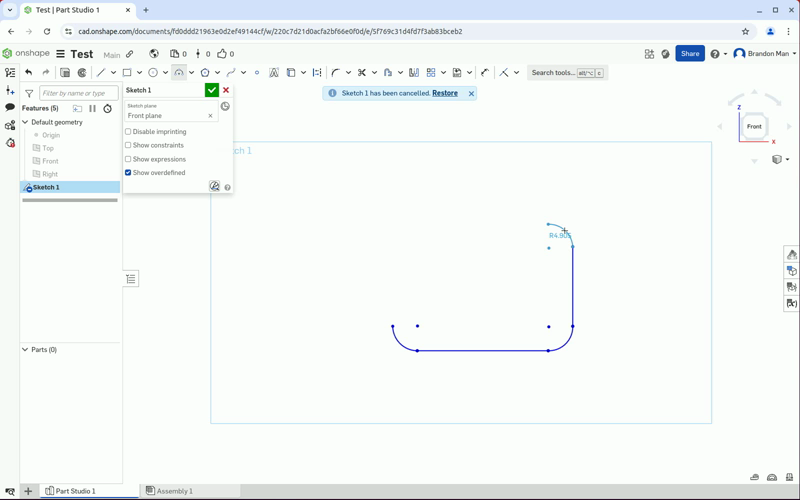
key(esc)
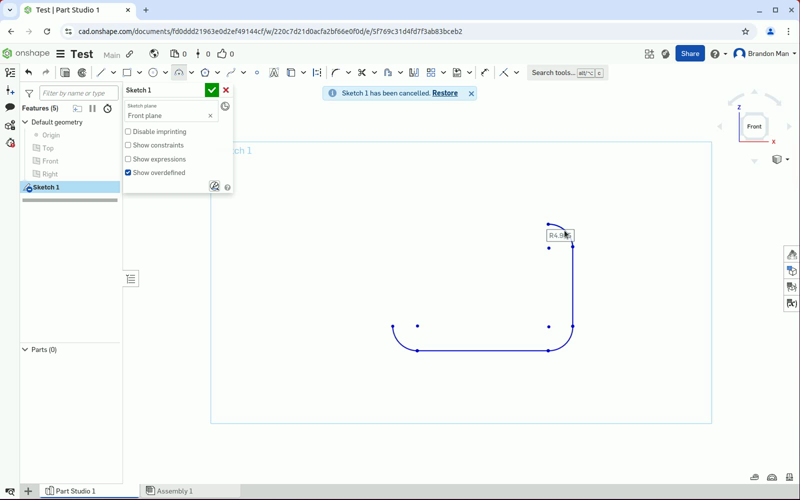
key(l)
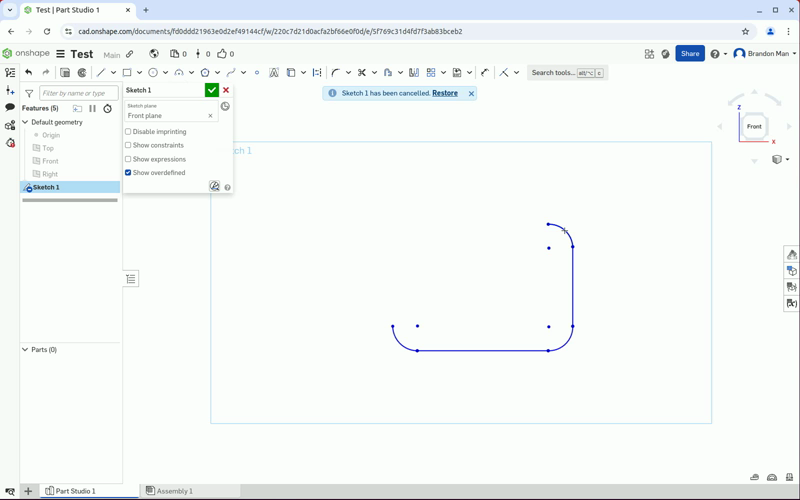
mouse_move(548, 224)
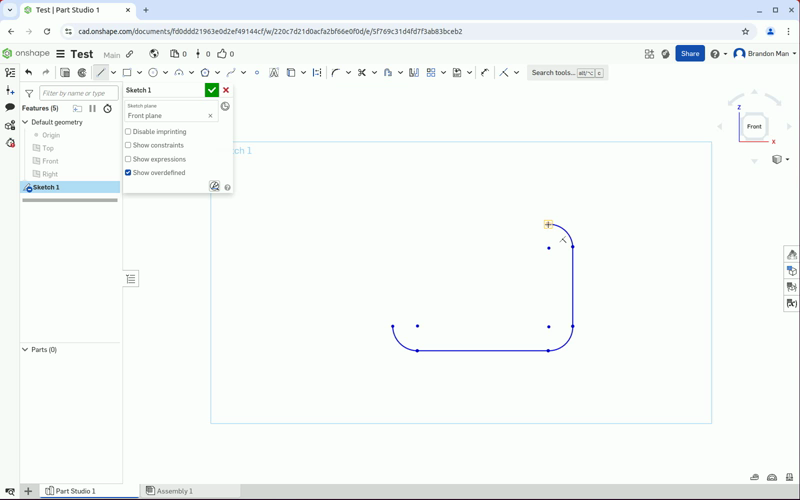
click(548, 224)
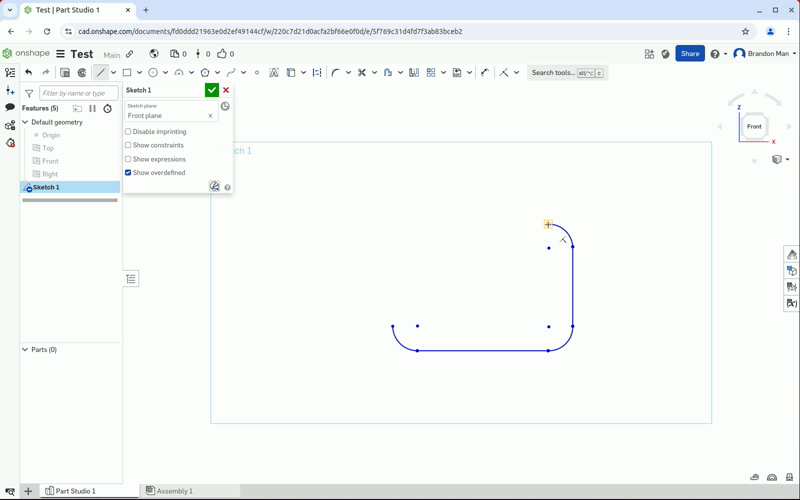
key_down(shift)
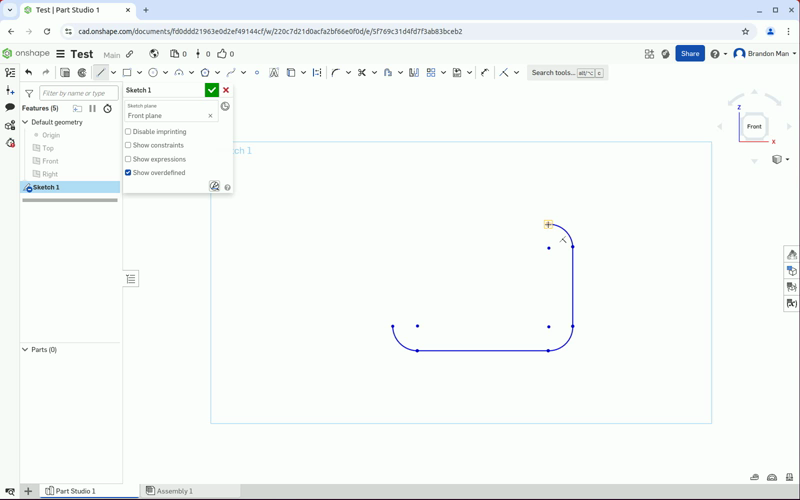
mouse_move(417, 224)
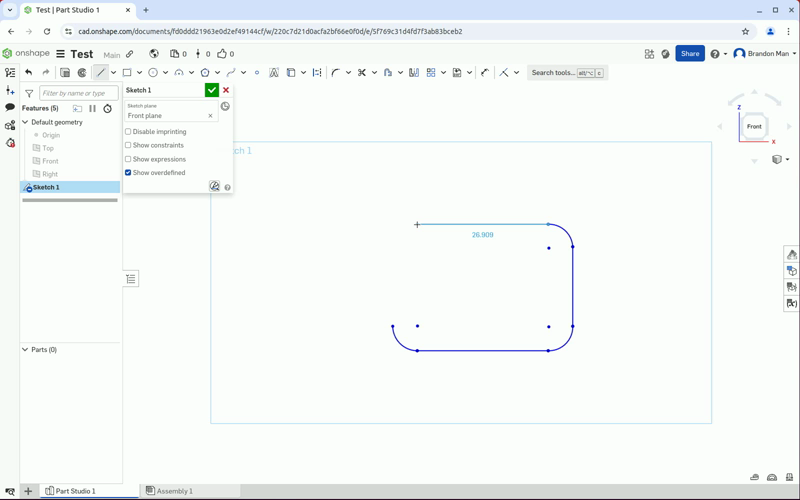
click(417, 224)
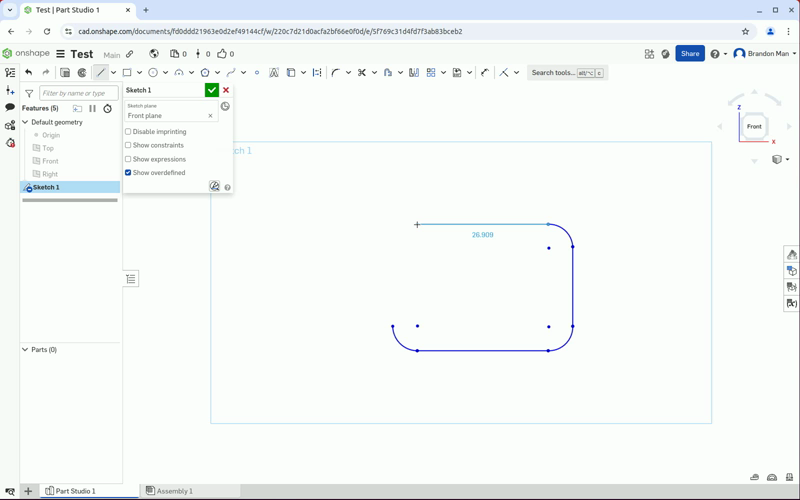
key_up(shift)
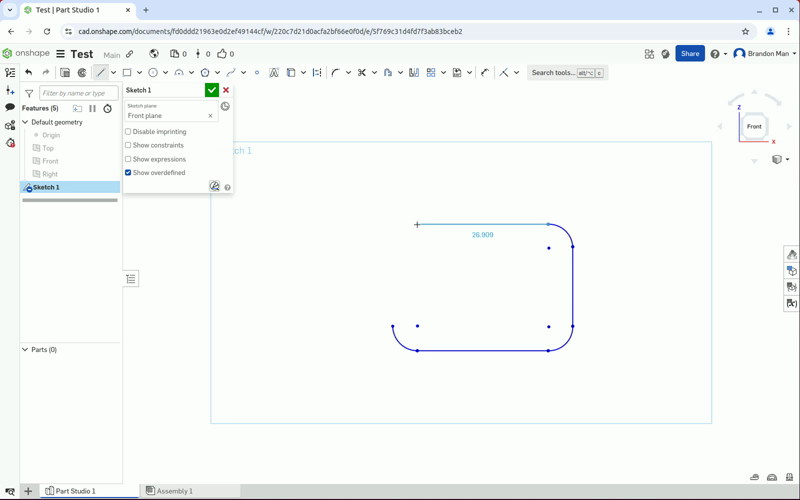
key(esc)
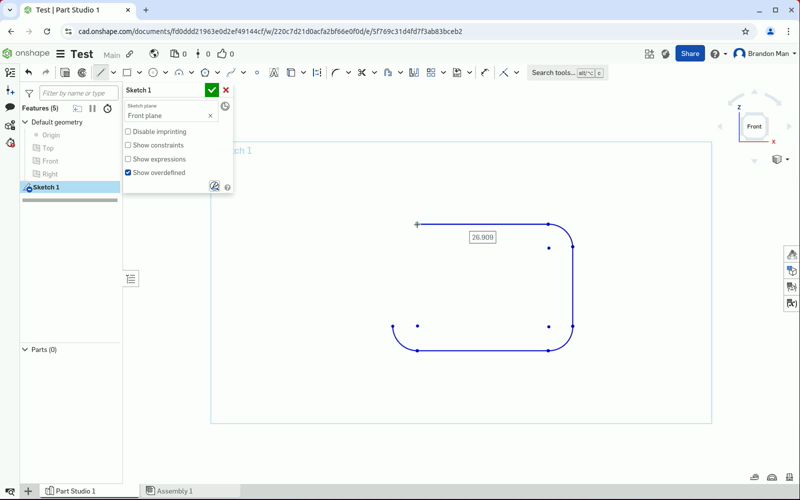
key(a)
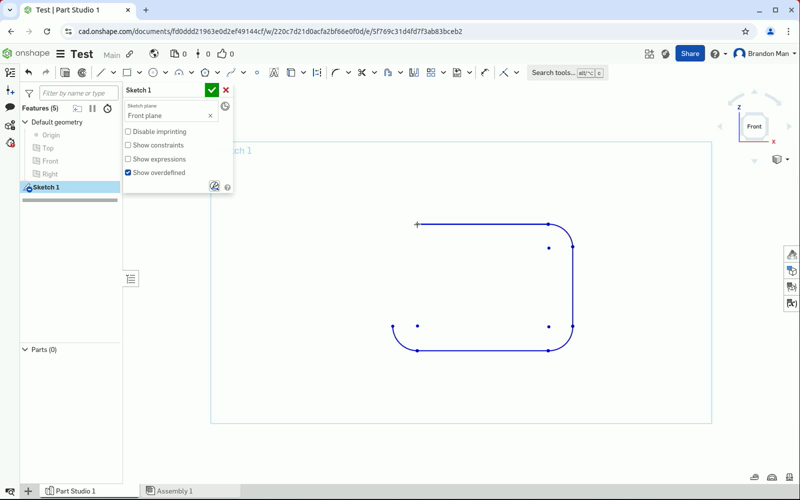
mouse_move(417, 224)
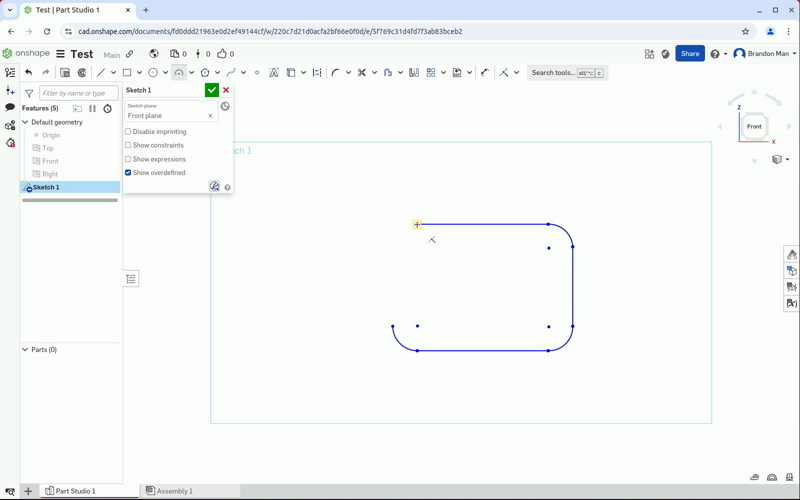
click(417, 224)
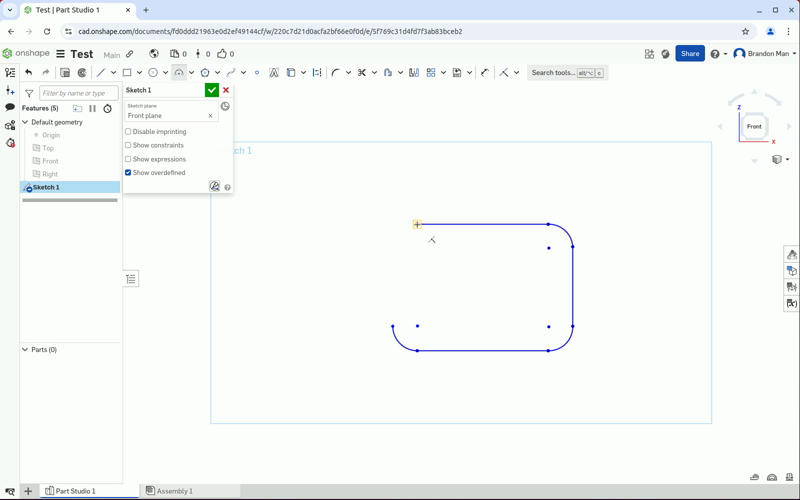
key_down(shift)
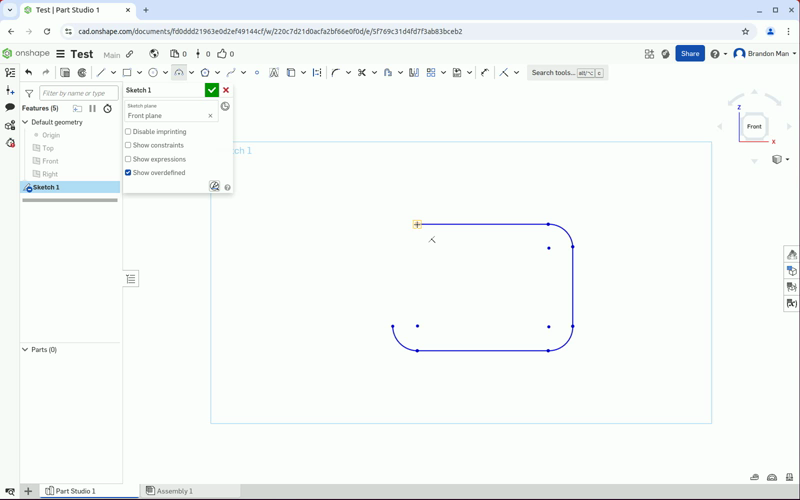
mouse_move(392, 246)
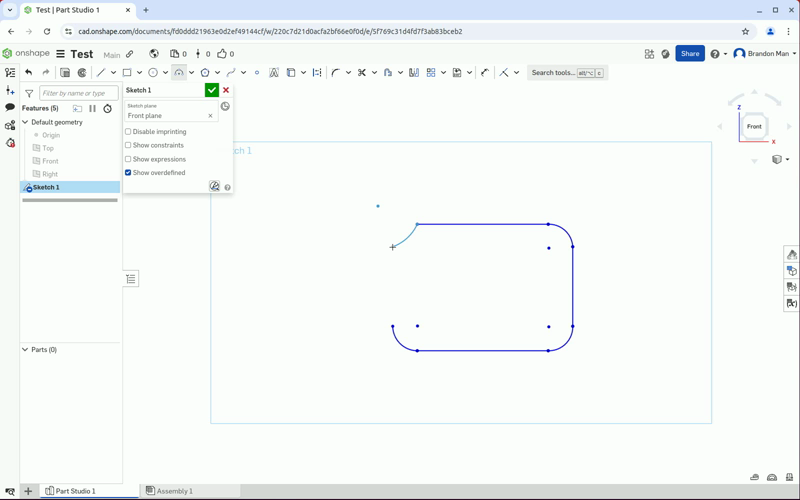
click(392, 246)
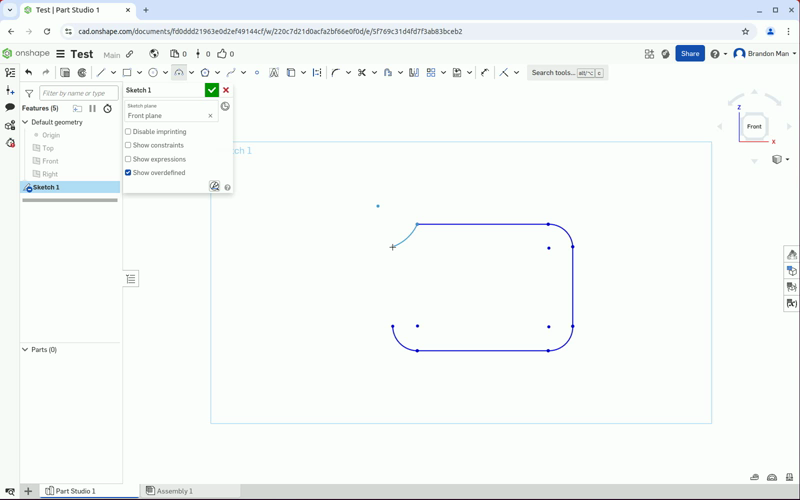
mouse_move(400, 230)
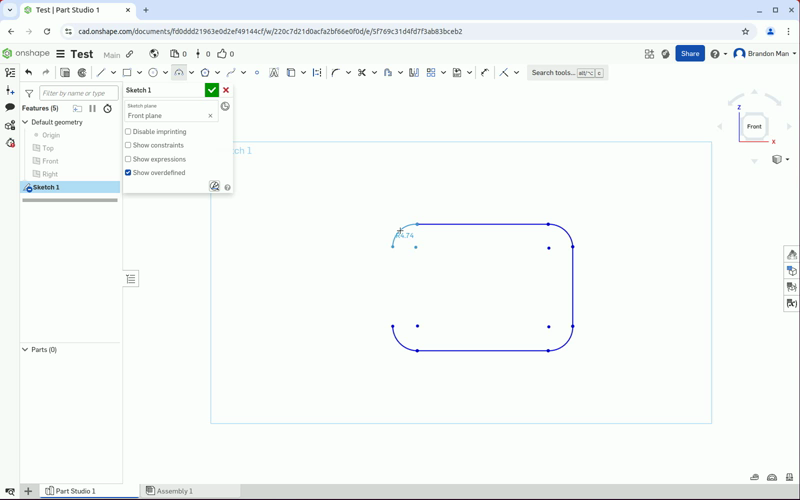
click(400, 230)
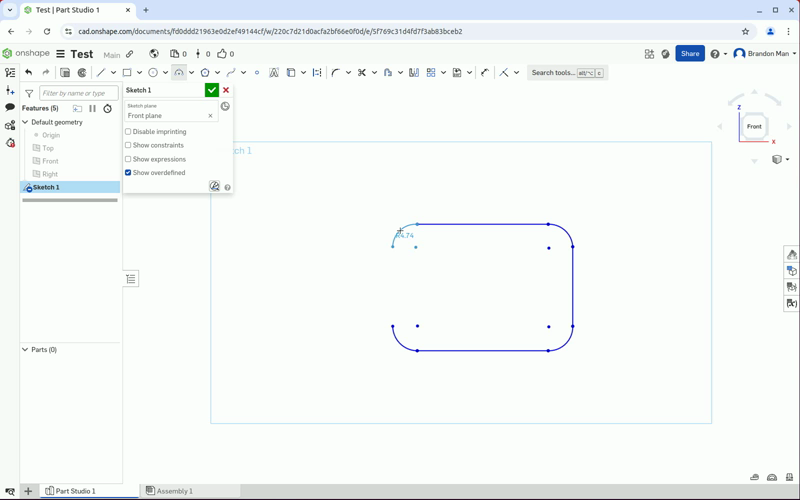
key_up(shift)
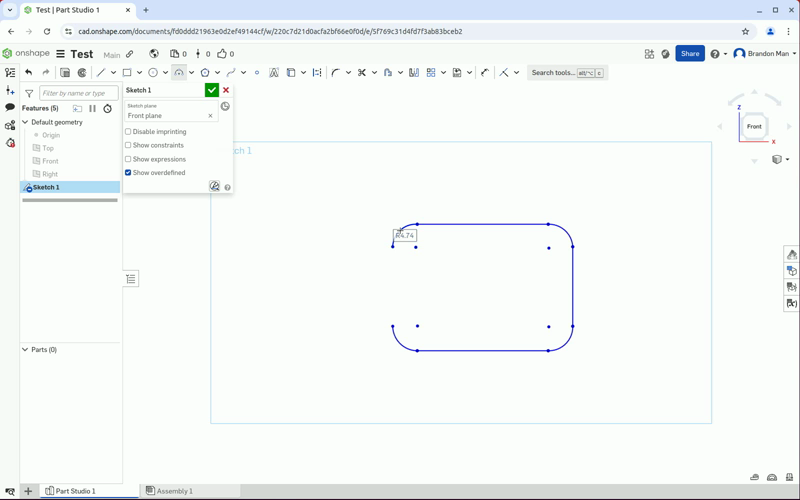
key(esc)
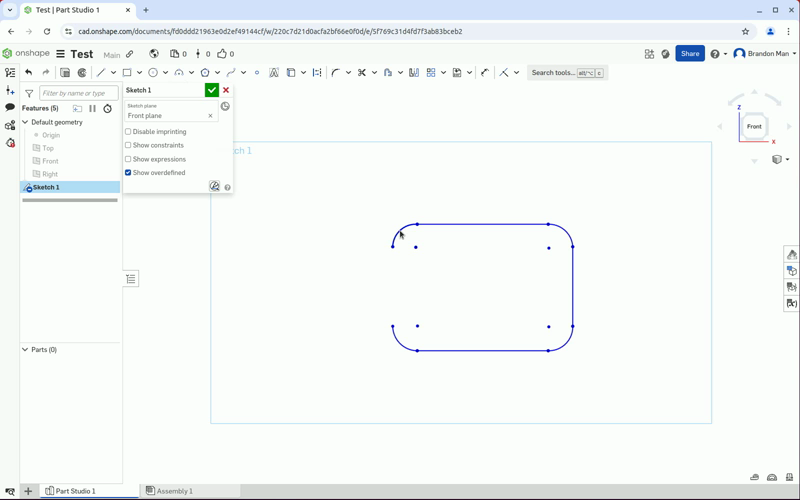
key(l)
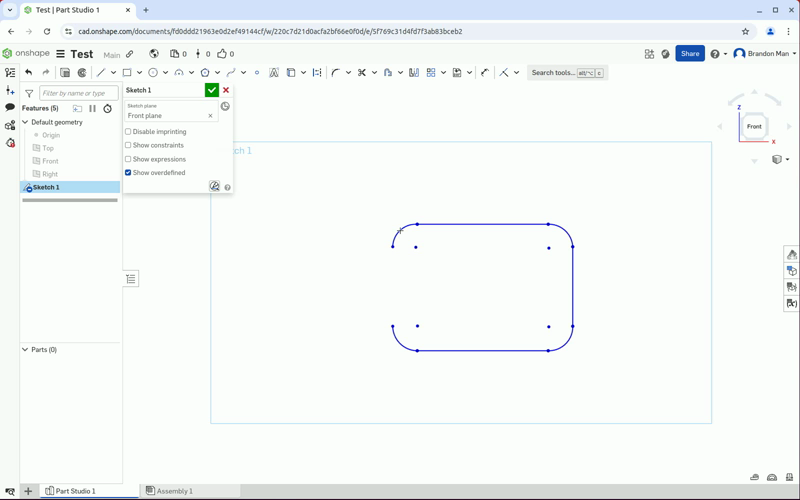
mouse_move(392, 246)
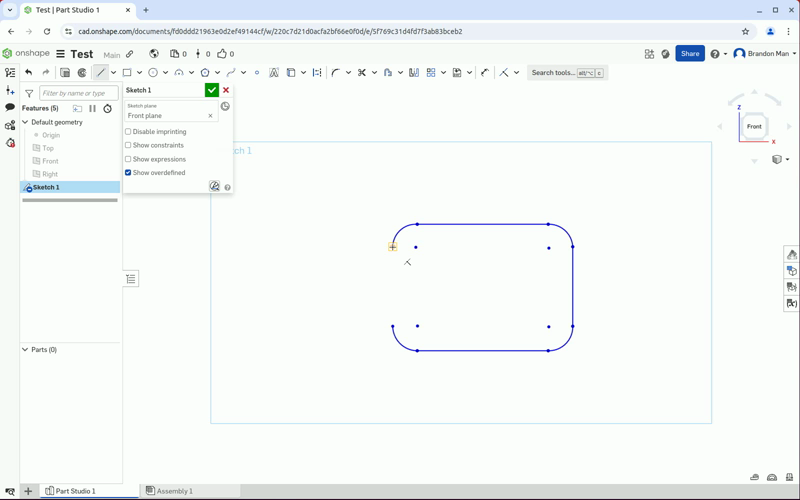
click(392, 246)
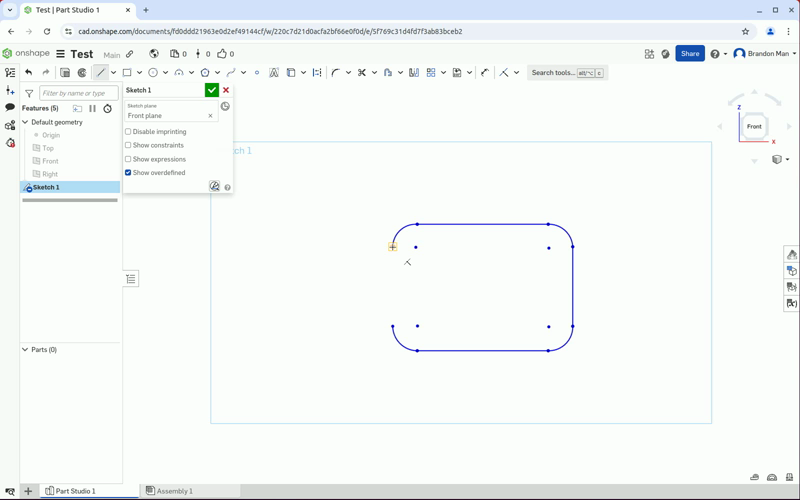
key_down(shift)
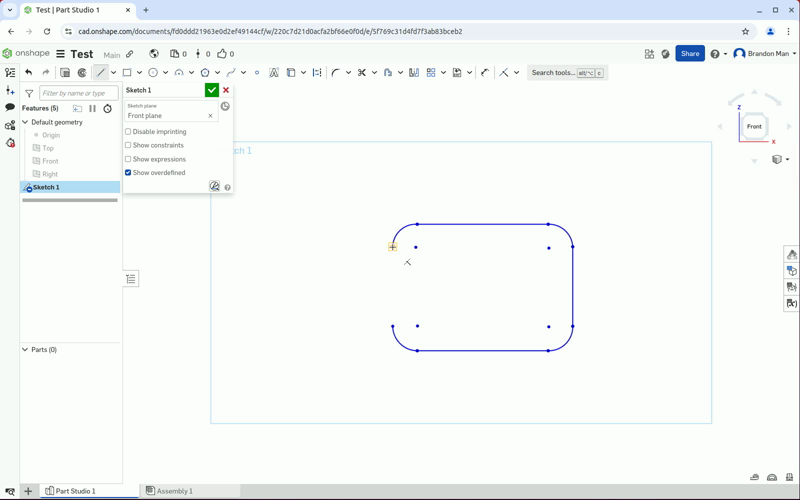
mouse_move(392, 326)
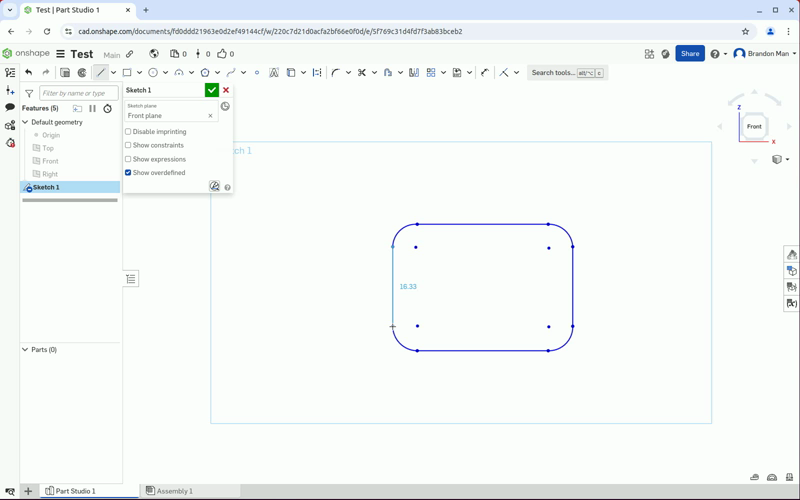
key_up(shift)
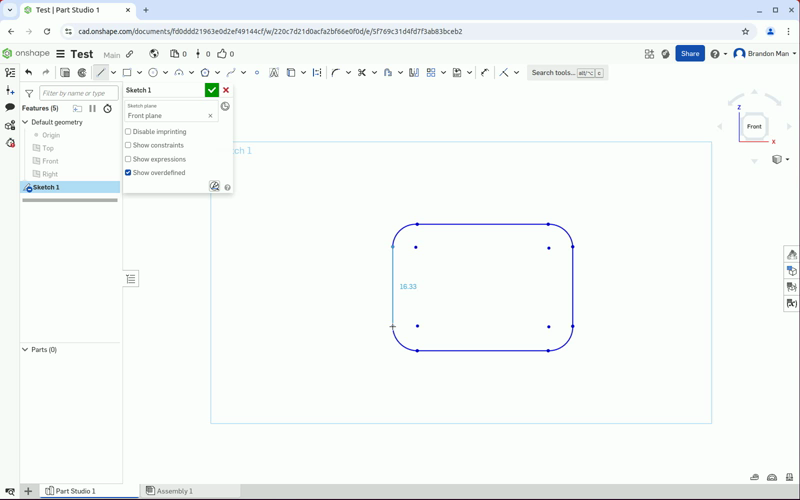
click(392, 326)
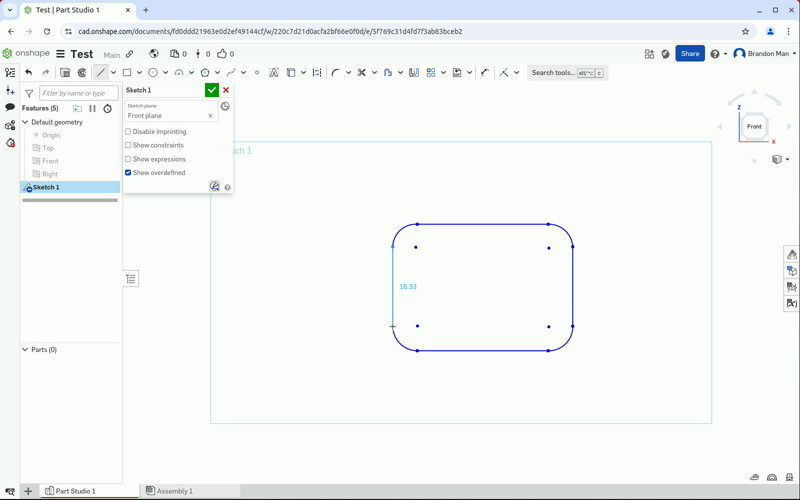
key(esc)
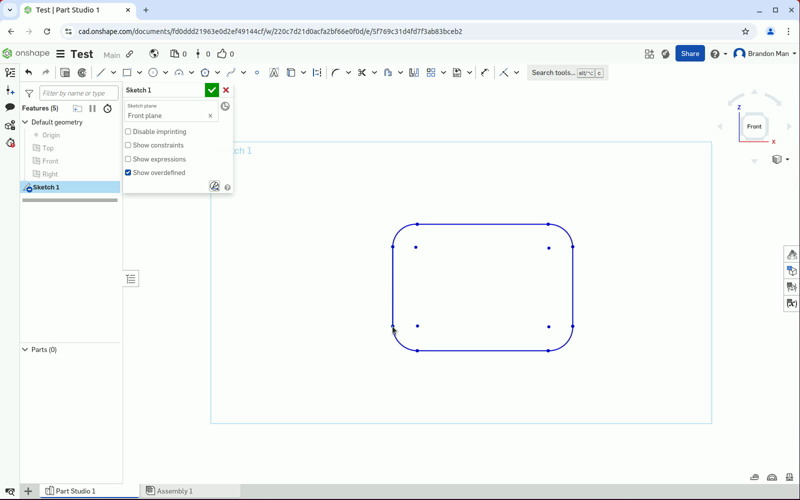
mouse_move(451, 246)
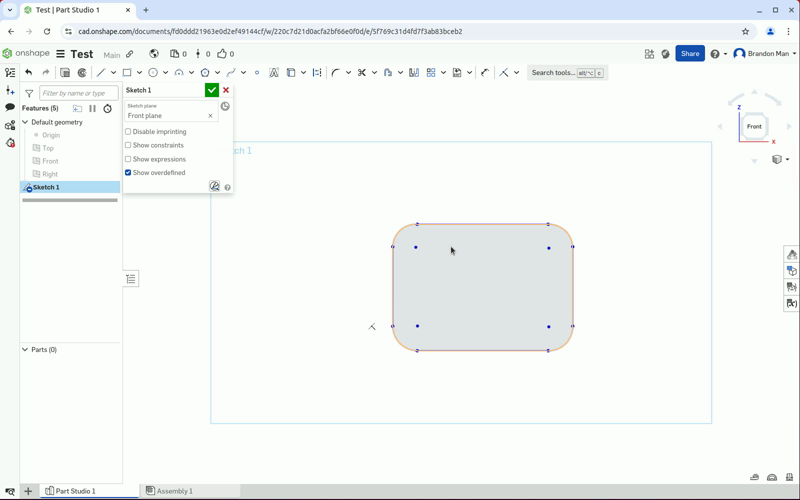
click(451, 246)
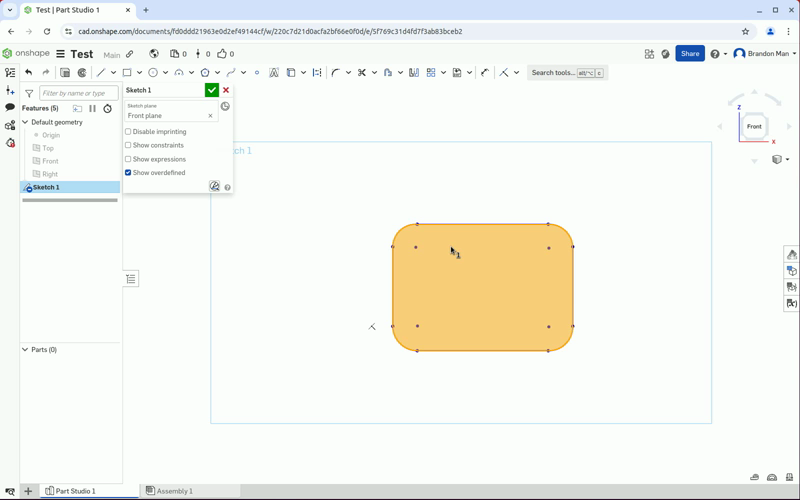
mouse_move(73, 352)
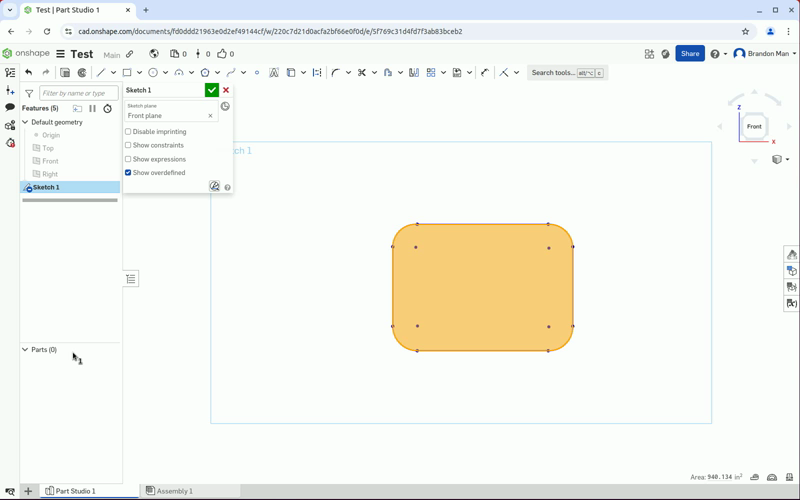
key(shift+y)
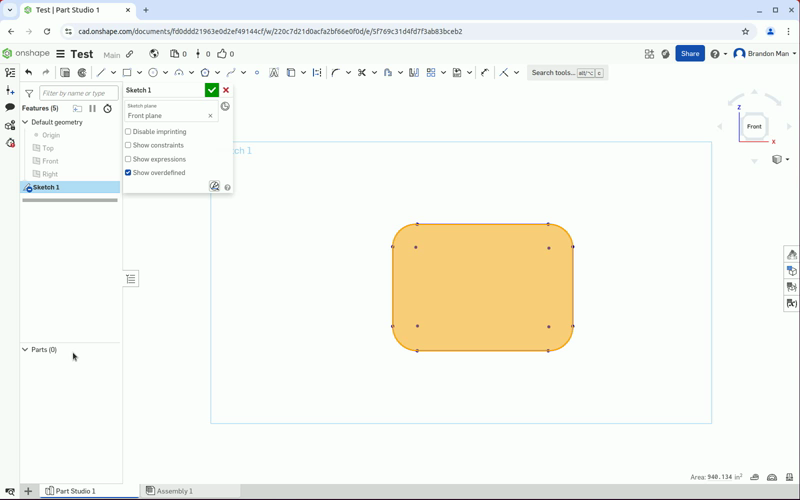
key(shift+e)
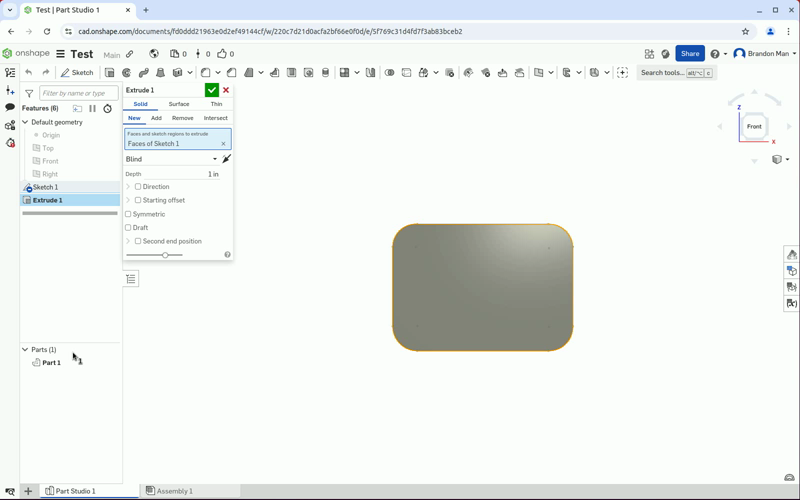
mouse_move(143, 106)
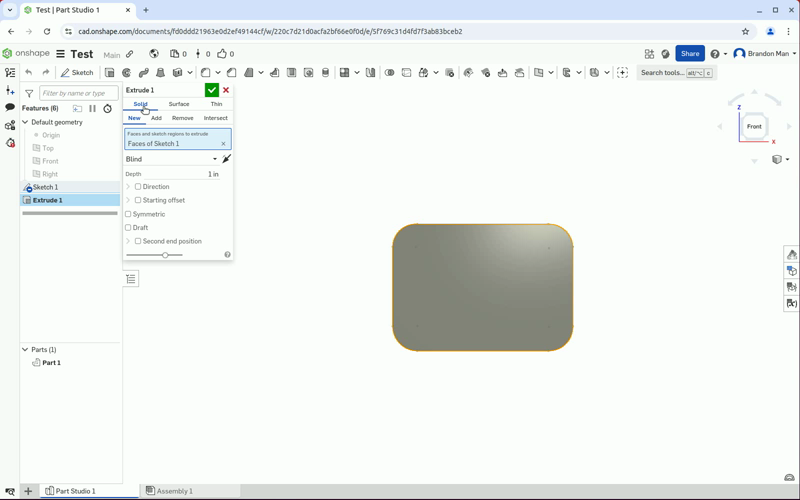
click(143, 106)
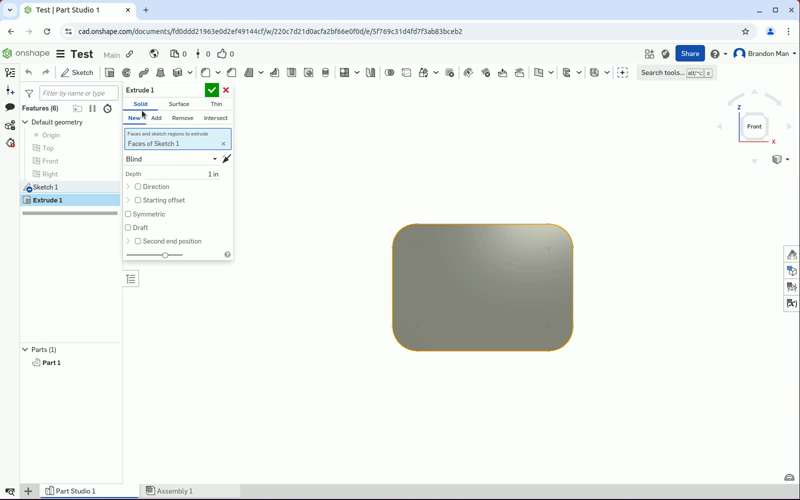
mouse_move(137, 120)
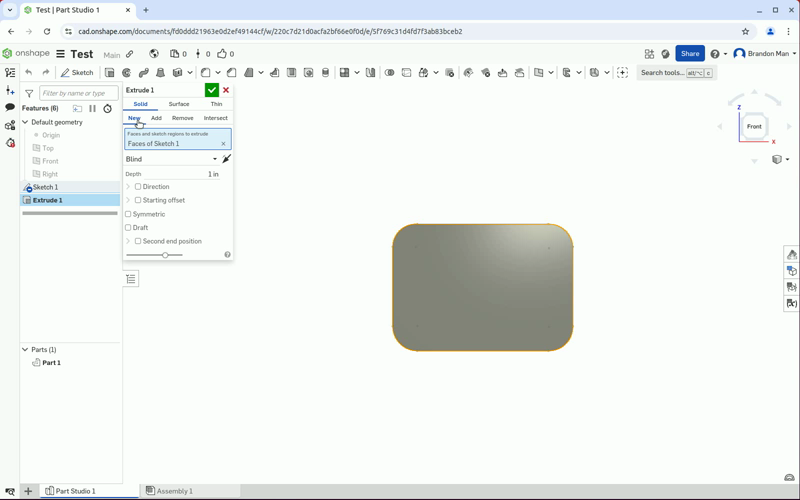
click(137, 120)
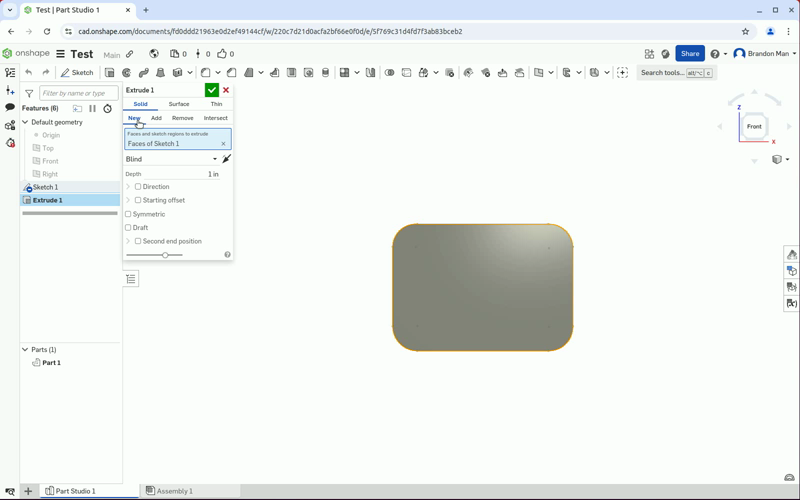
key(tab, 4)
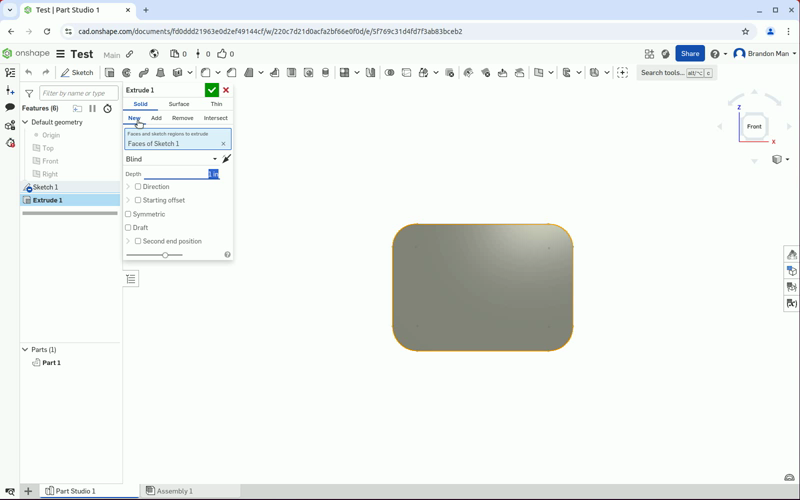
text(1.685)
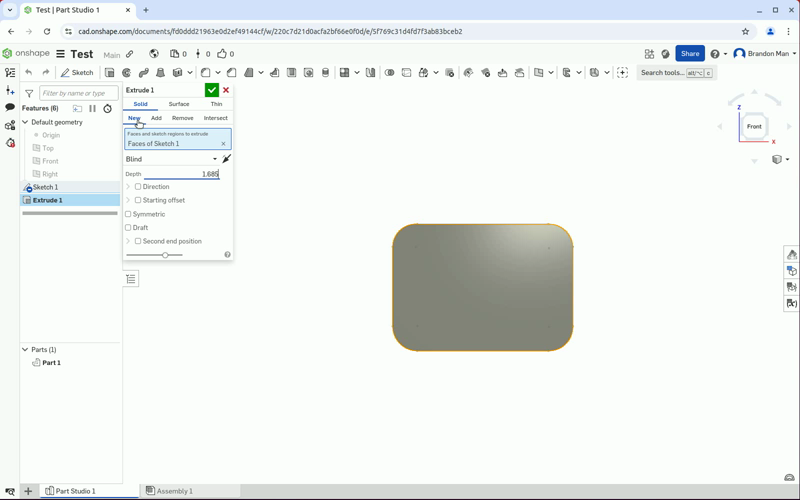
key(enter)
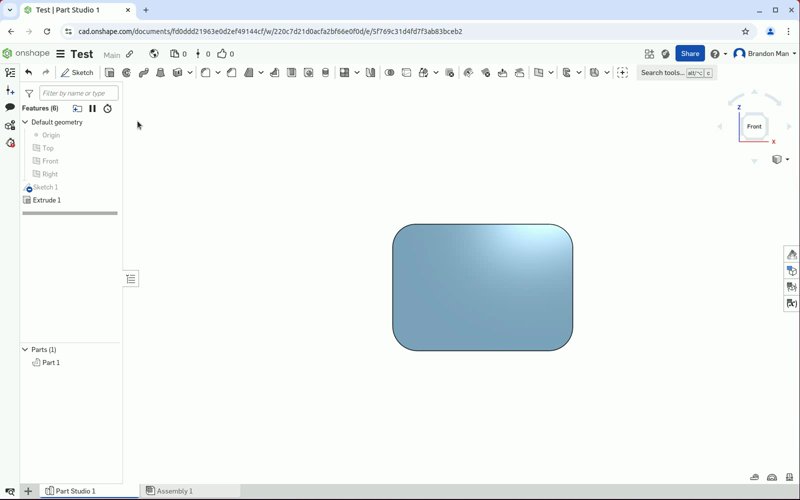
key(shift+h)
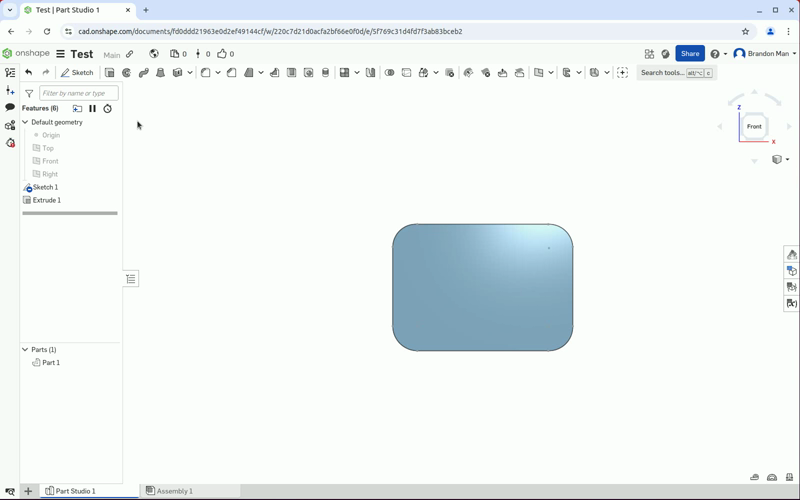
key(shift+h)
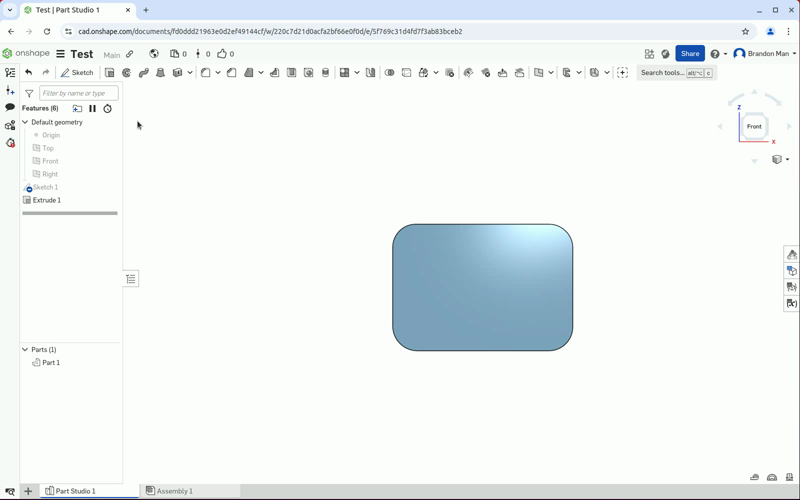
mouse_move(73, 189)
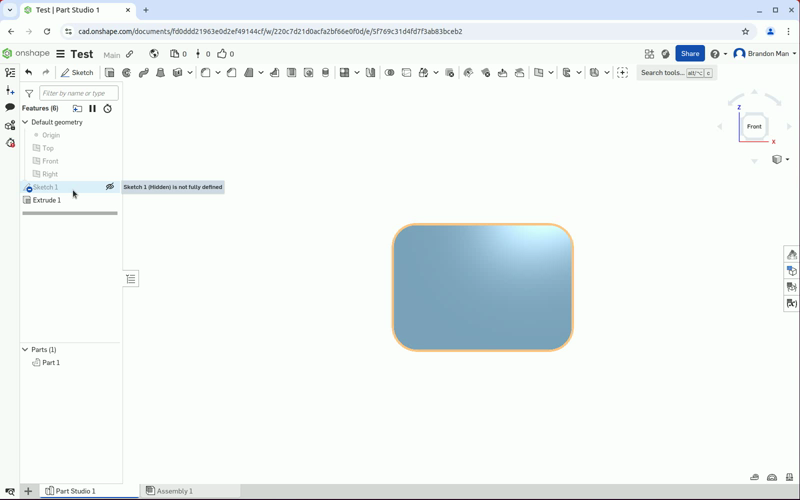
click(73, 189)
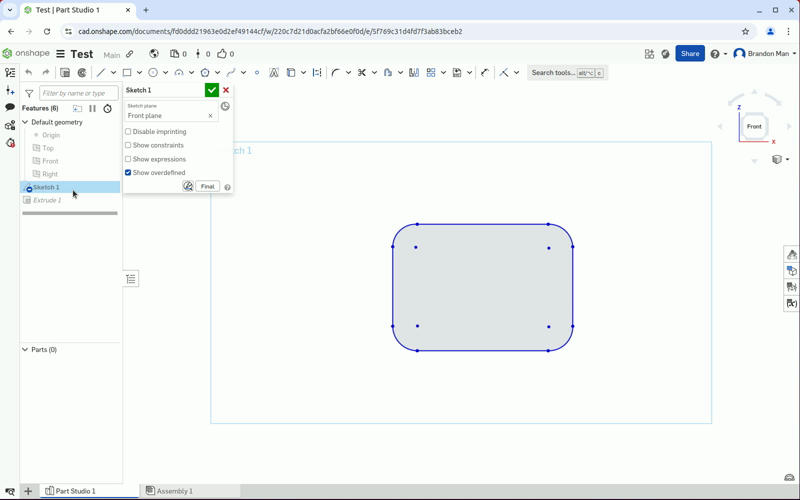
mouse_move(229, 92)
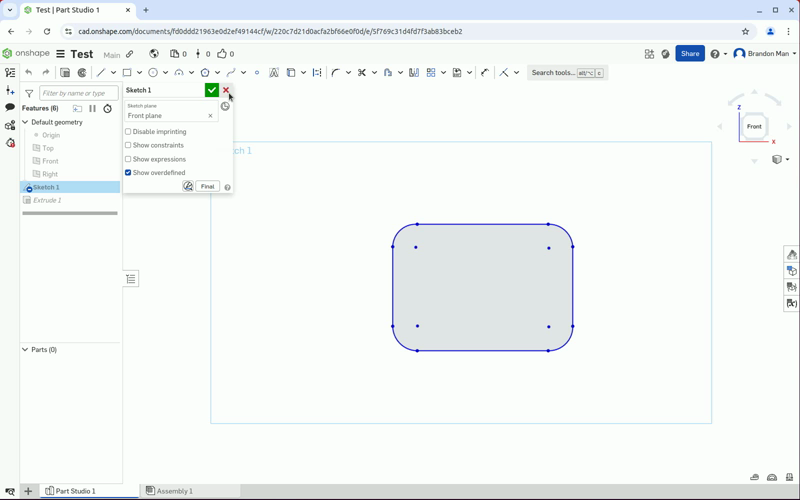
click(229, 92)
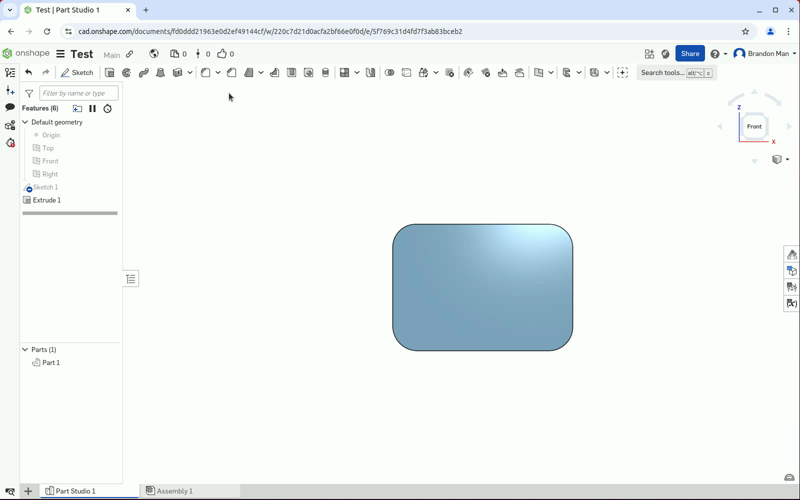
mouse_move(541, 75)
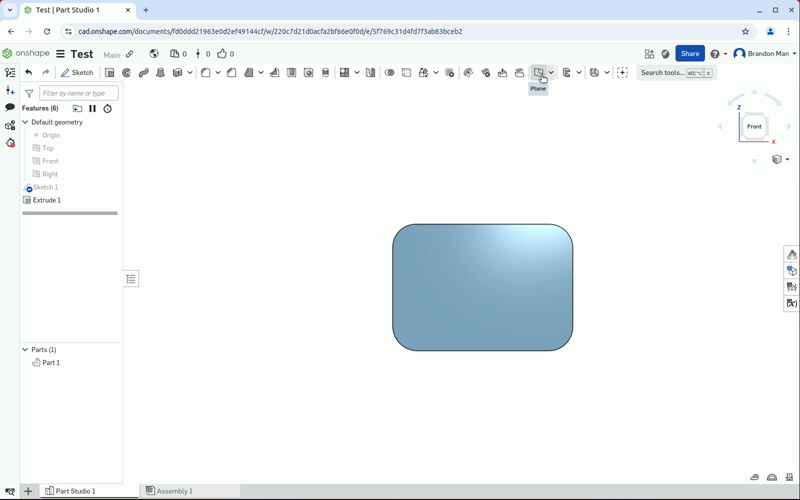
click(541, 75)
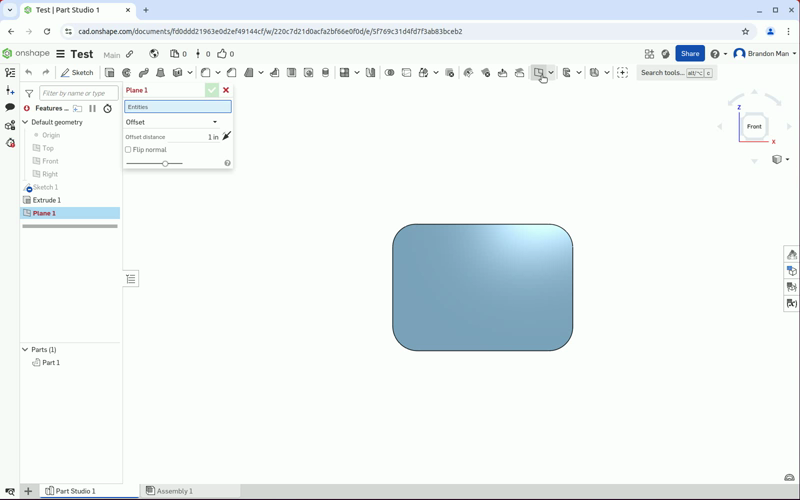
mouse_move(73, 163)
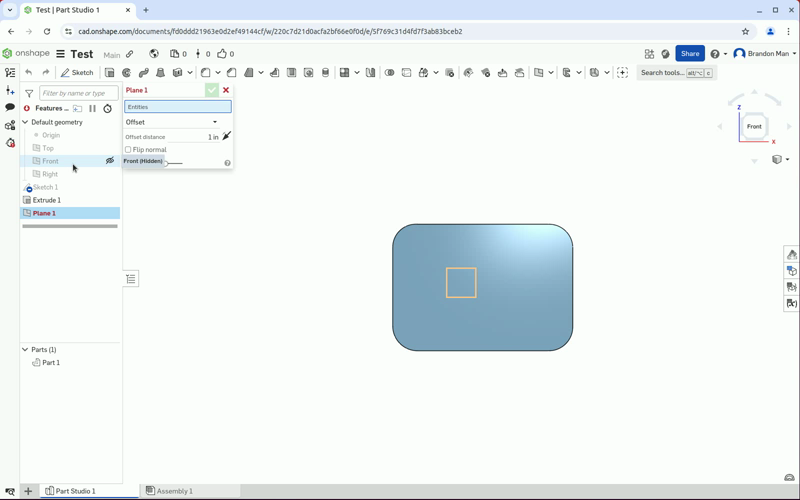
click(73, 163)
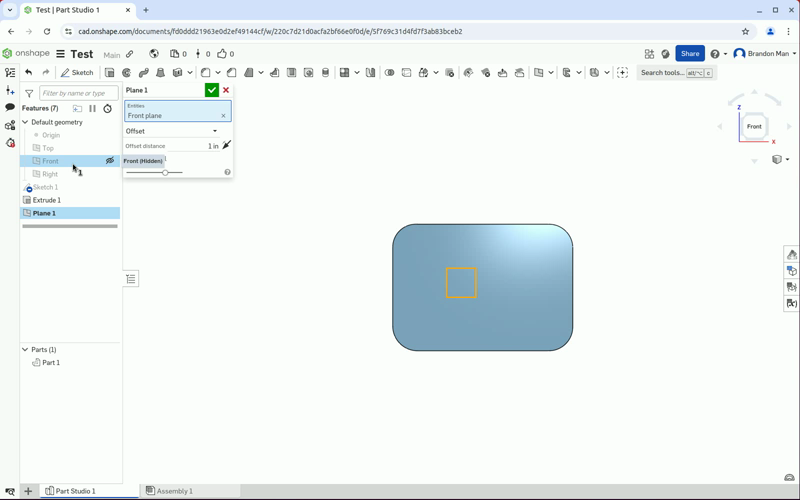
key(tab, 2)
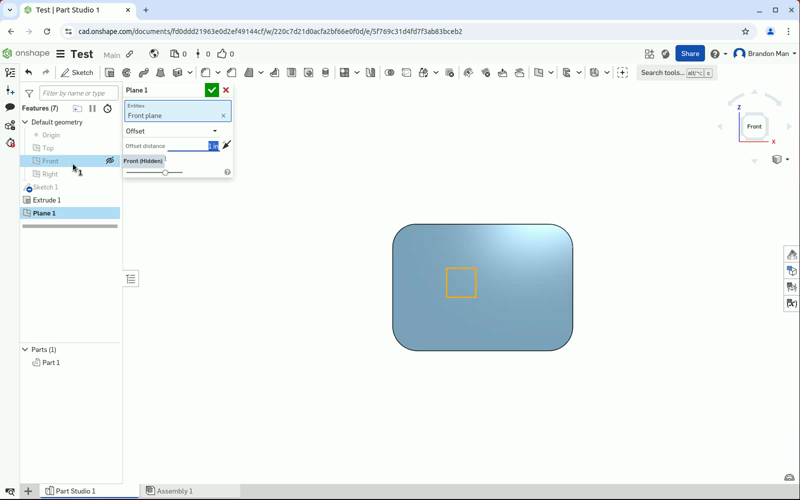
text(1.695)
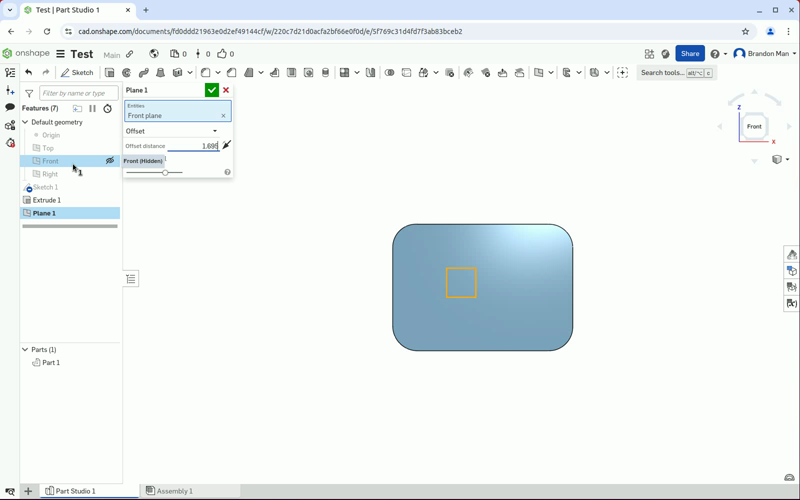
key(enter, 2)
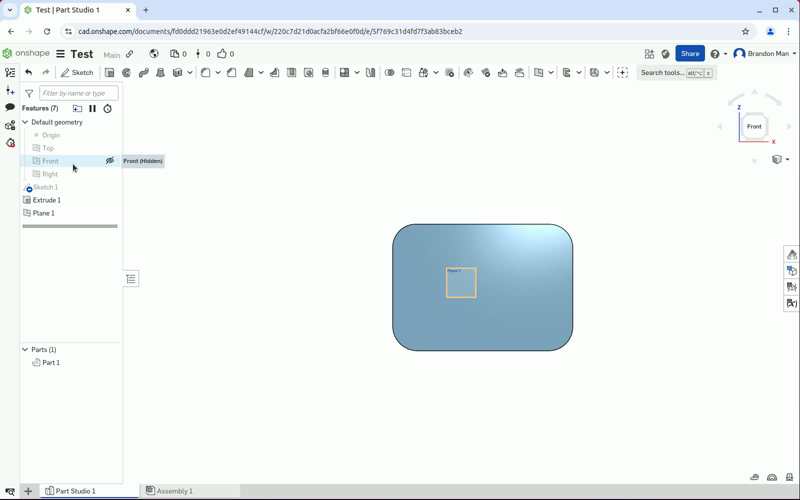
key(shift+s)
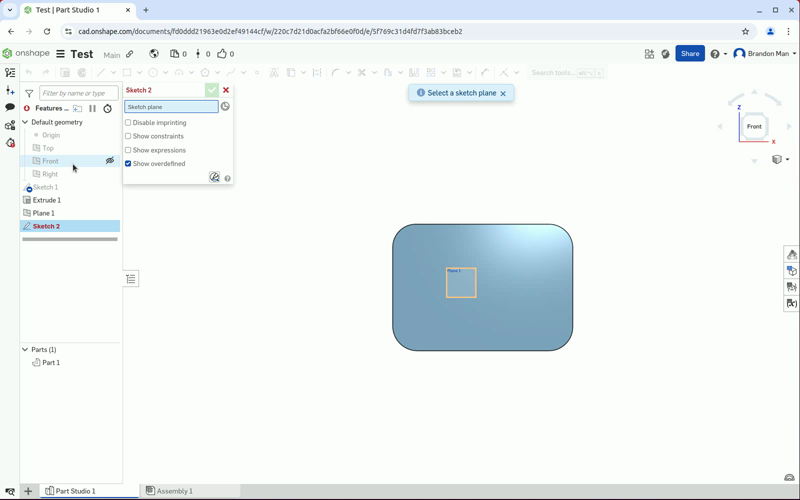
mouse_move(73, 215)
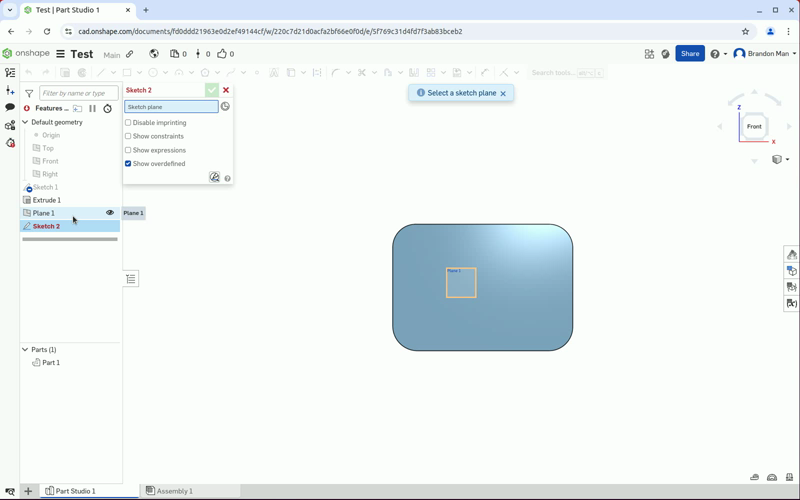
click(73, 215)
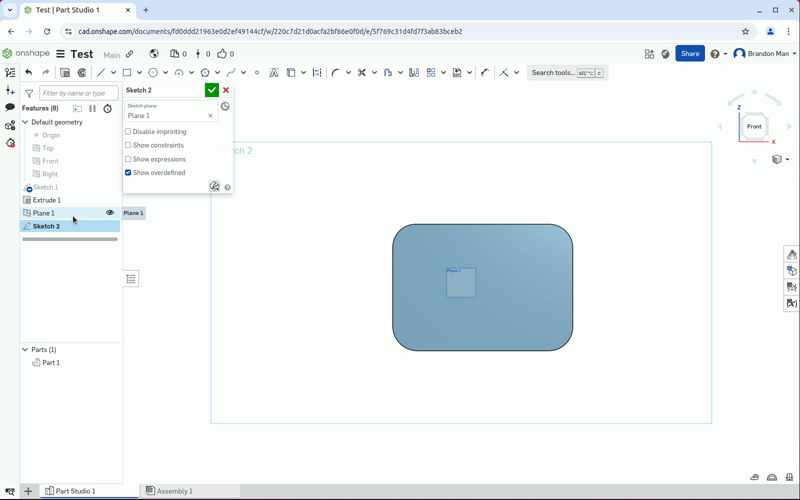
mouse_move(73, 352)
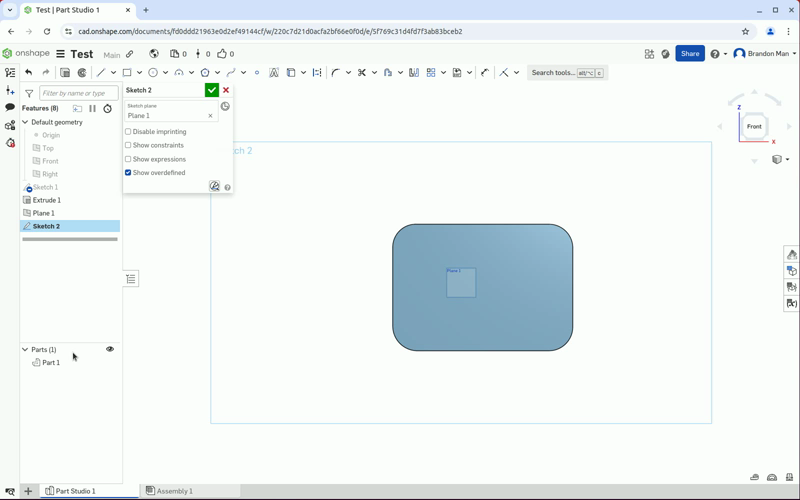
key(y)
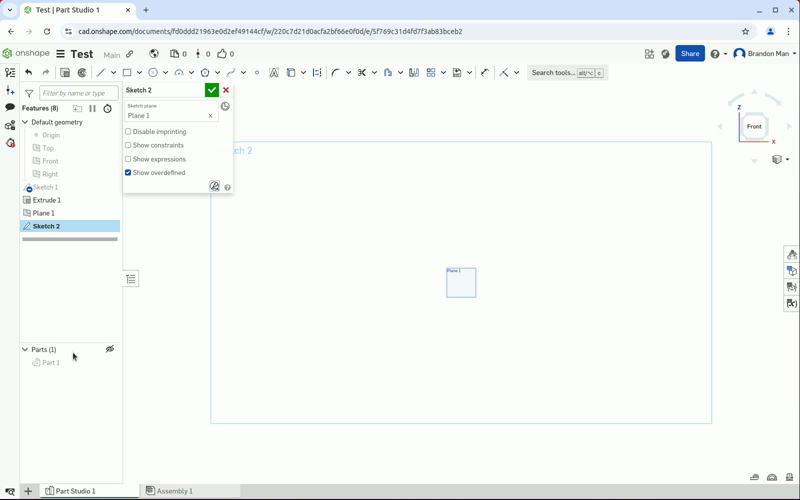
key(l)
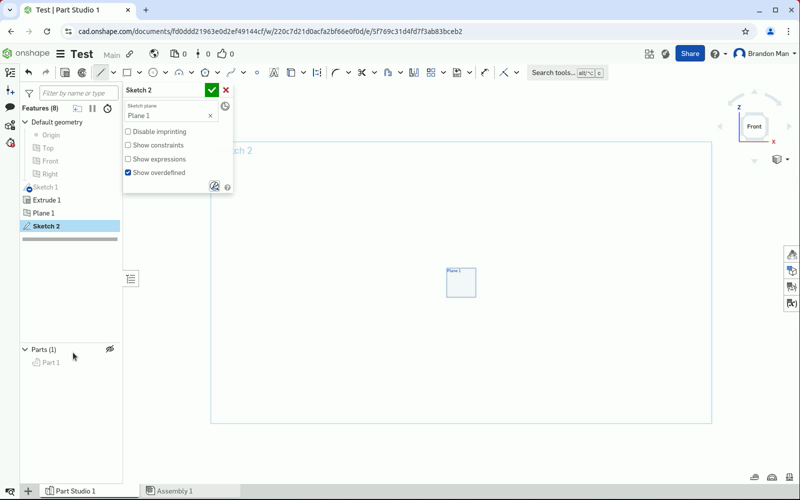
key_down(shift)
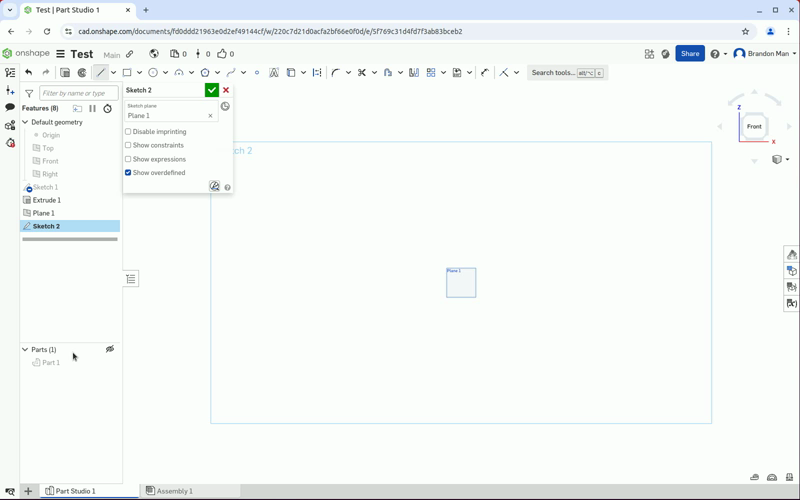
mouse_move(389, 261)
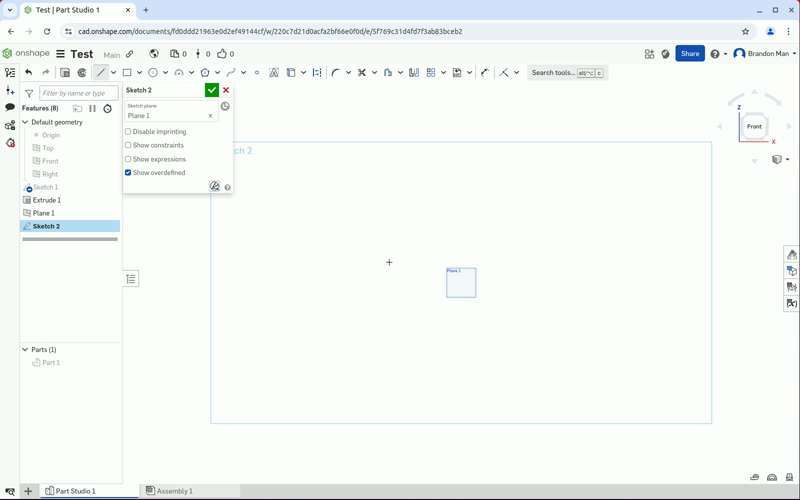
click(389, 261)
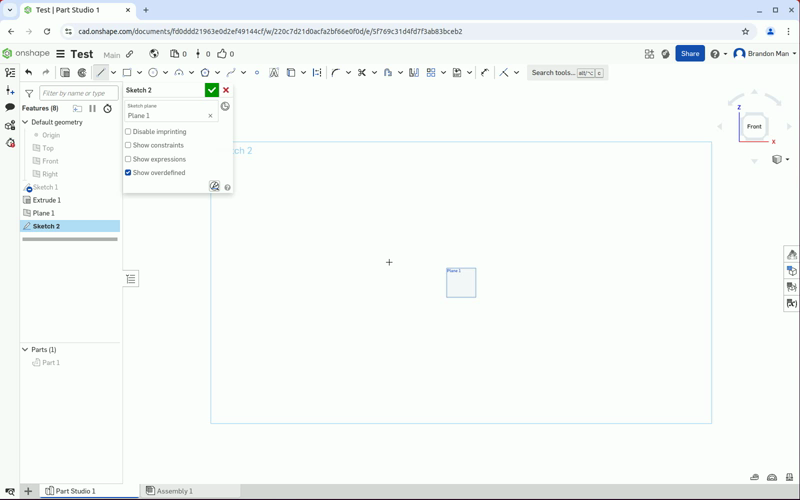
key_up(shift)
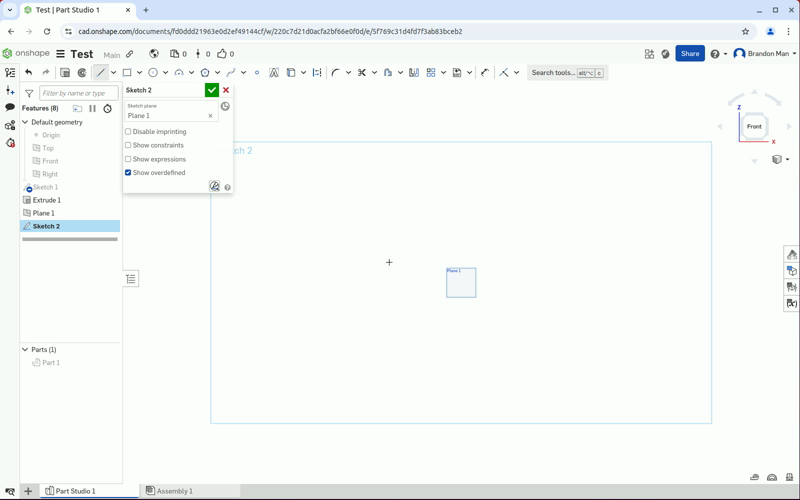
key_down(shift)
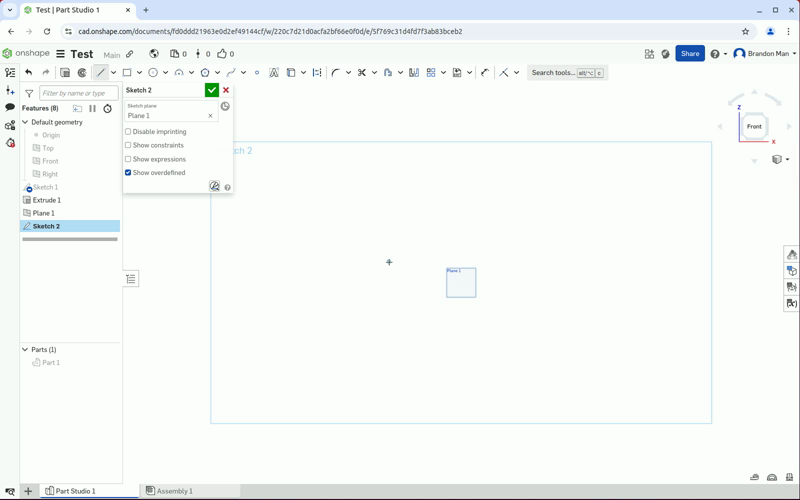
mouse_move(419, 261)
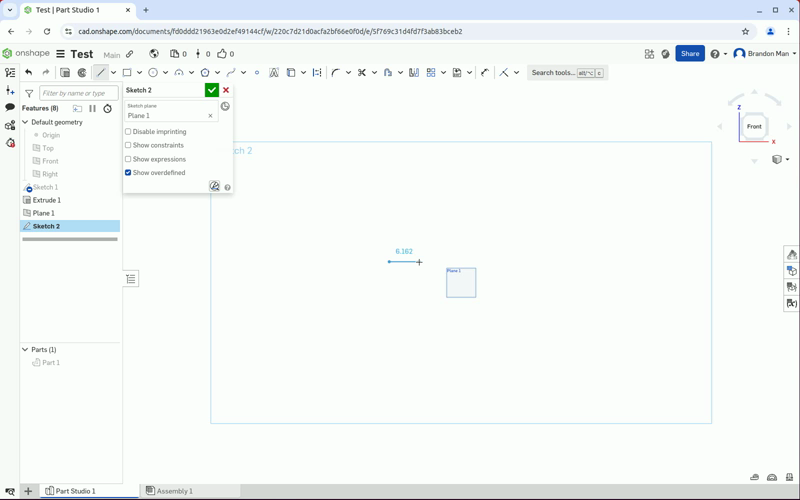
mouse_move(392, 261)
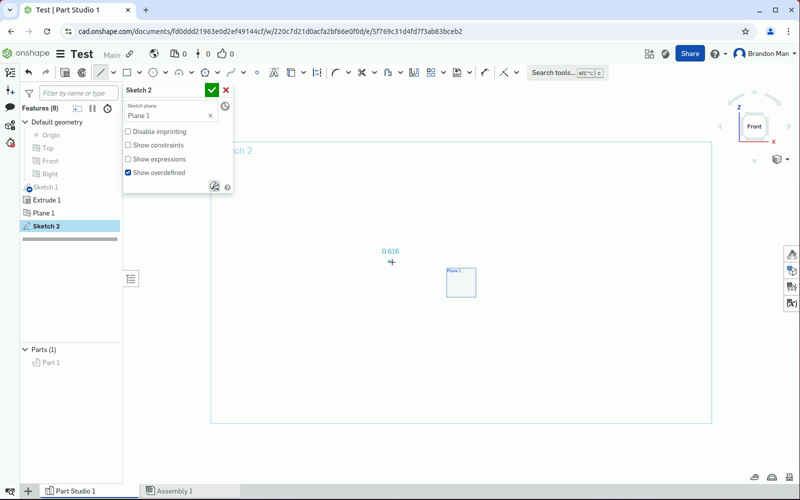
scroll(6)
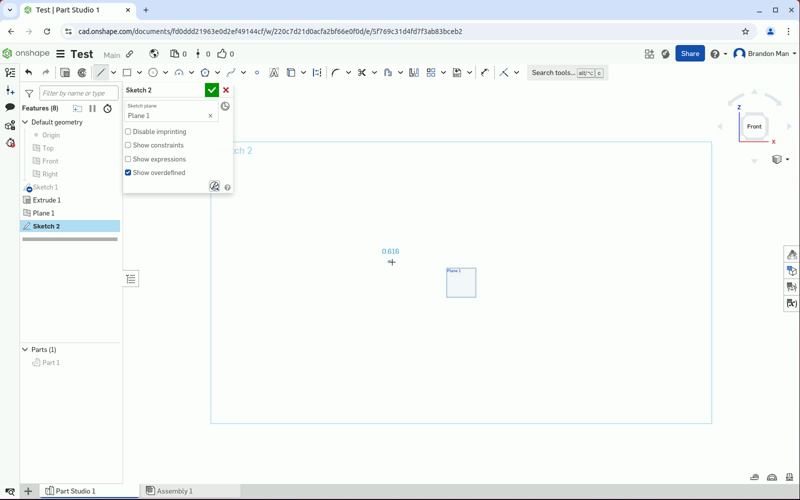
scroll(6)
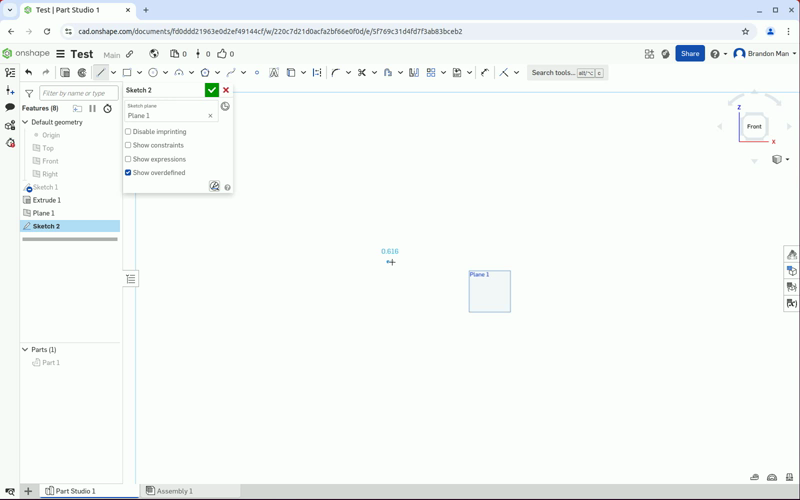
scroll(6)
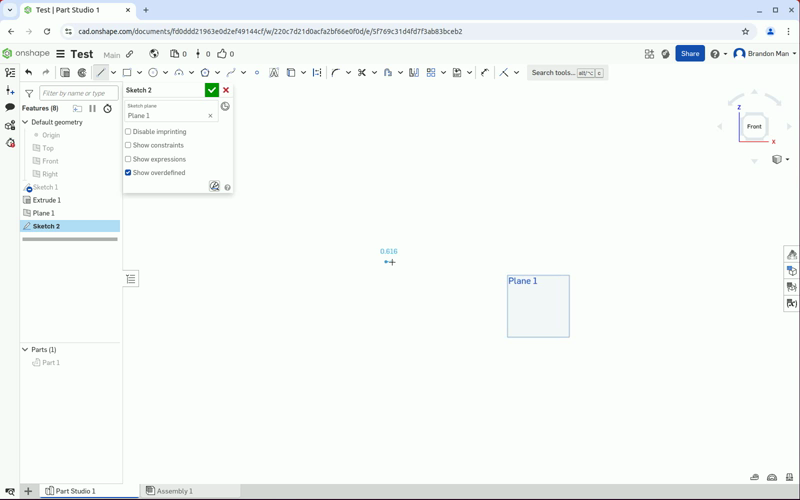
scroll(6)
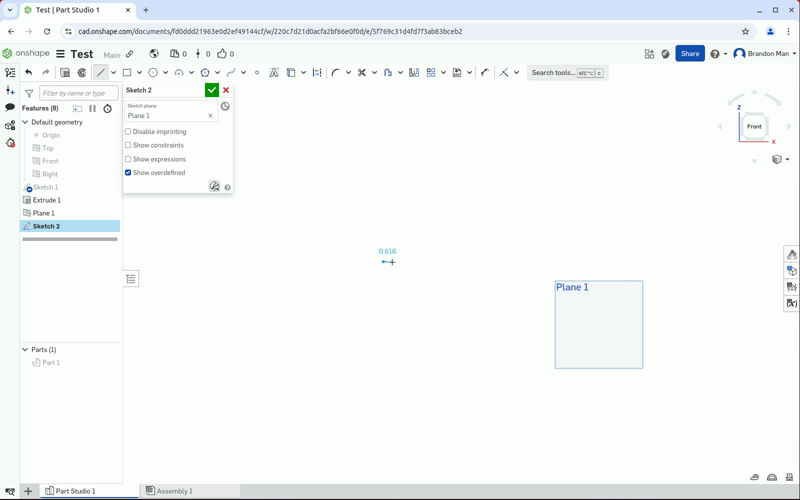
scroll(6)
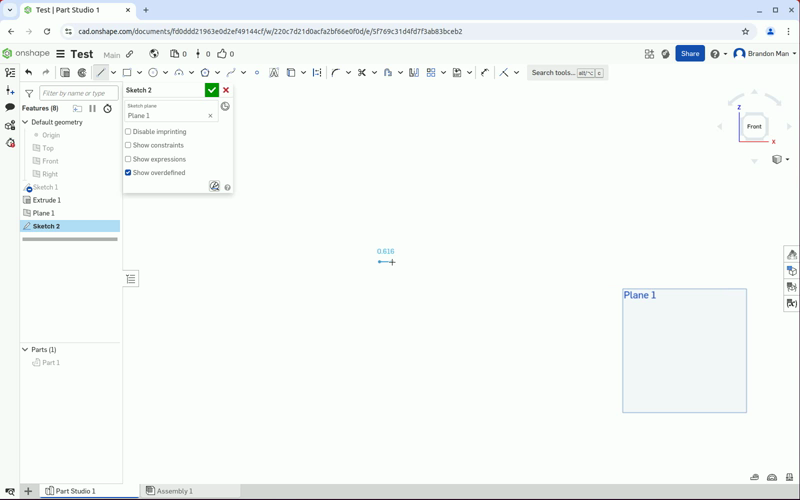
scroll(6)
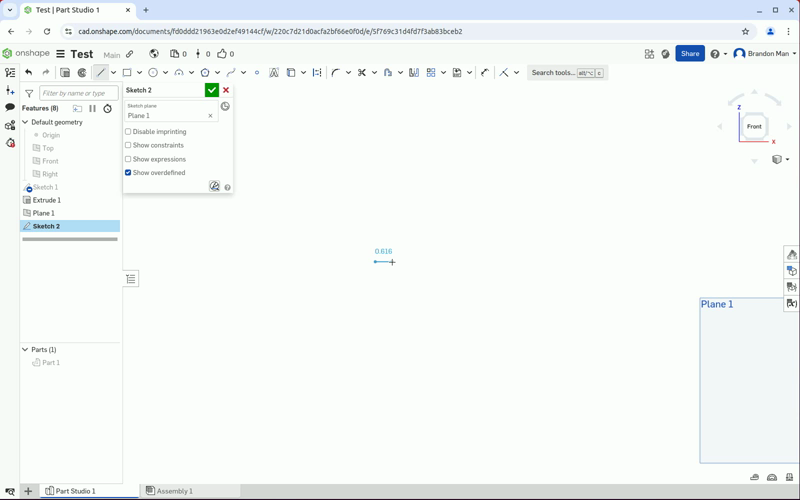
scroll(6)
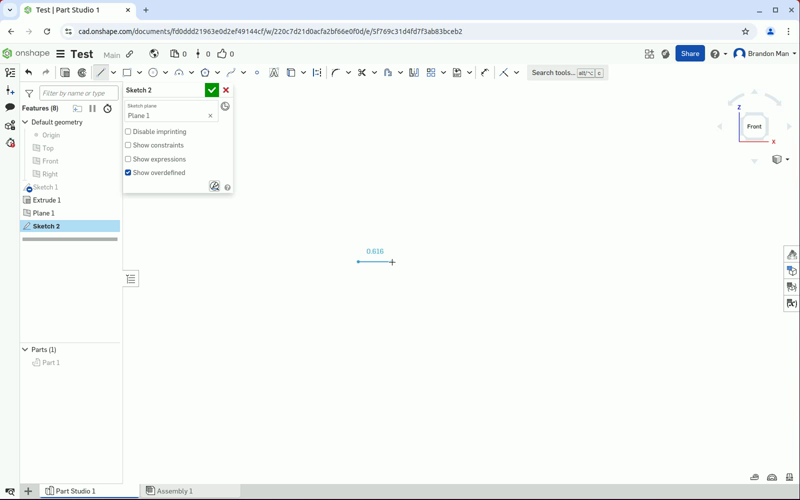
click(392, 261)
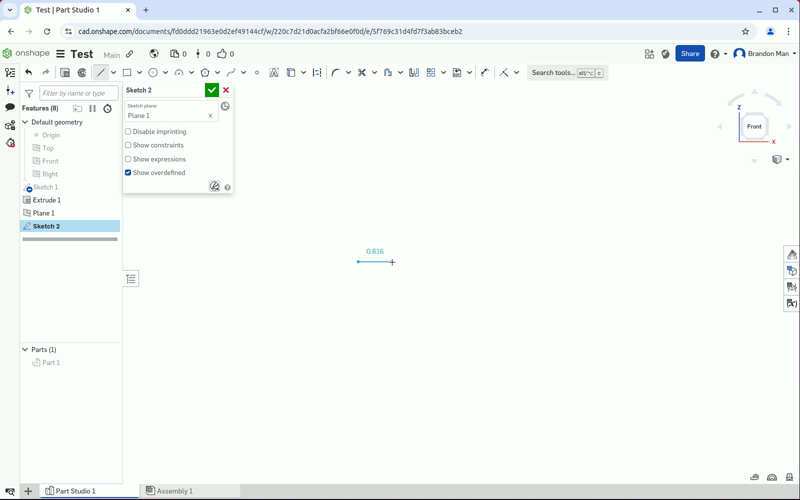
scroll(-6)
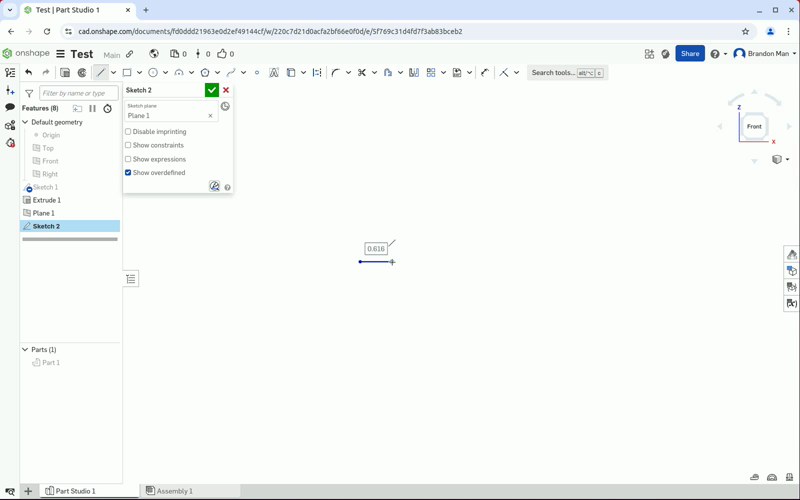
scroll(-6)
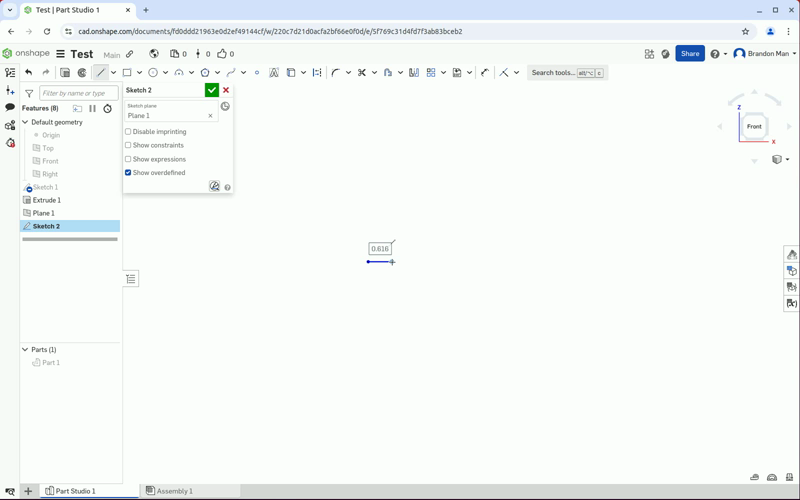
scroll(-6)
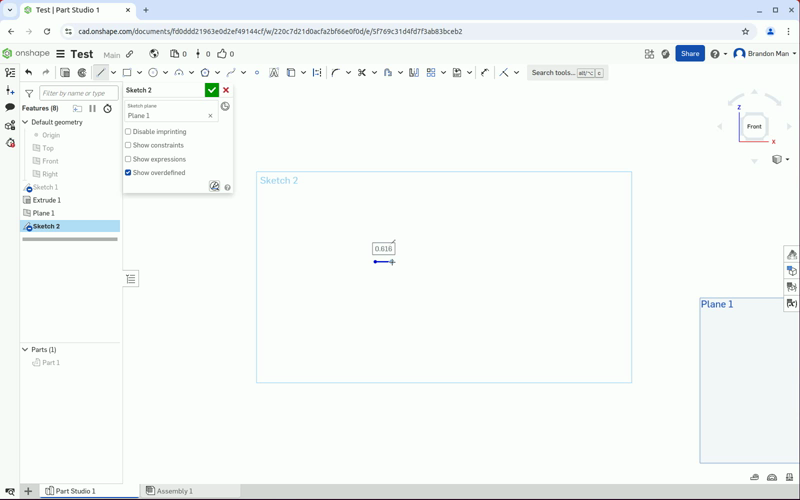
scroll(-6)
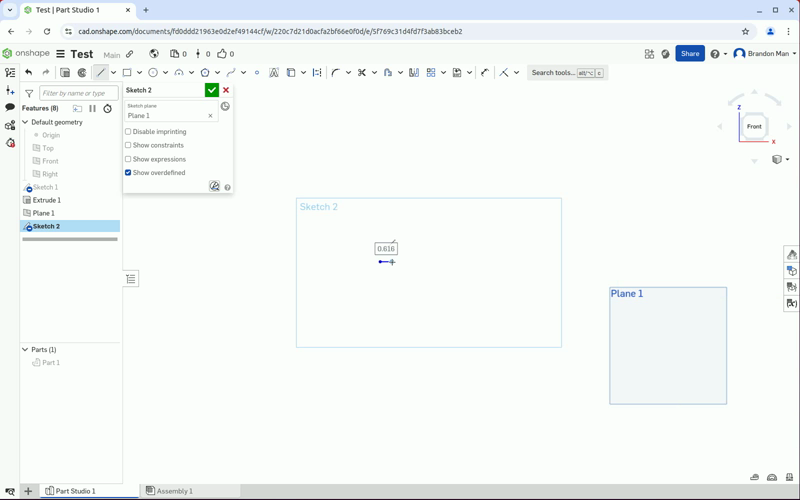
scroll(-6)
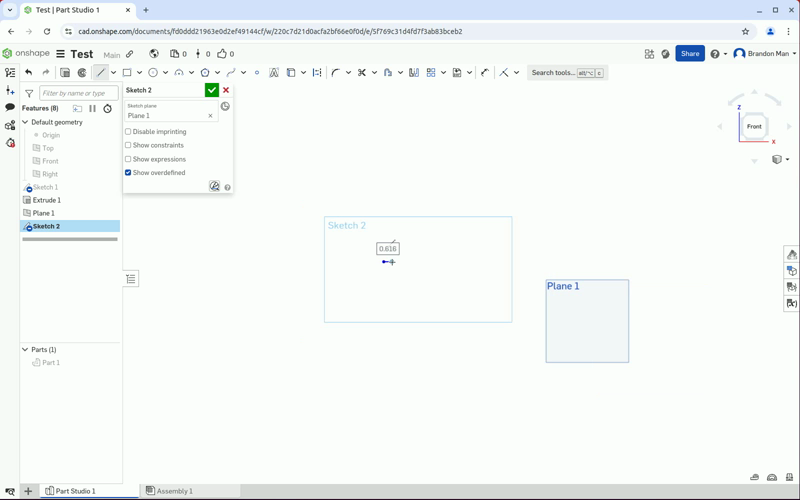
scroll(-6)
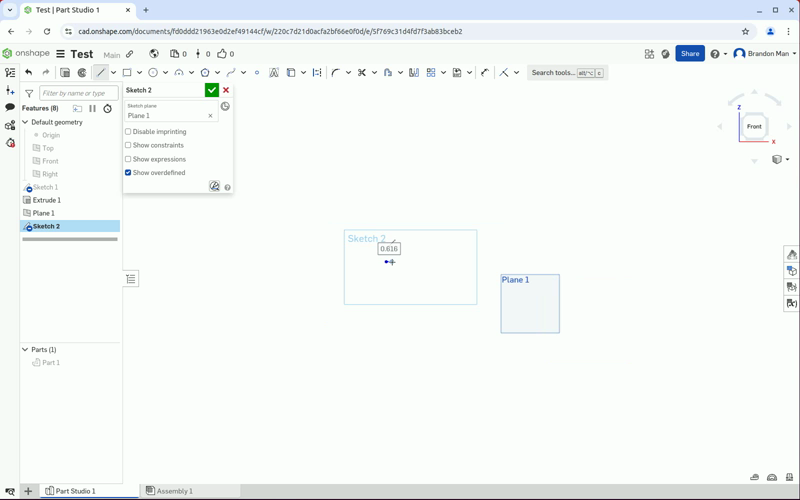
scroll(-6)
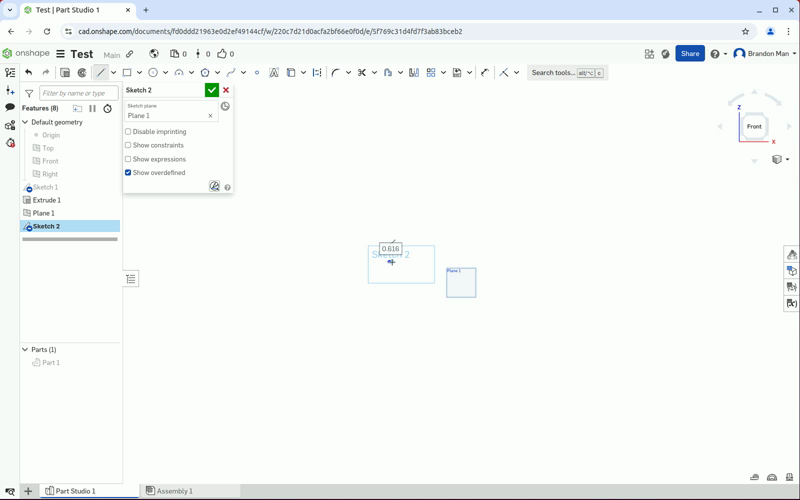
key_up(shift)
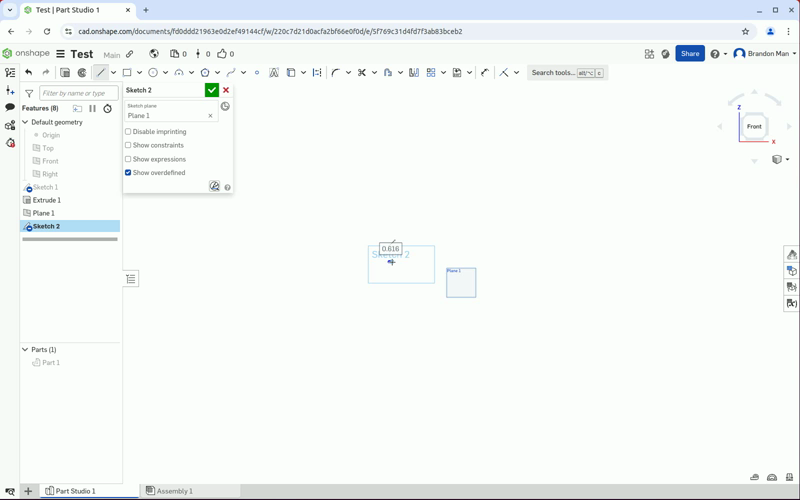
key_down(shift)
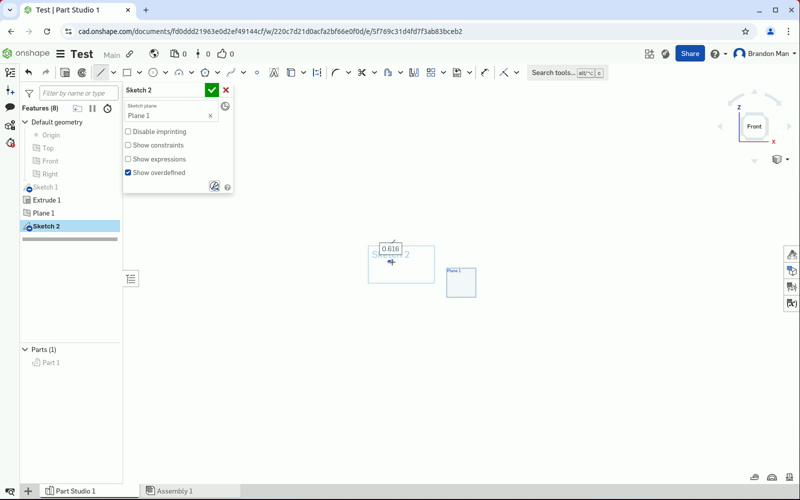
mouse_move(422, 261)
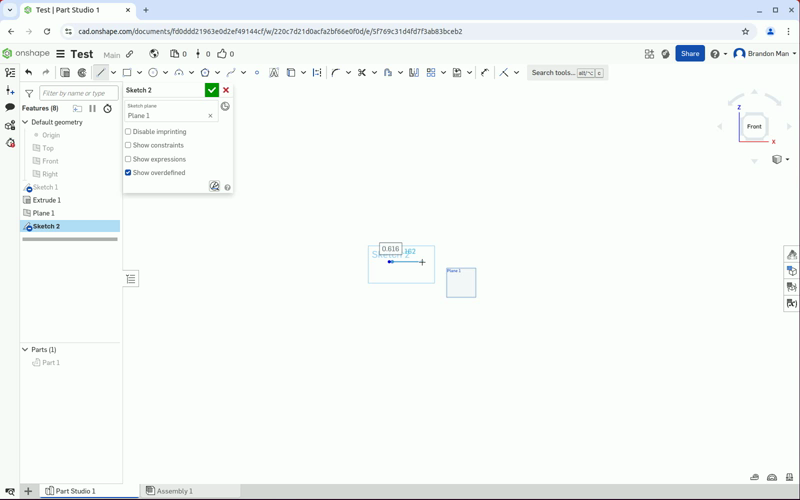
mouse_move(392, 245)
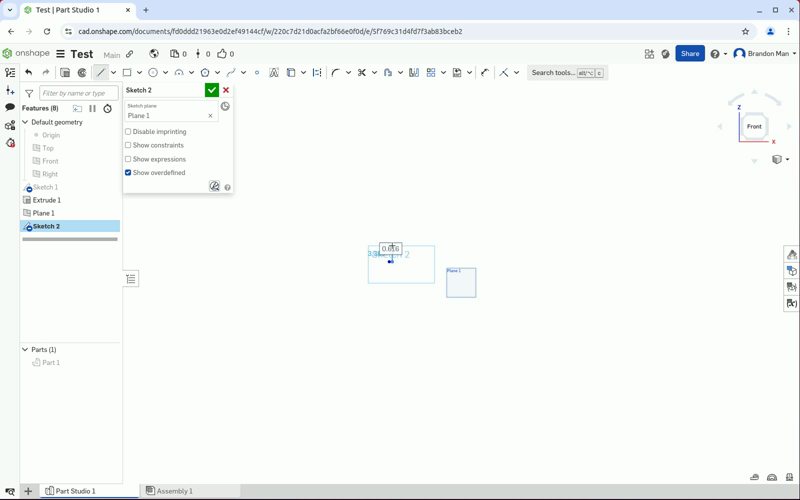
click(392, 245)
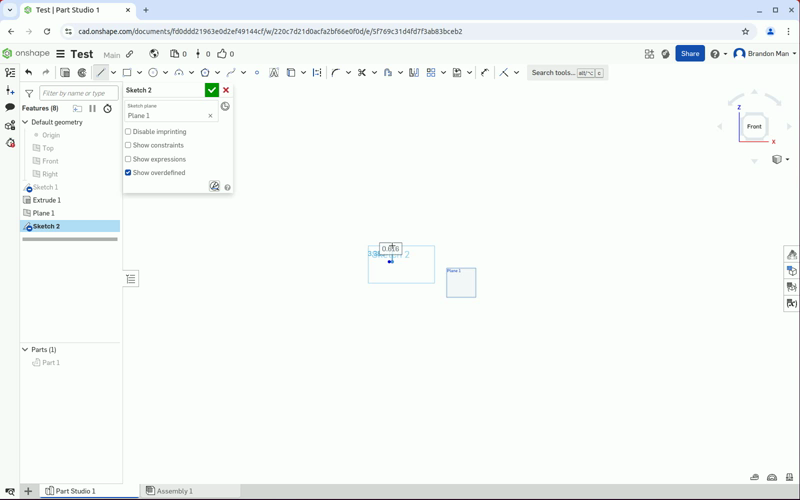
key_up(shift)
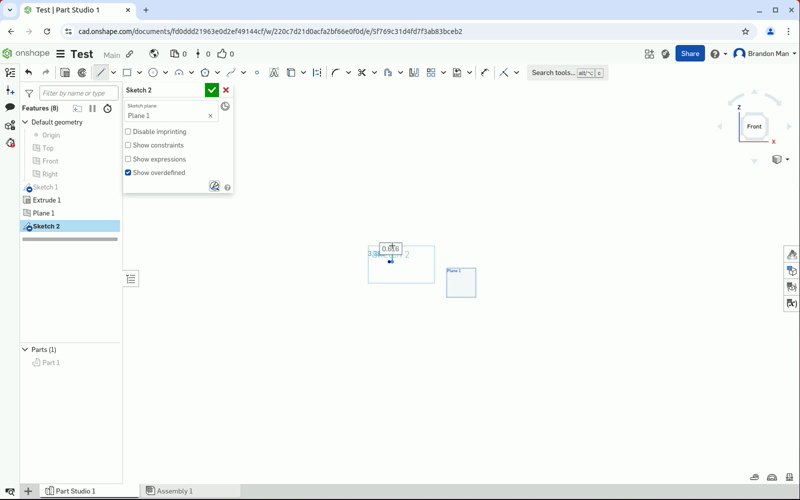
key_down(shift)
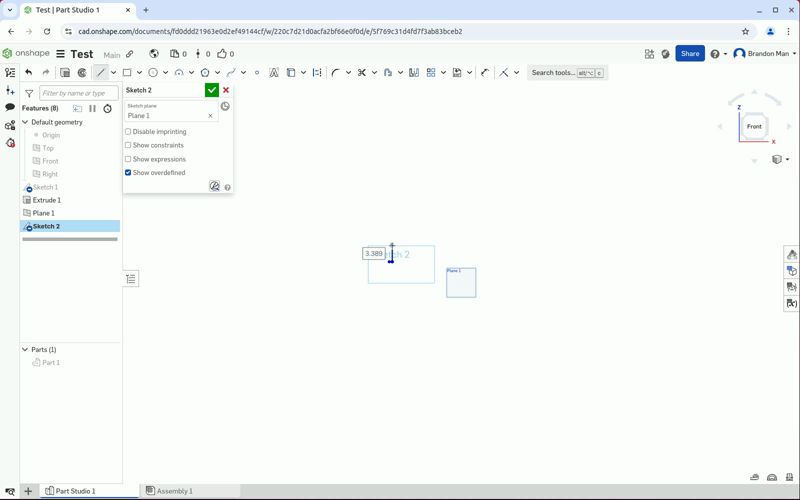
mouse_move(422, 245)
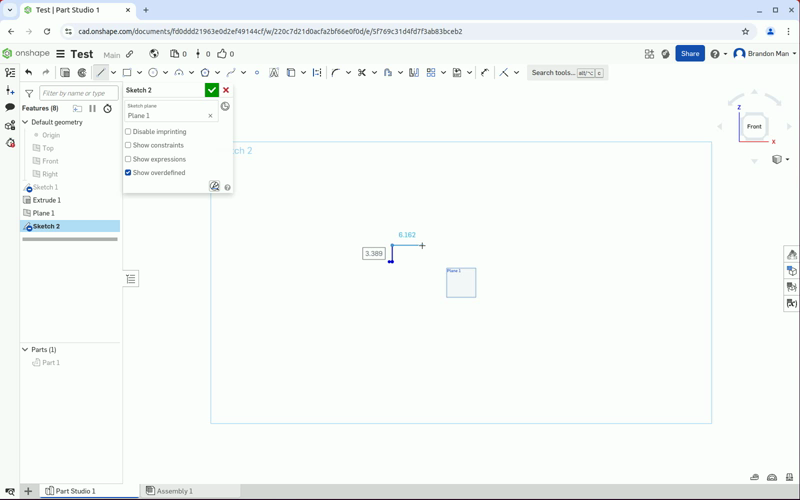
mouse_move(389, 245)
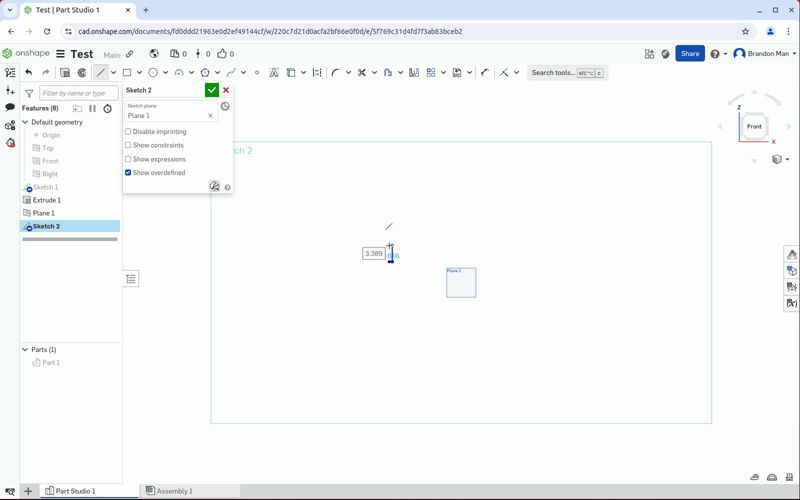
scroll(6)
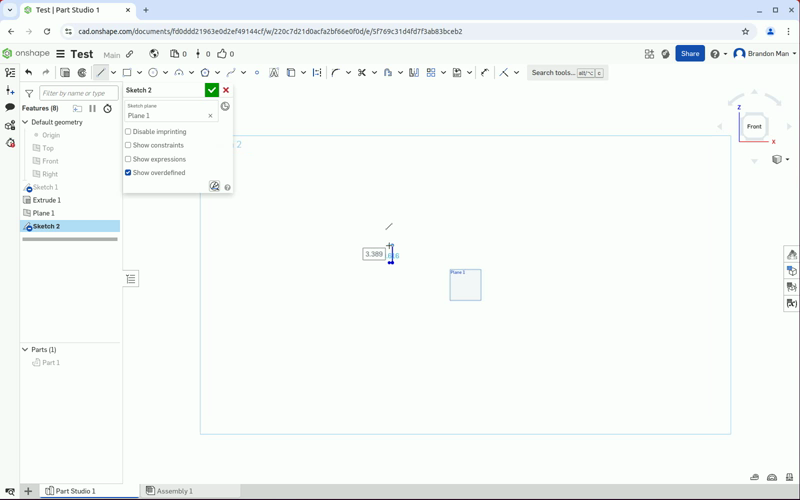
scroll(6)
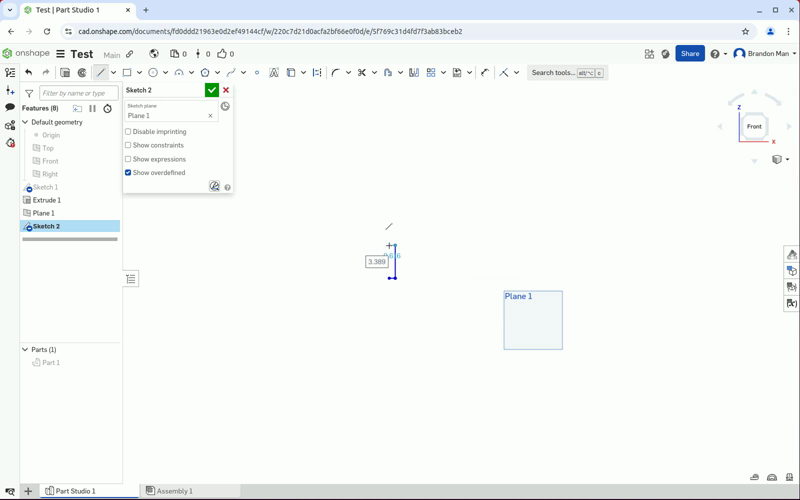
scroll(6)
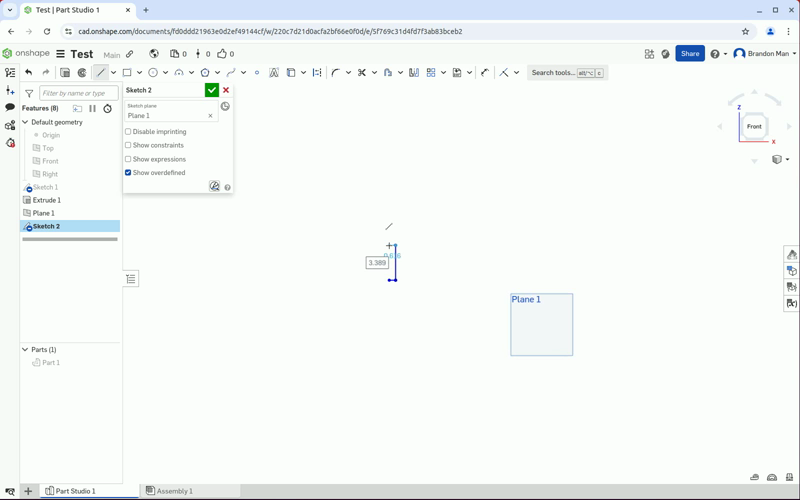
scroll(6)
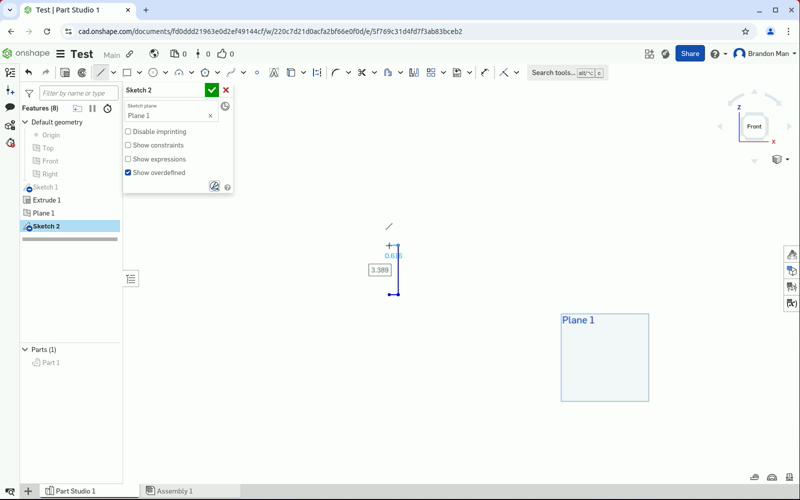
scroll(6)
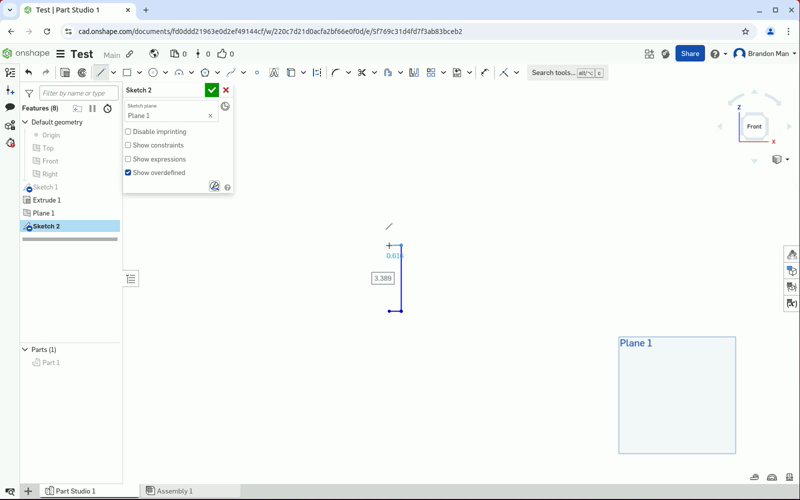
scroll(6)
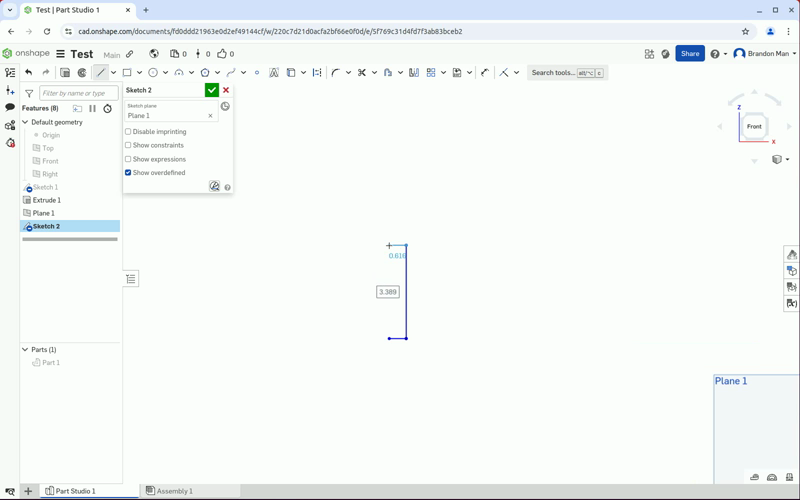
scroll(6)
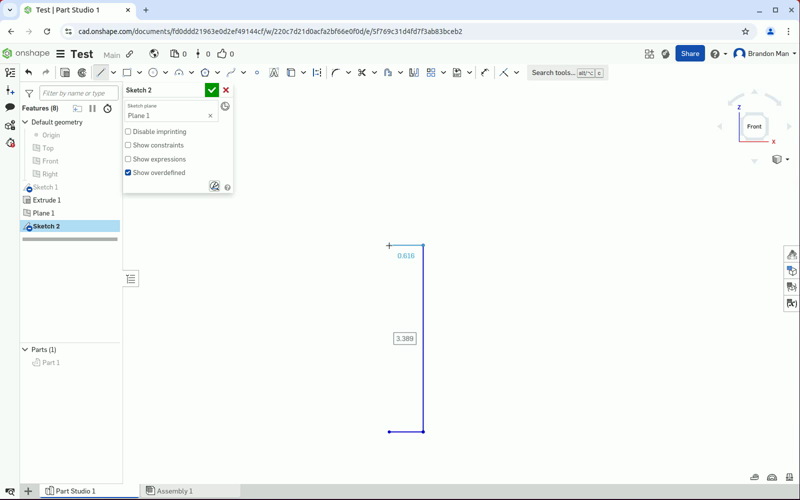
click(389, 245)
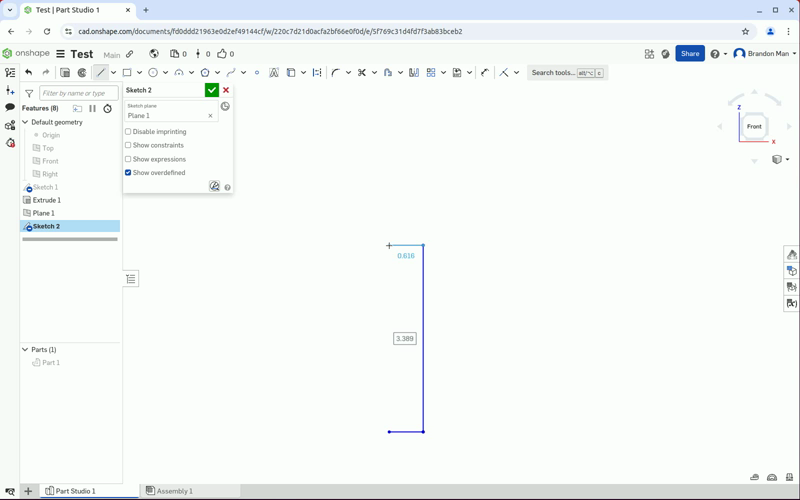
scroll(-6)
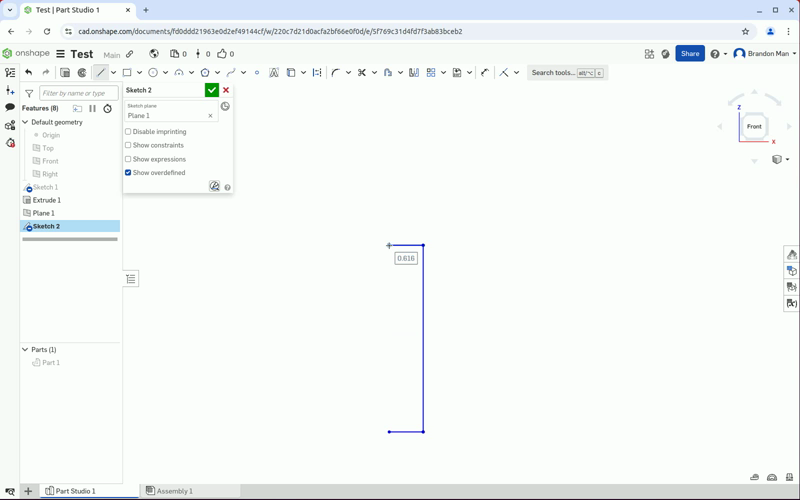
scroll(-6)
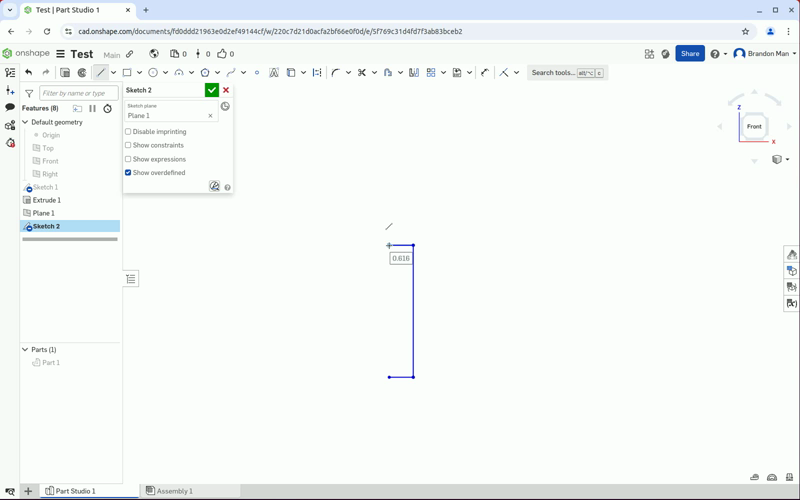
scroll(-6)
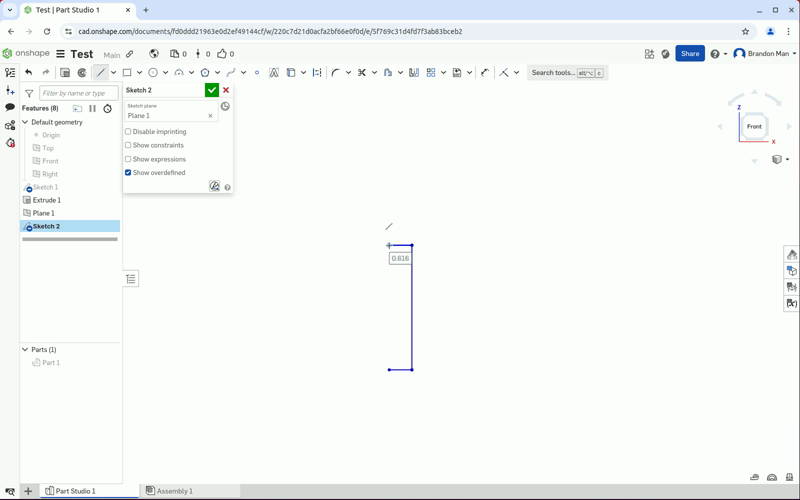
scroll(-6)
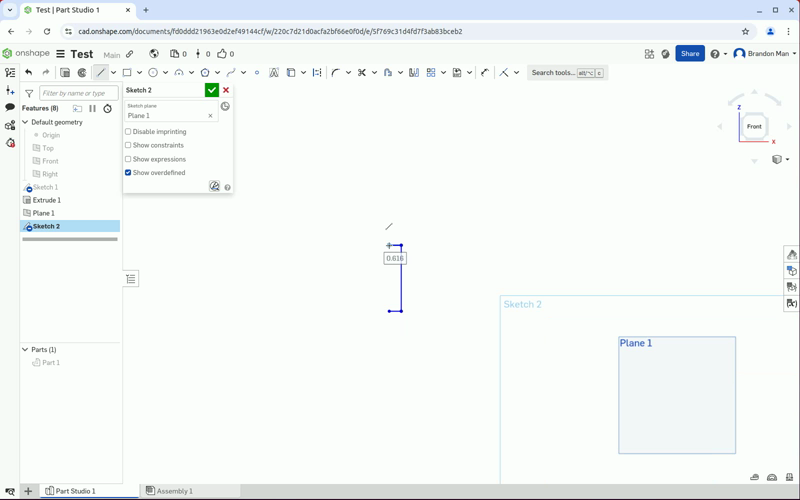
scroll(-6)
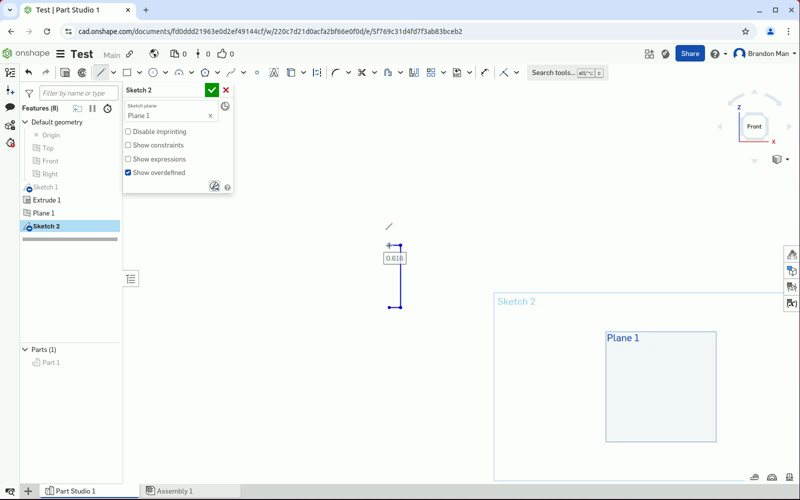
scroll(-6)
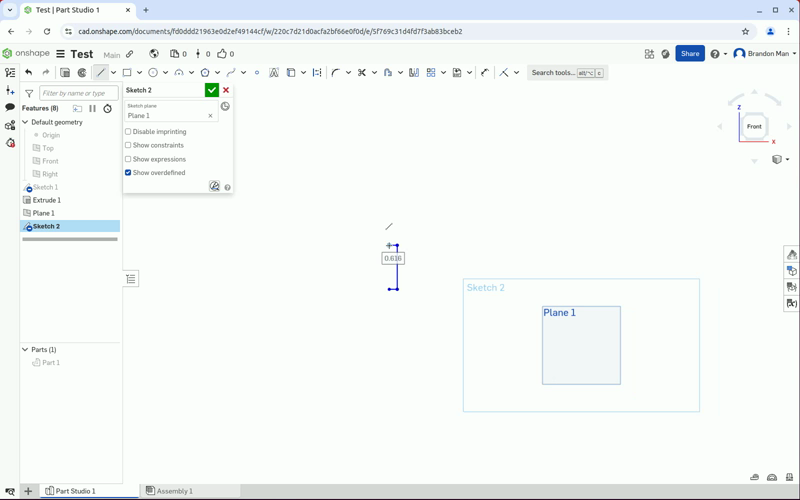
scroll(-6)
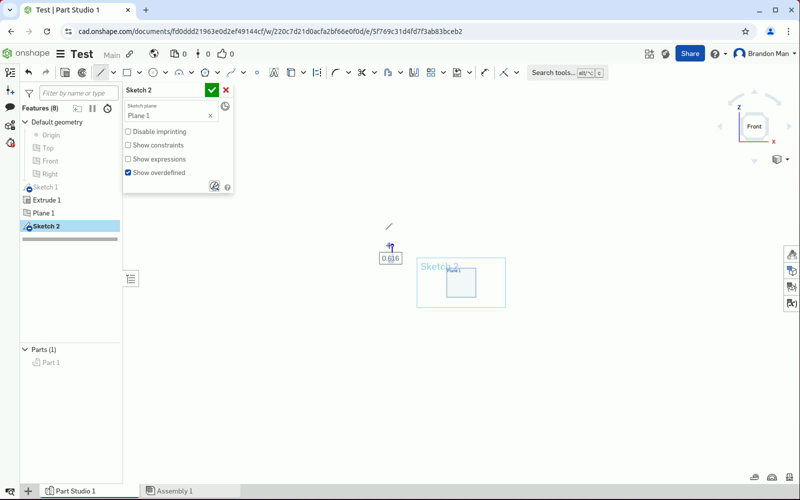
key_up(shift)
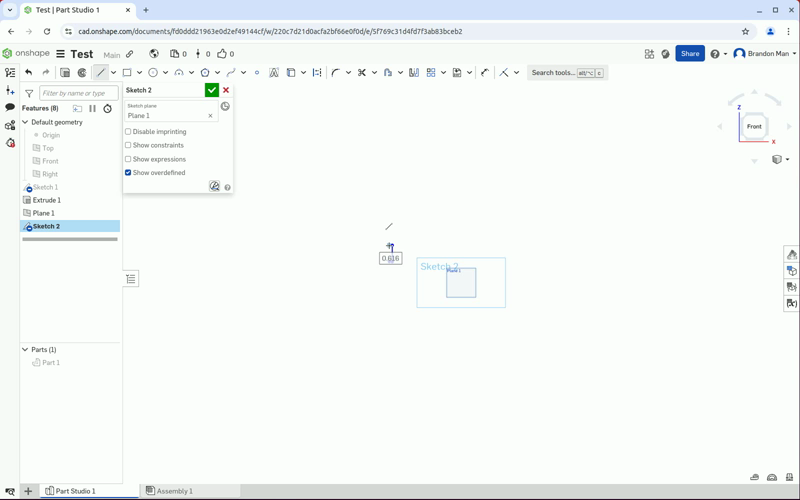
mouse_move(419, 245)
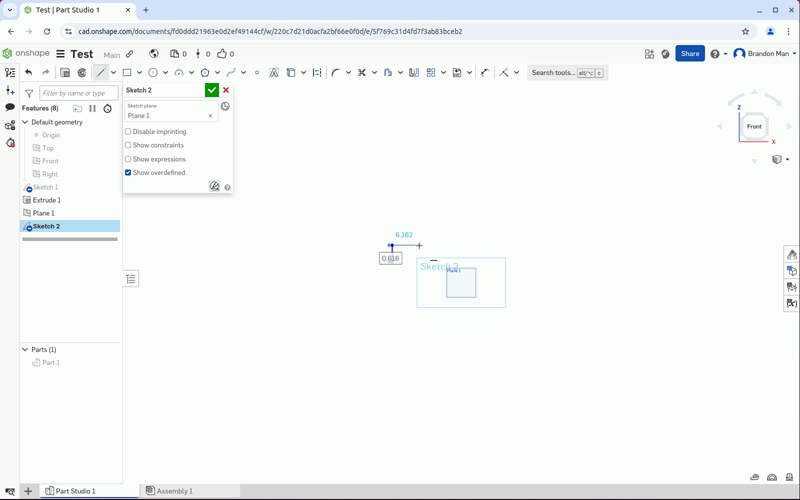
key_down(shift)
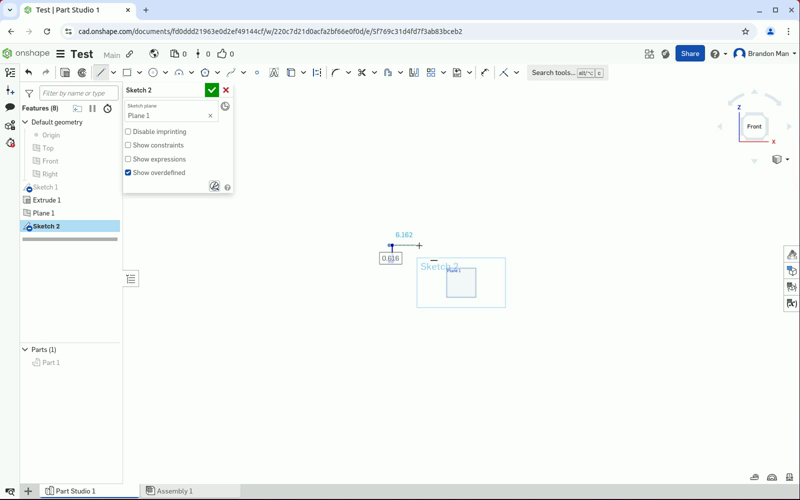
mouse_move(389, 261)
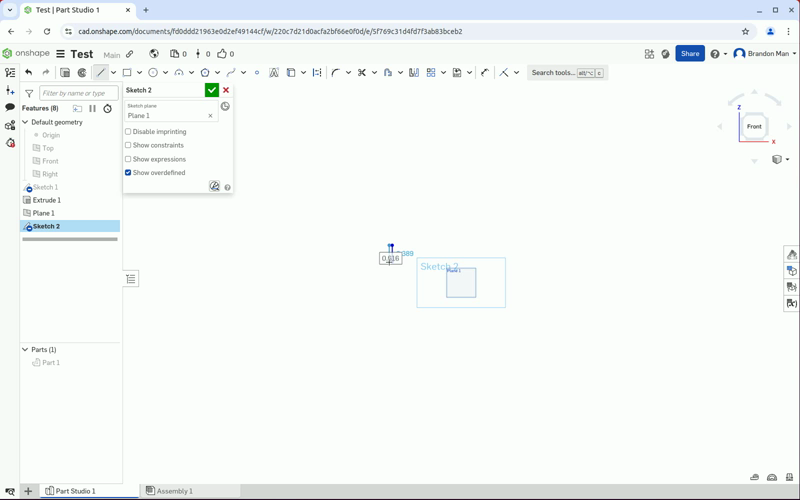
scroll(6)
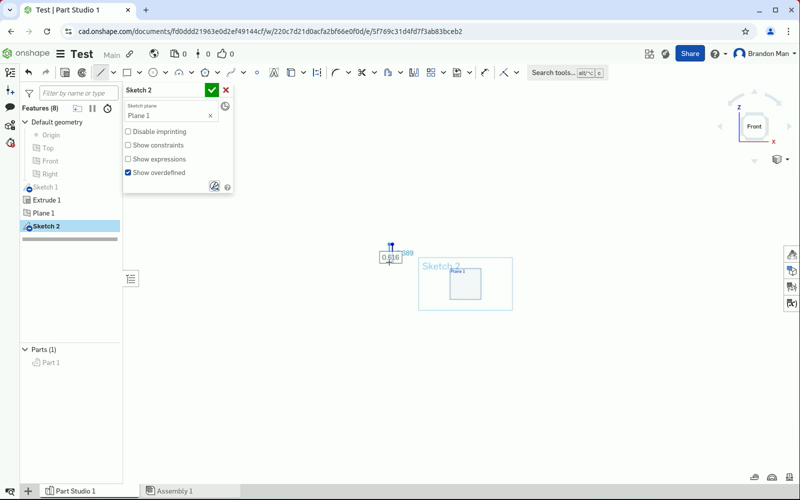
scroll(6)
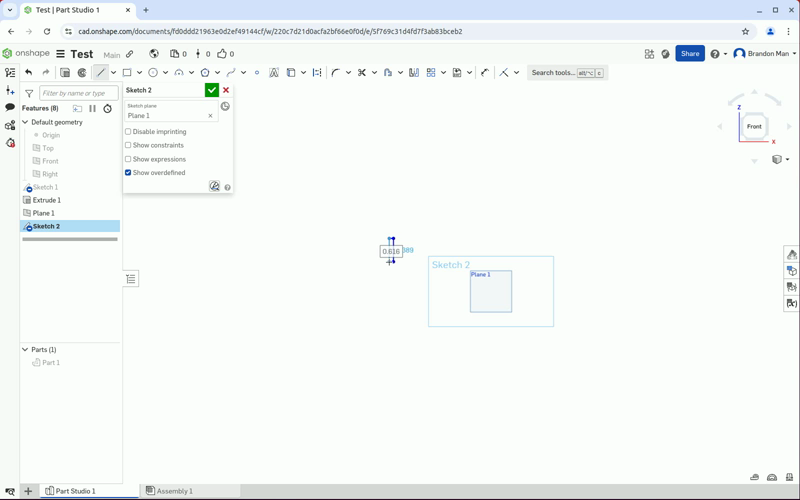
scroll(6)
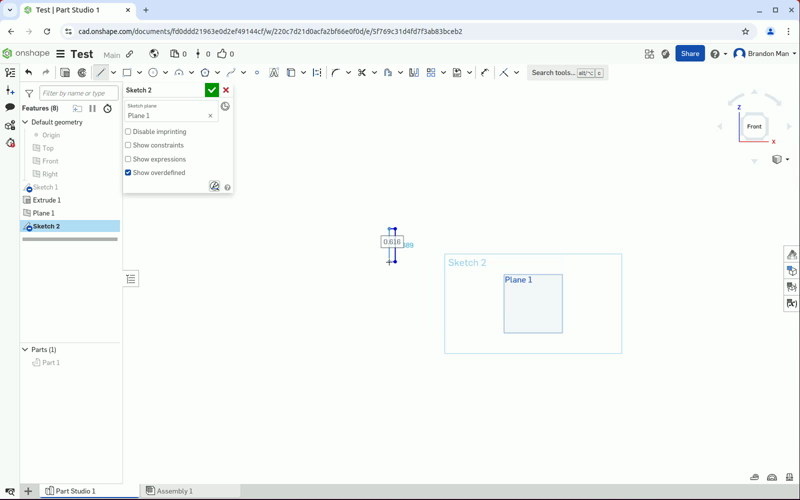
scroll(6)
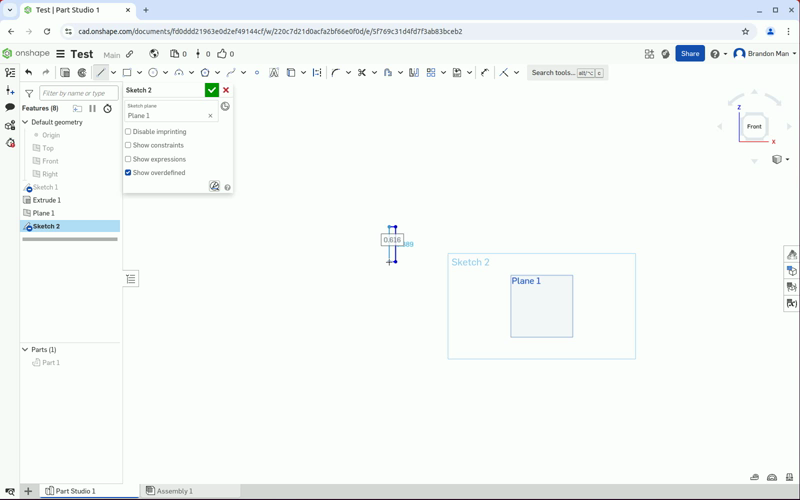
scroll(6)
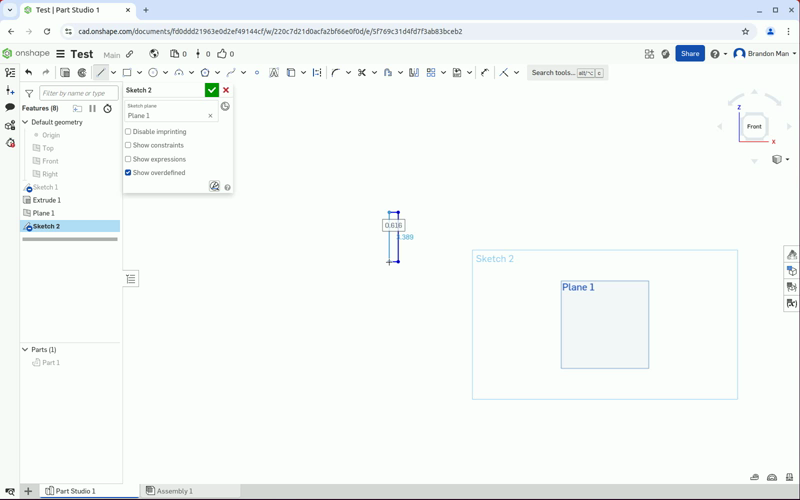
scroll(6)
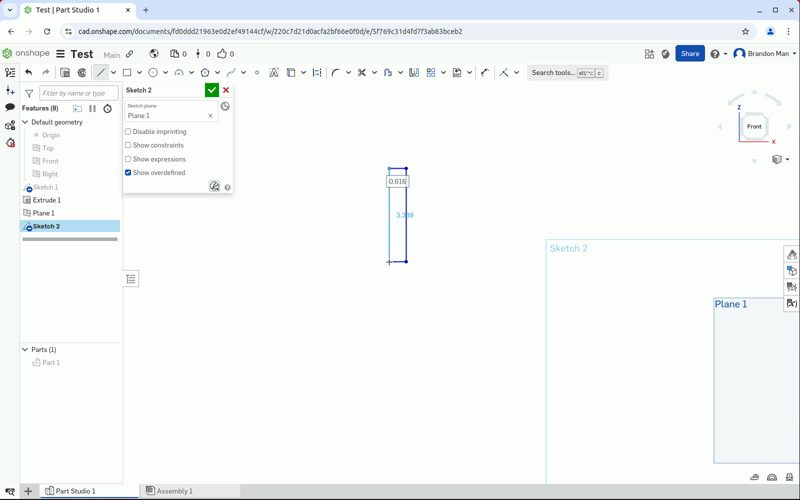
scroll(6)
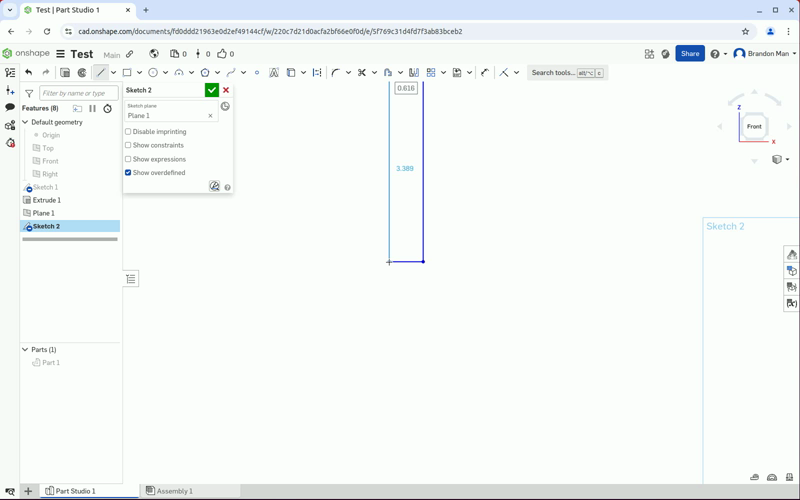
key_up(shift)
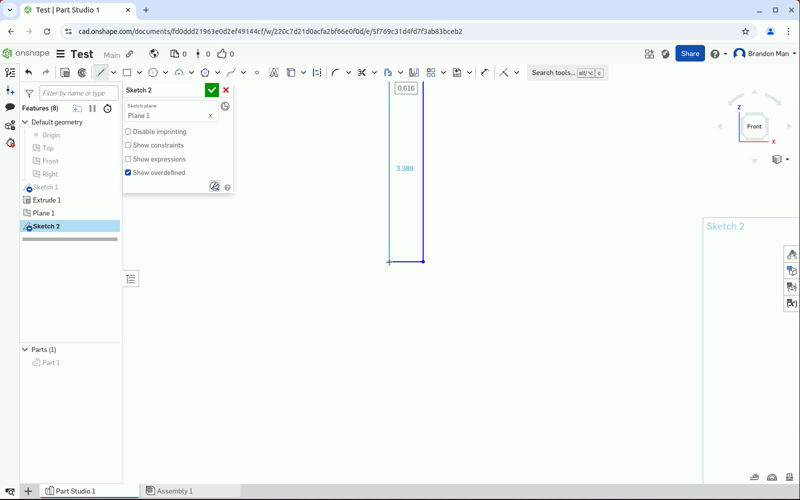
click(389, 261)
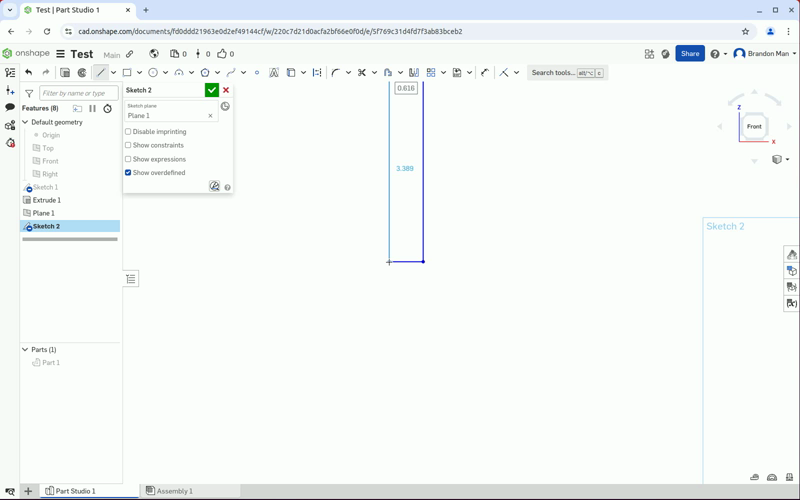
scroll(-6)
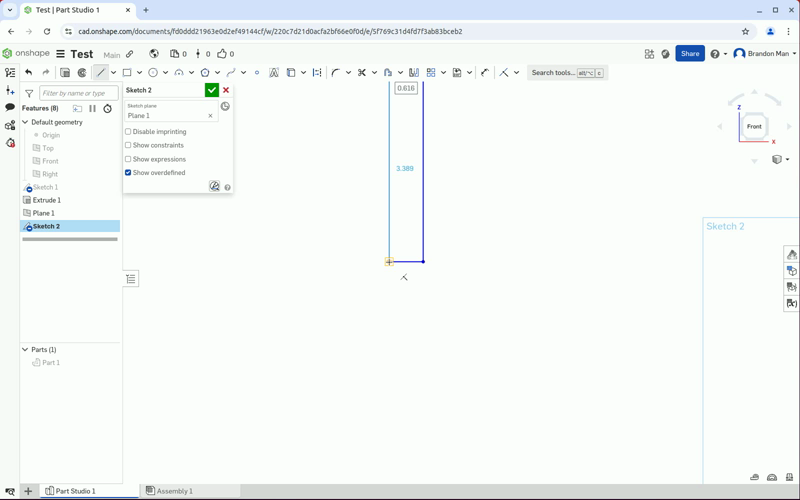
scroll(-6)
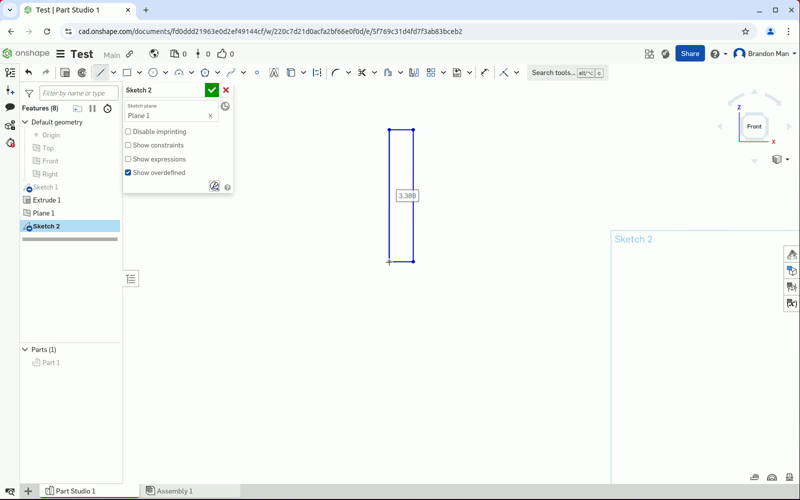
scroll(-6)
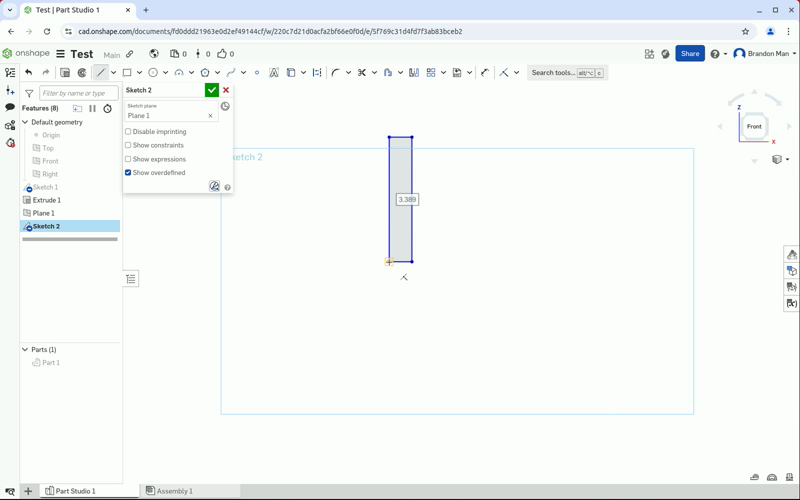
scroll(-6)
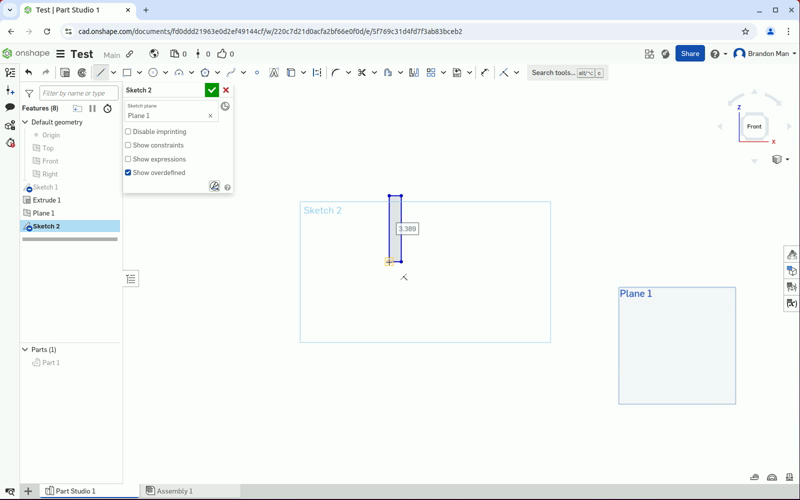
scroll(-6)
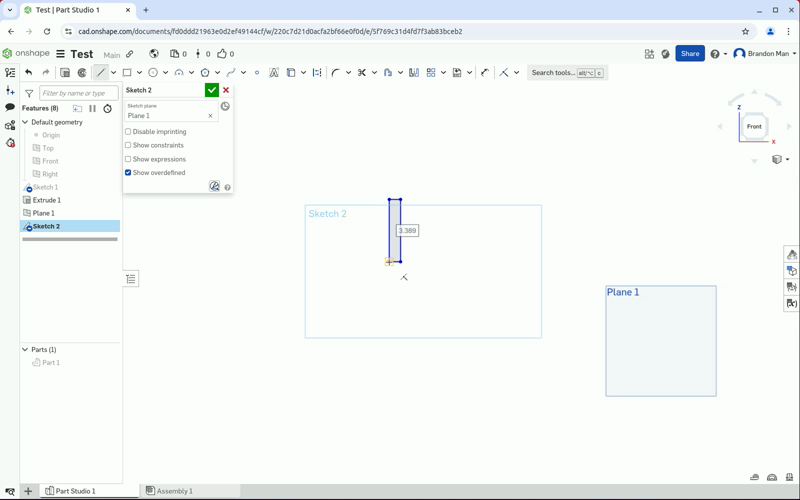
scroll(-6)
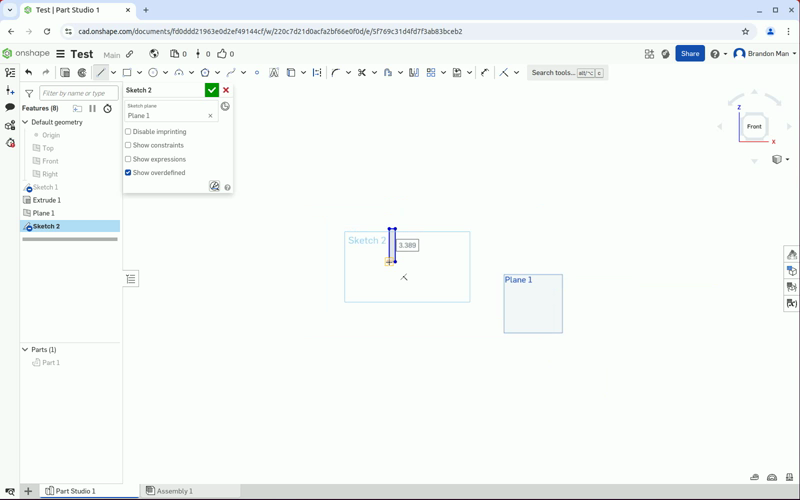
scroll(-6)
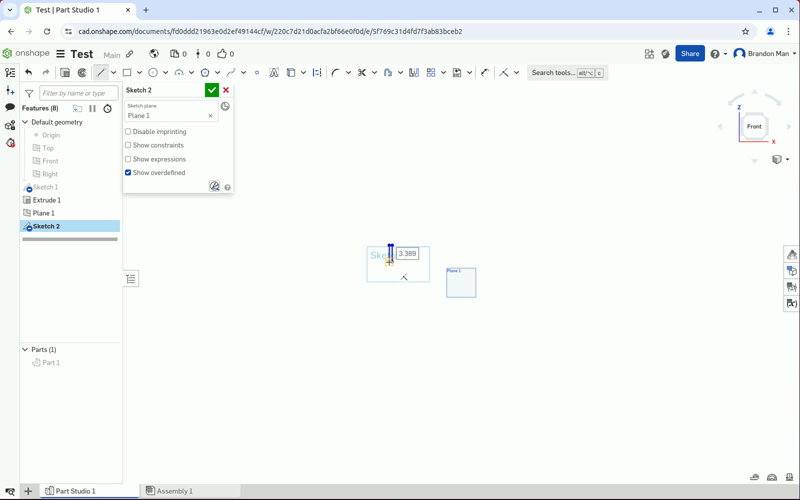
key(esc)
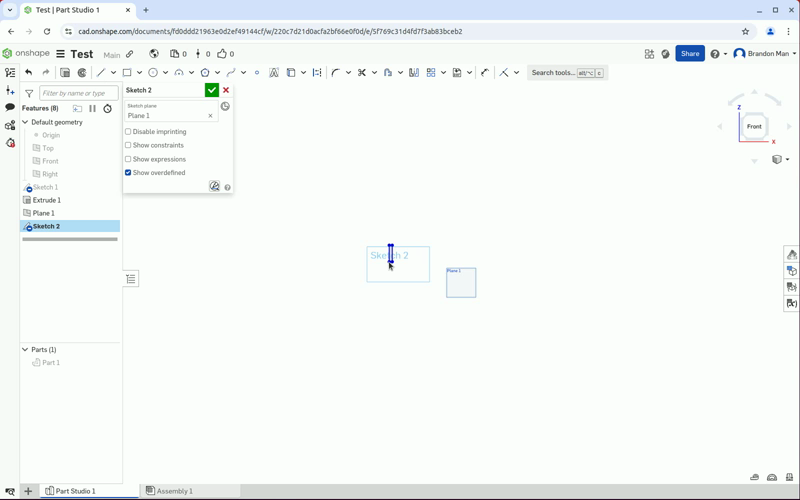
mouse_move(389, 256)
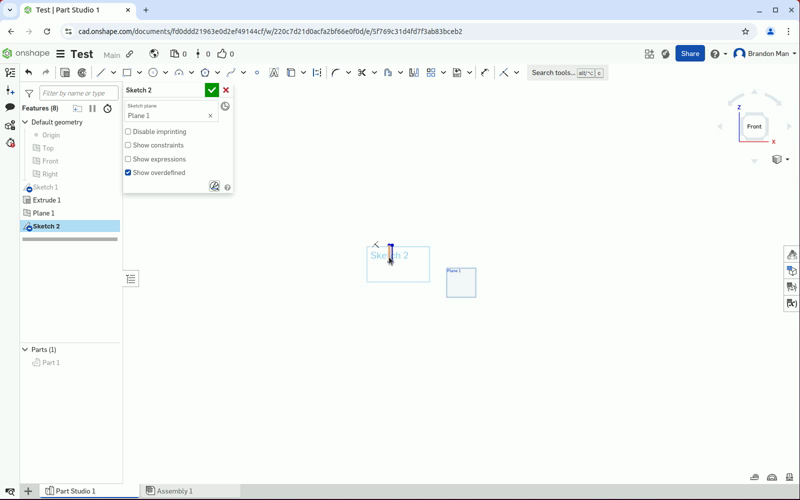
scroll(6)
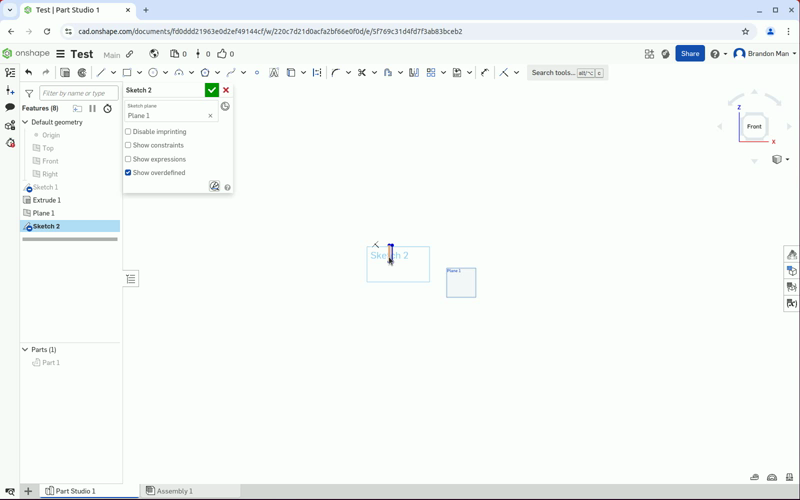
scroll(6)
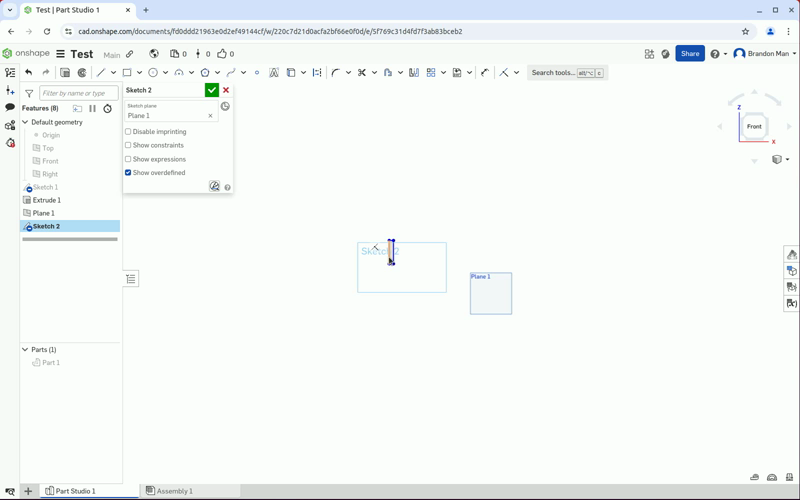
scroll(6)
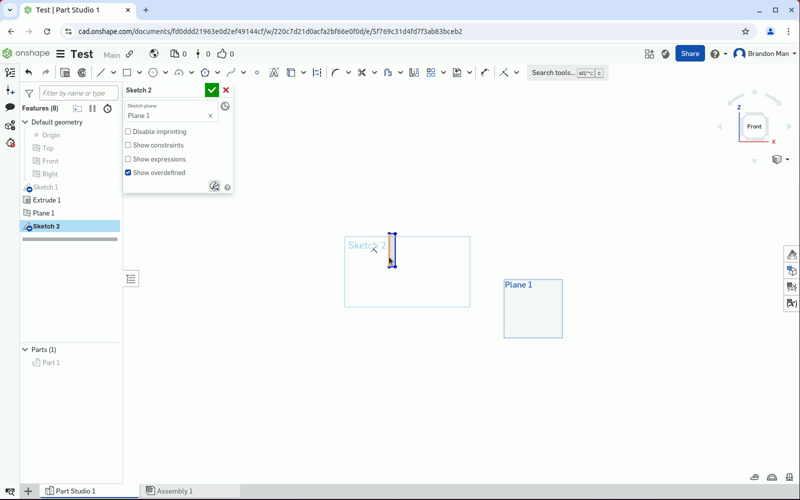
scroll(6)
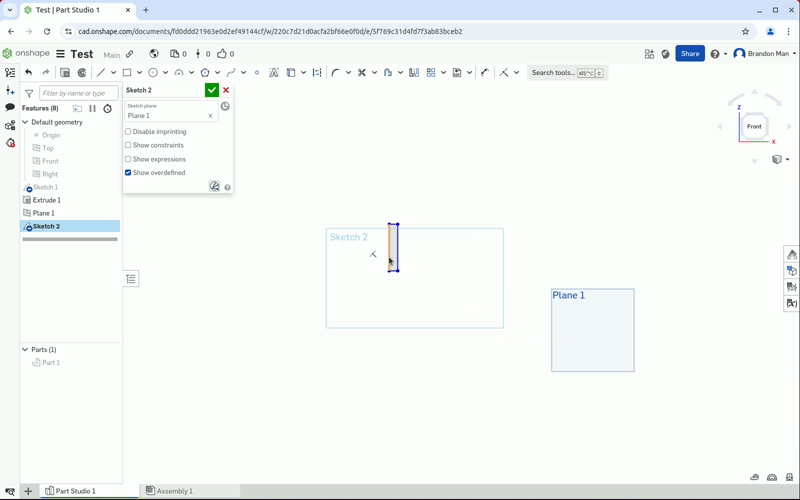
scroll(6)
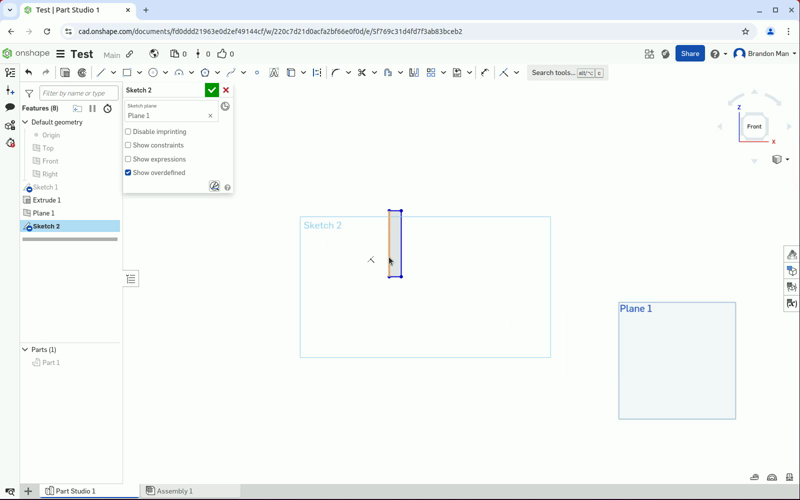
scroll(6)
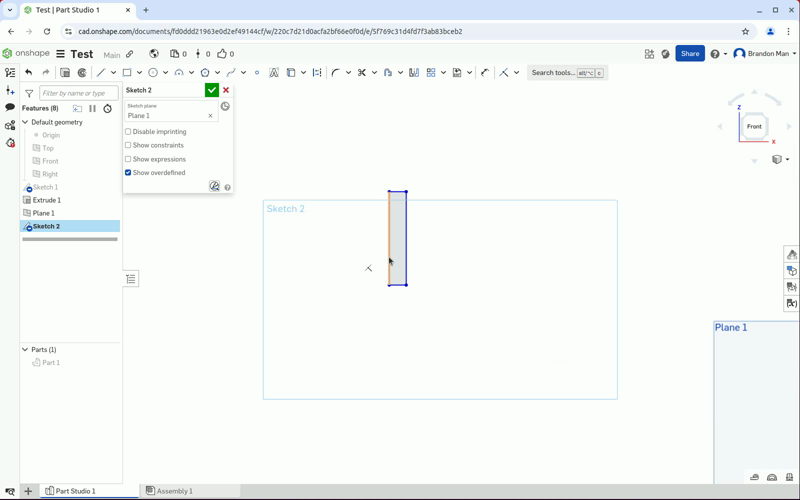
scroll(6)
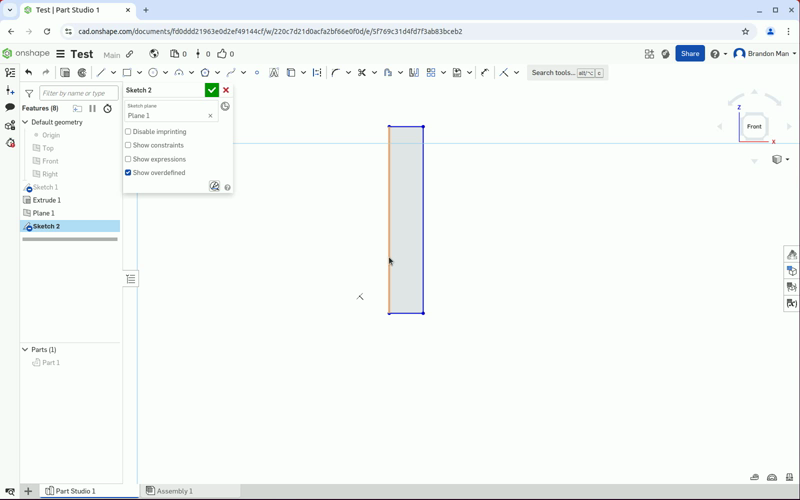
click(389, 256)
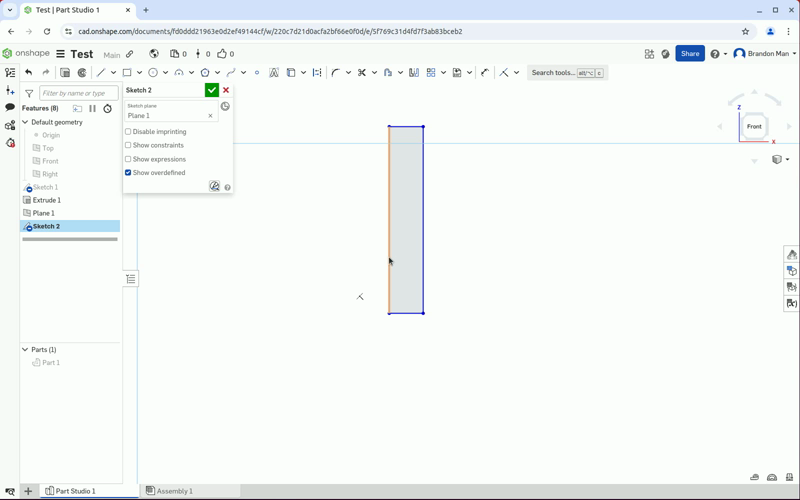
scroll(-6)
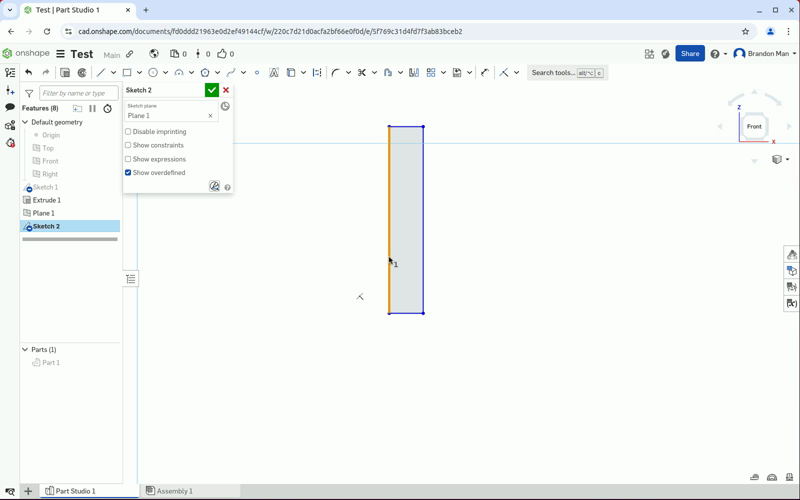
scroll(-6)
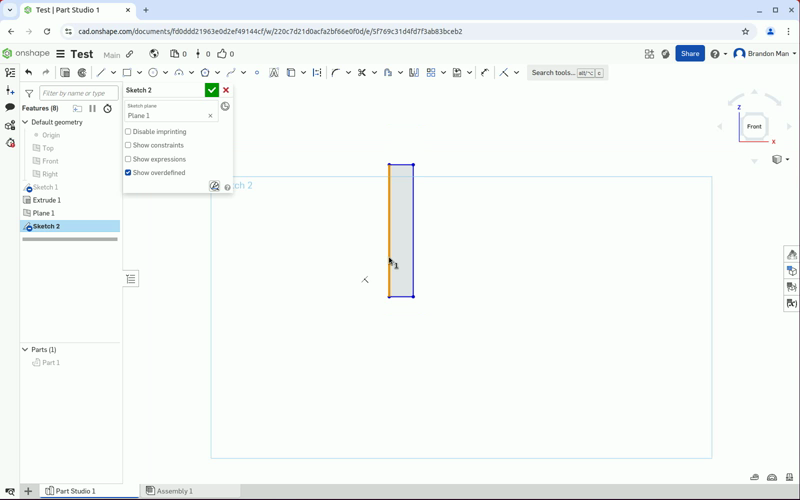
scroll(-6)
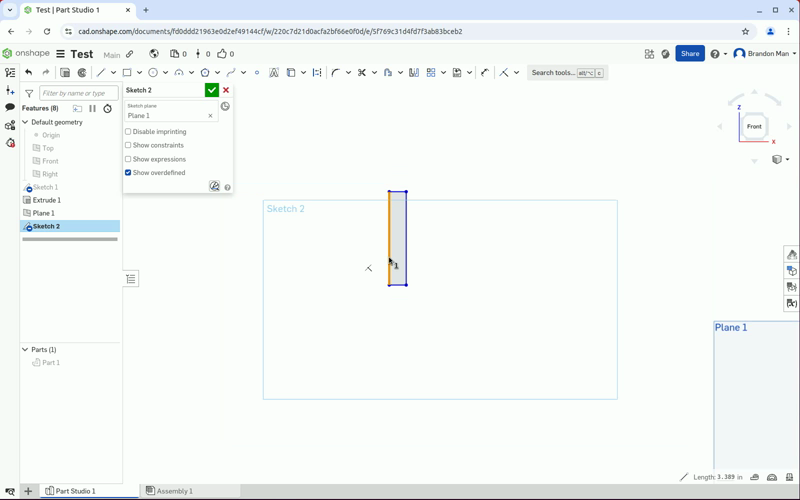
scroll(-6)
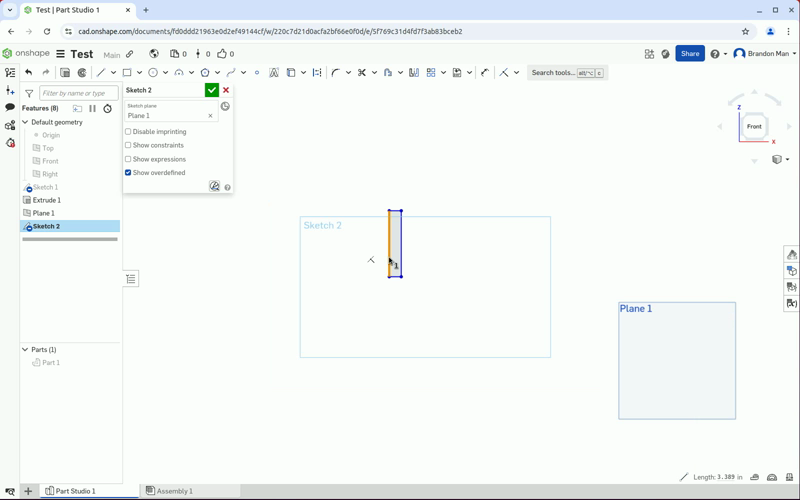
scroll(-6)
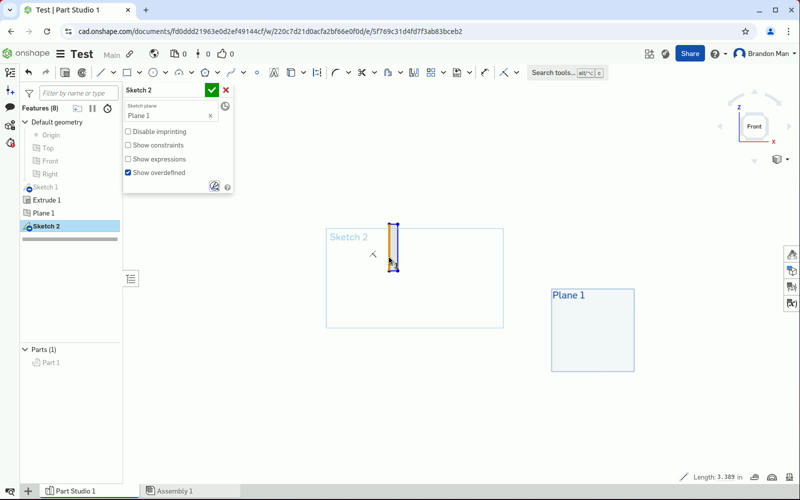
scroll(-6)
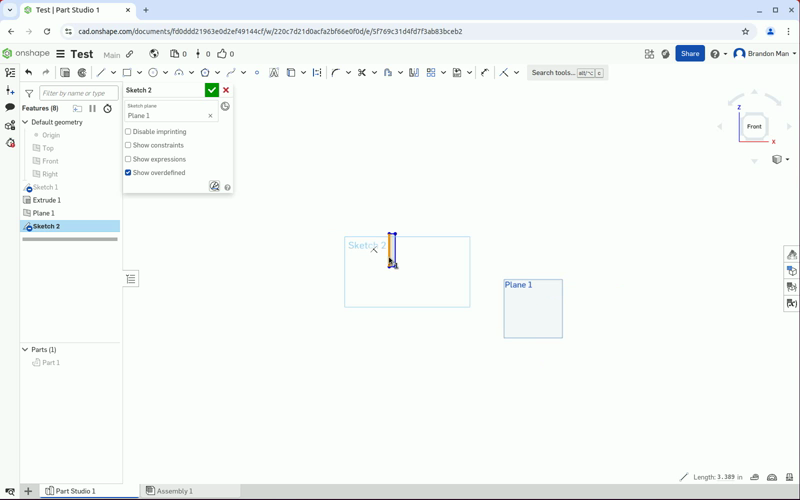
scroll(-6)
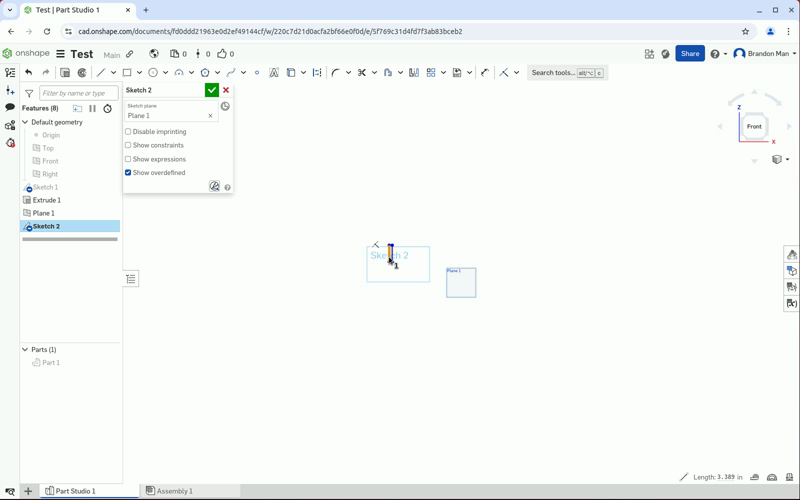
mouse_move(73, 352)
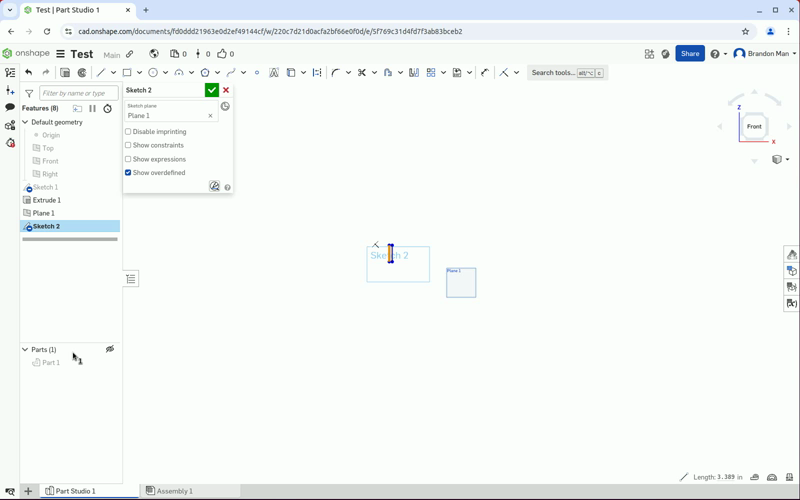
key(shift+y)
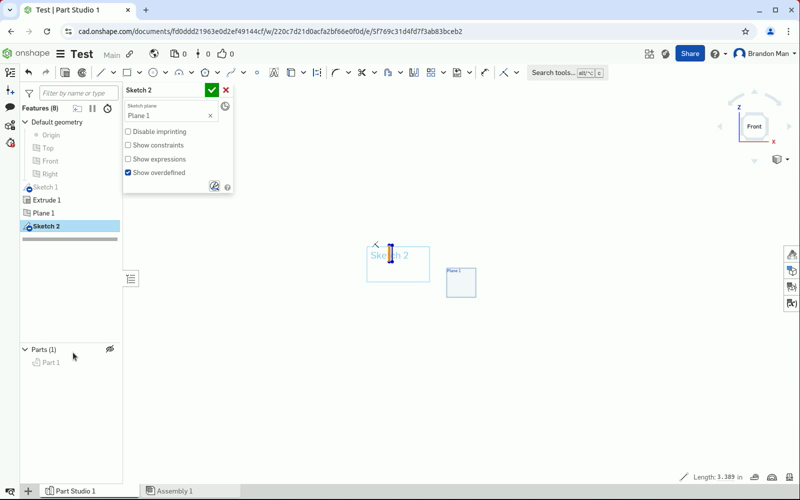
key(shift+e)
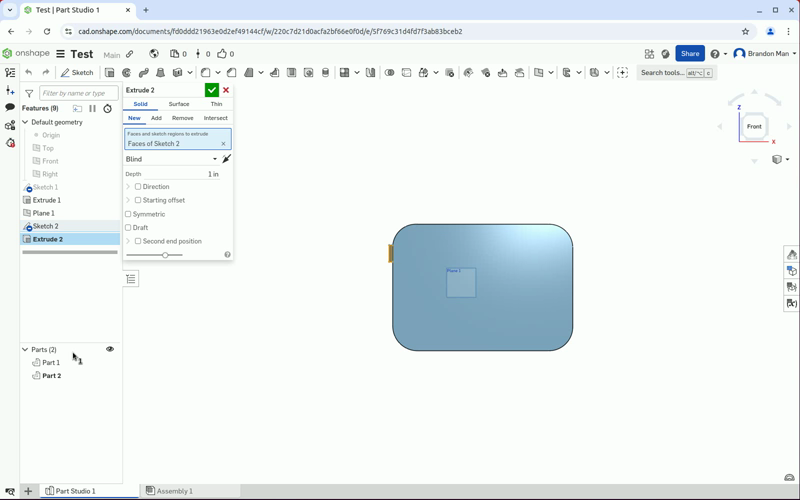
mouse_move(143, 106)
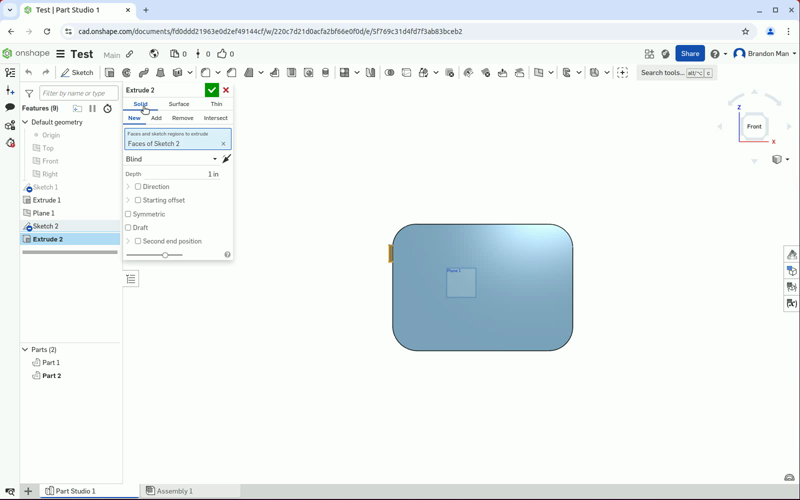
click(143, 106)
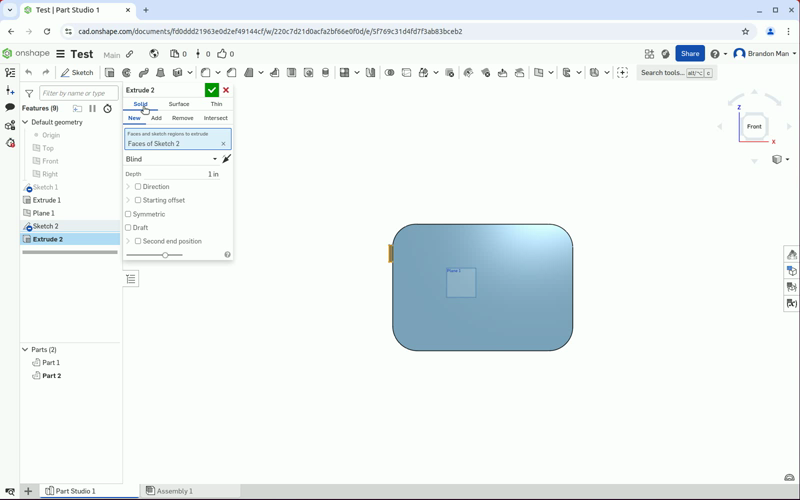
mouse_move(186, 120)
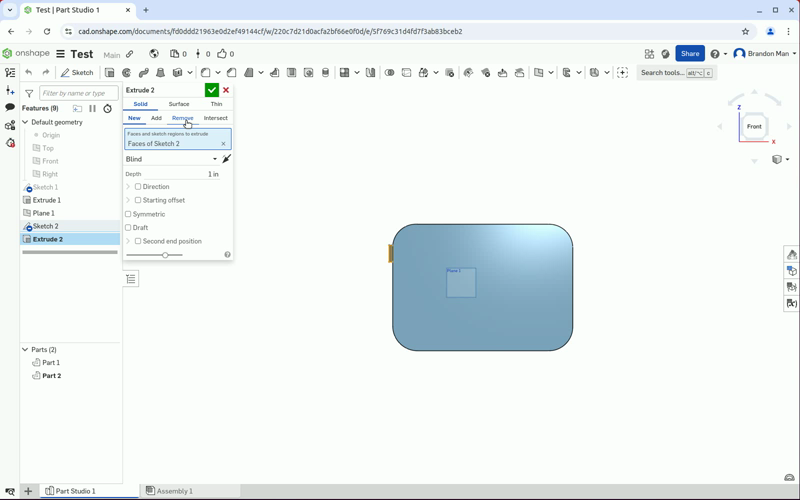
click(186, 120)
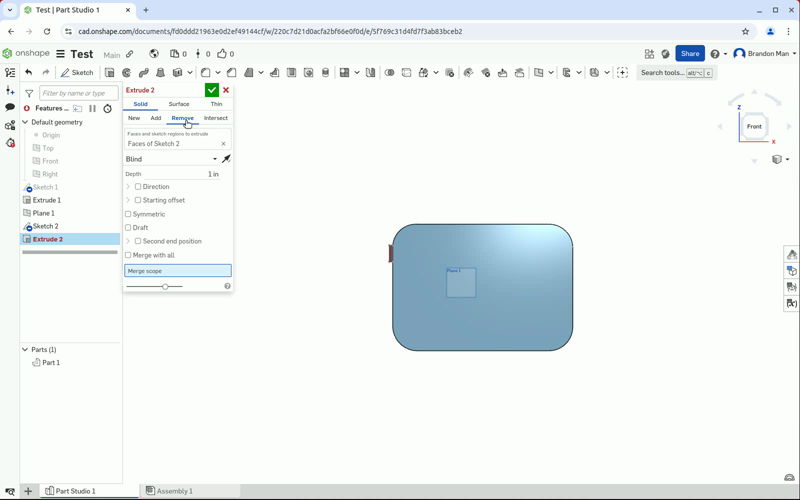
key(tab, 4)
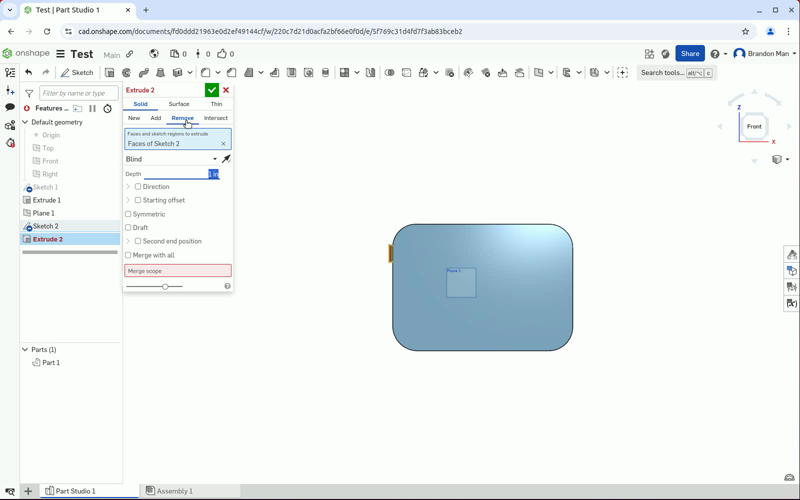
text(3.129)
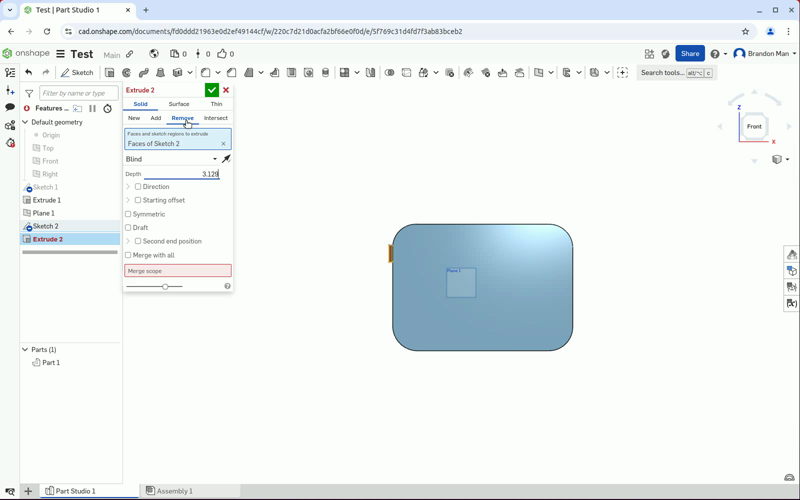
key(tab, 6)
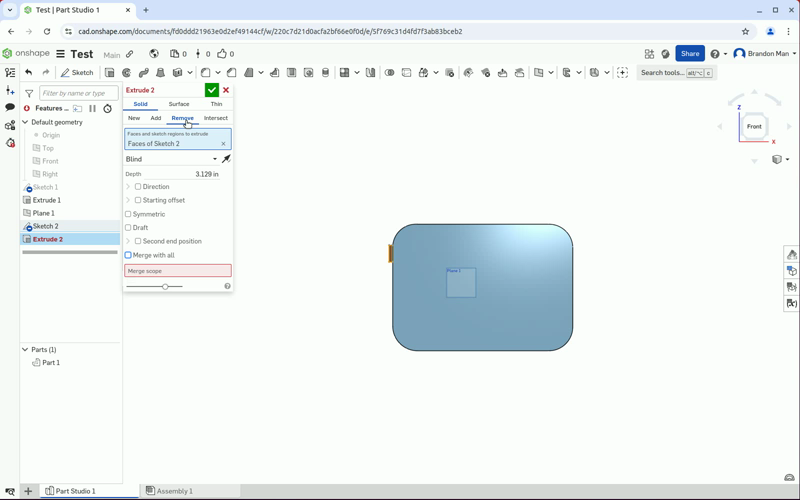
key(space)
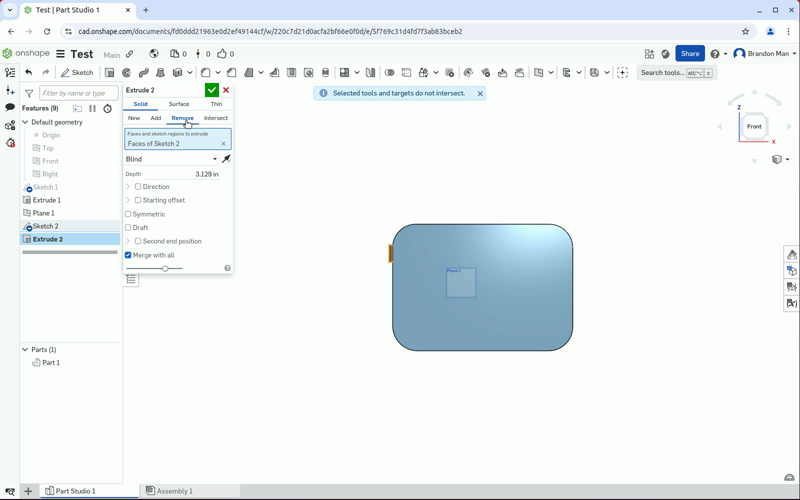
key(enter)
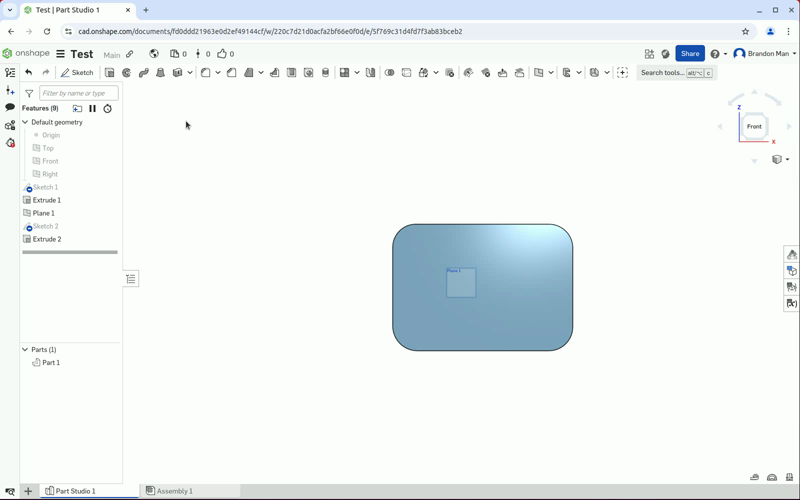
key(shift+h)
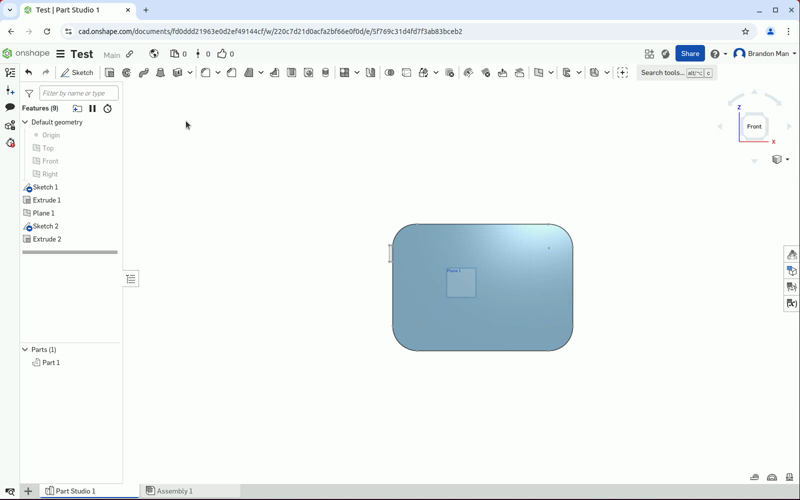
key(shift+h)
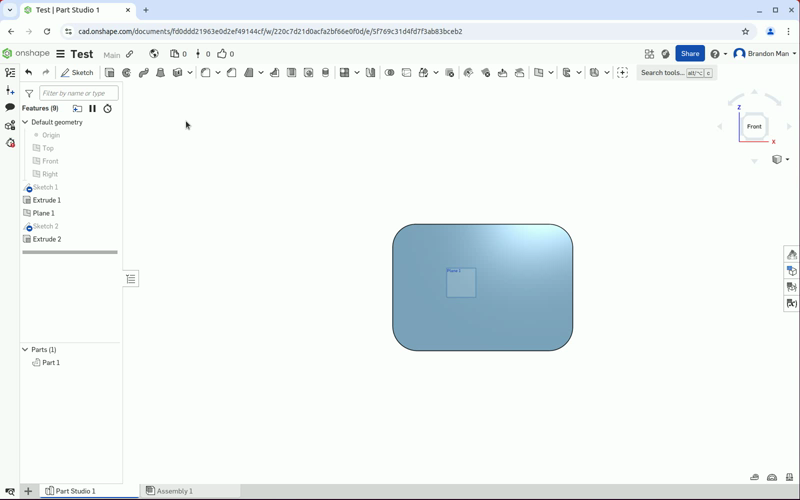
mouse_move(73, 189)
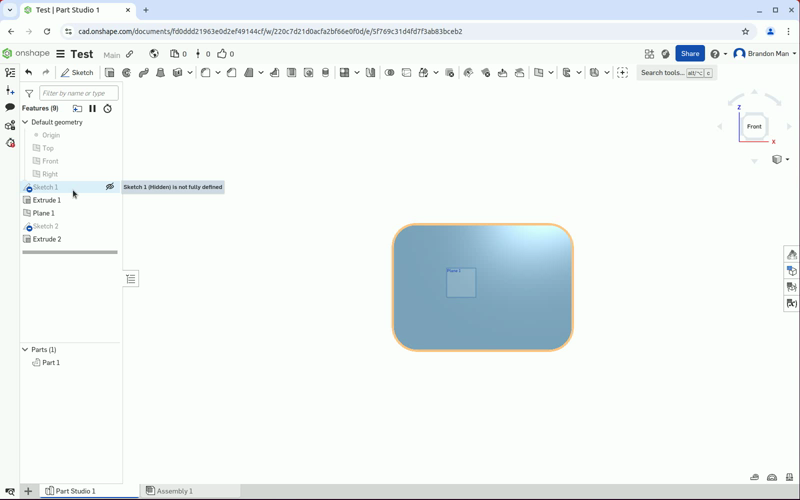
click(73, 189)
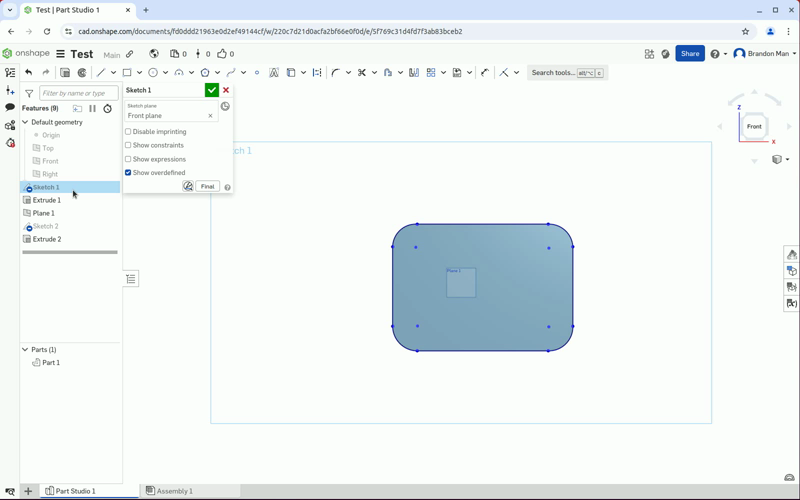
mouse_move(229, 92)
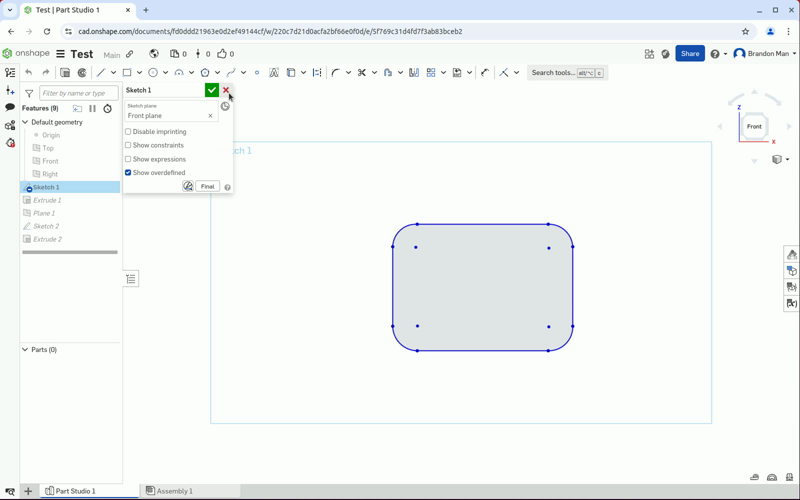
click(229, 92)
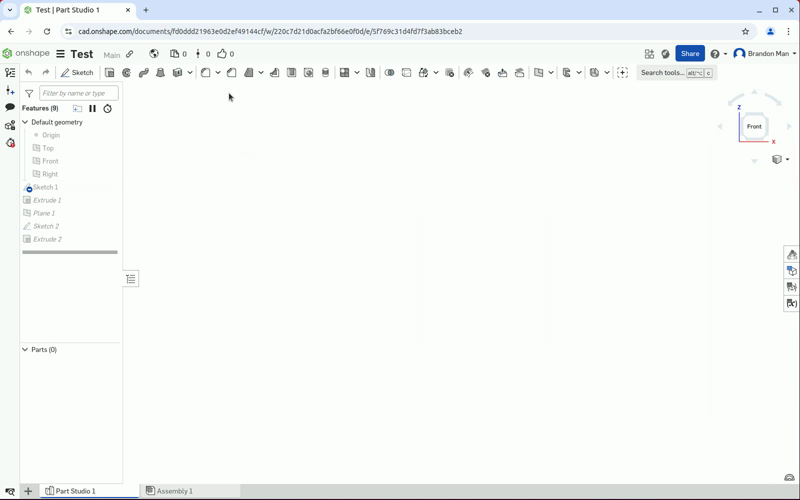
key(shift+s)
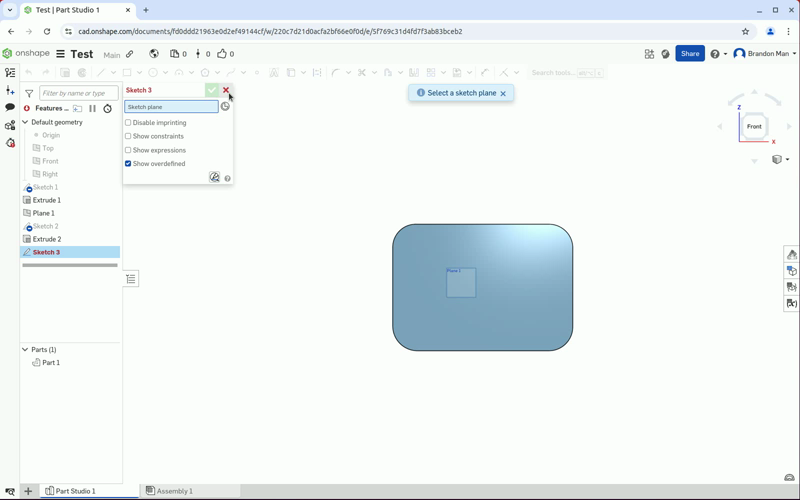
mouse_move(73, 215)
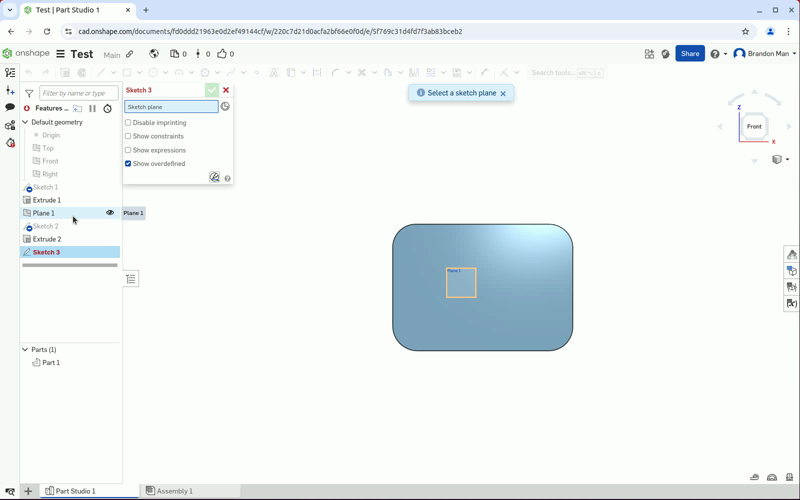
click(73, 215)
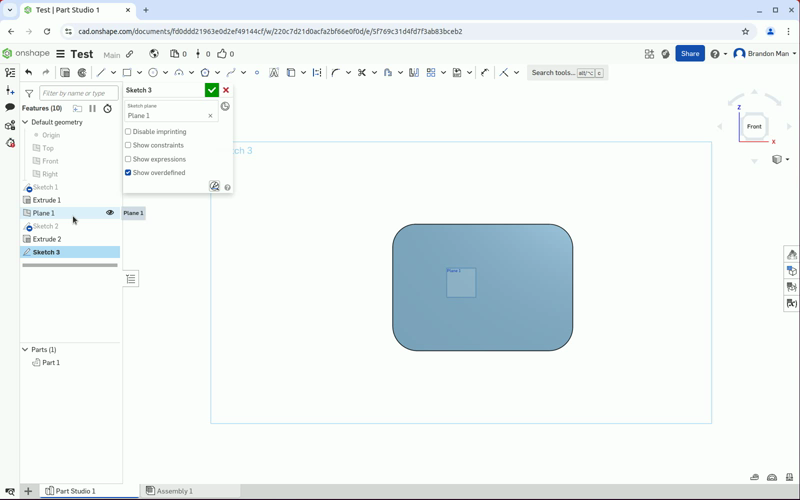
mouse_move(73, 352)
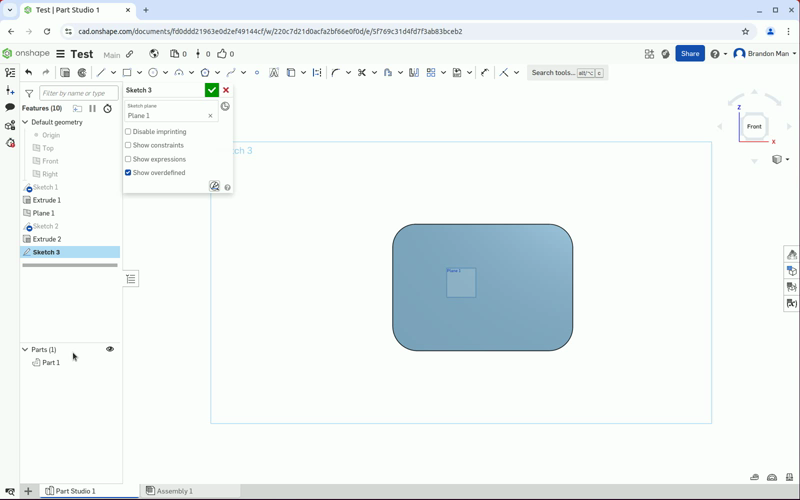
key(y)
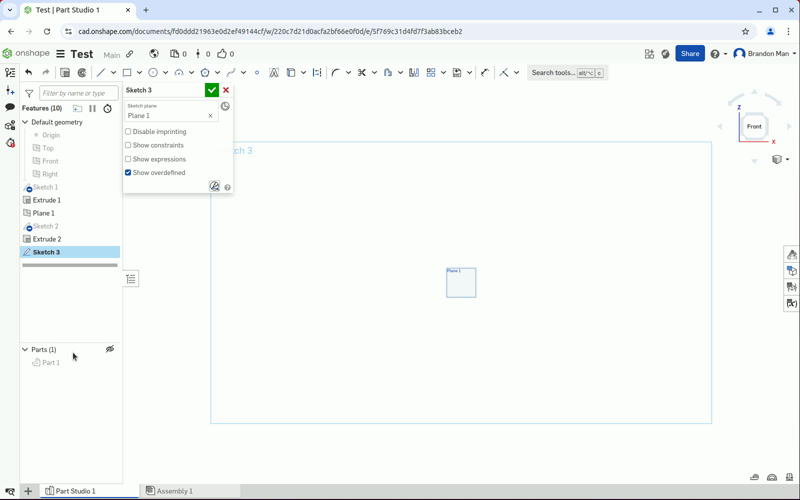
key(l)
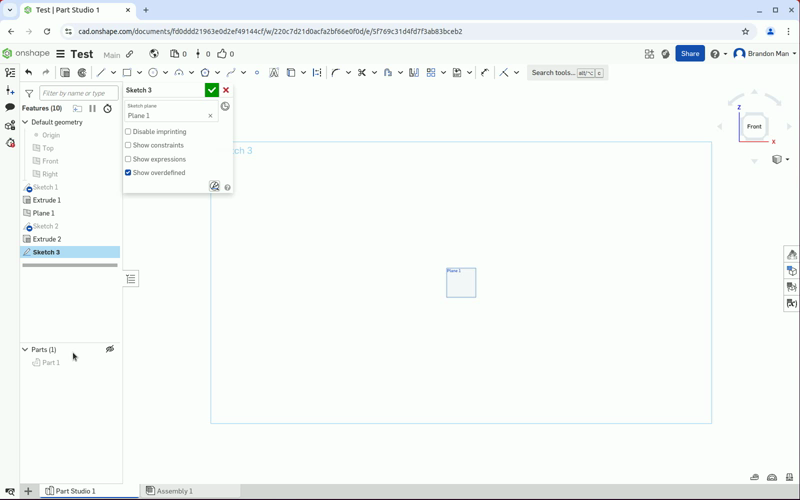
key_down(shift)
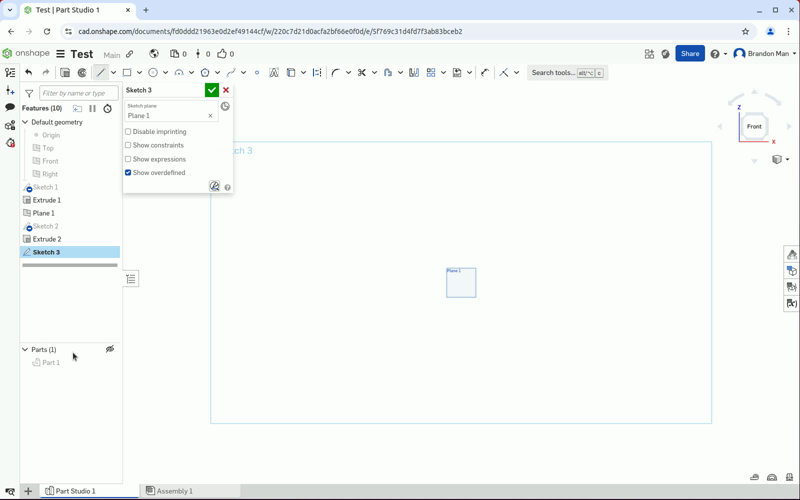
mouse_move(392, 261)
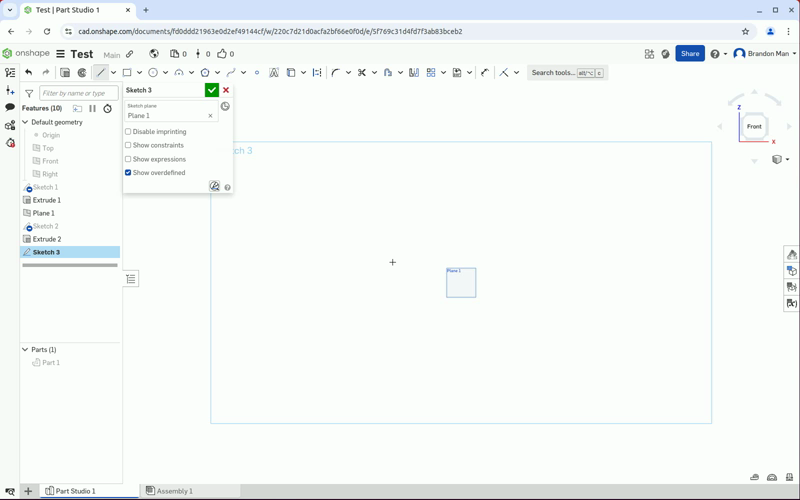
click(392, 261)
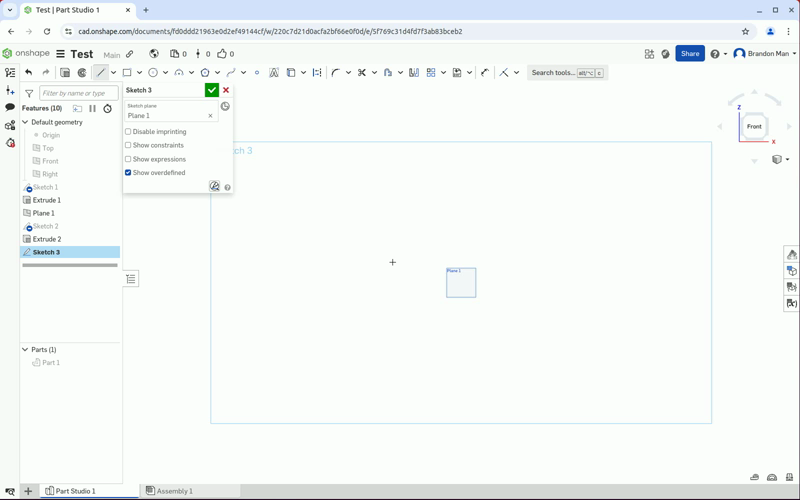
key_up(shift)
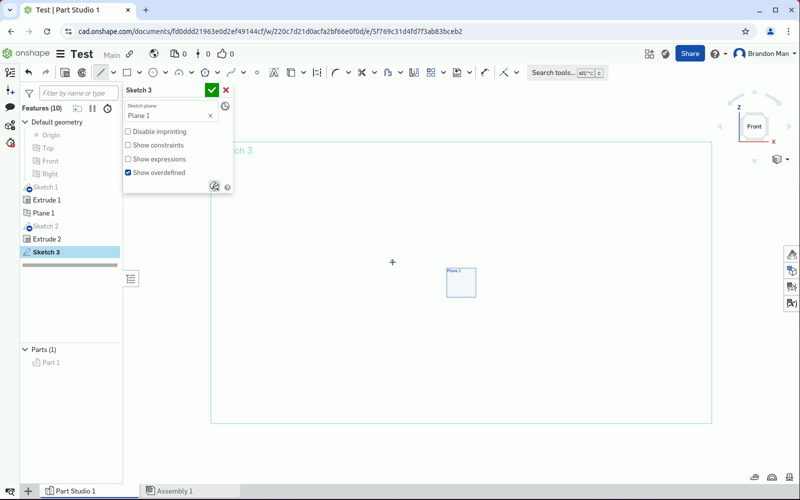
key_down(shift)
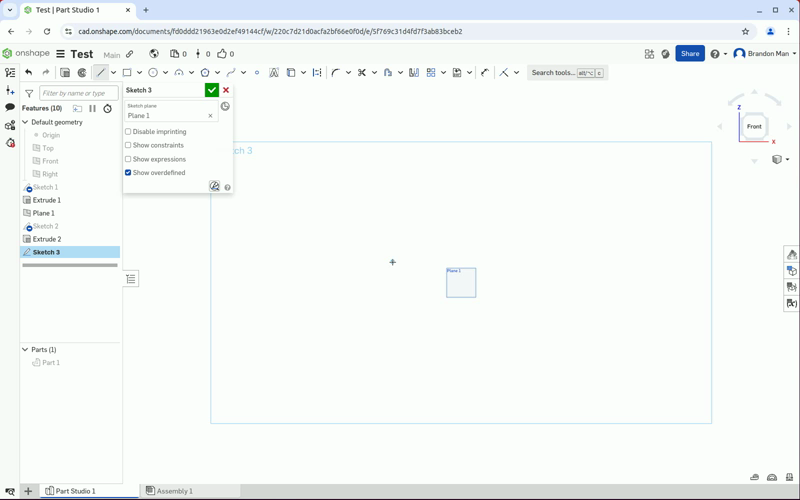
mouse_move(422, 261)
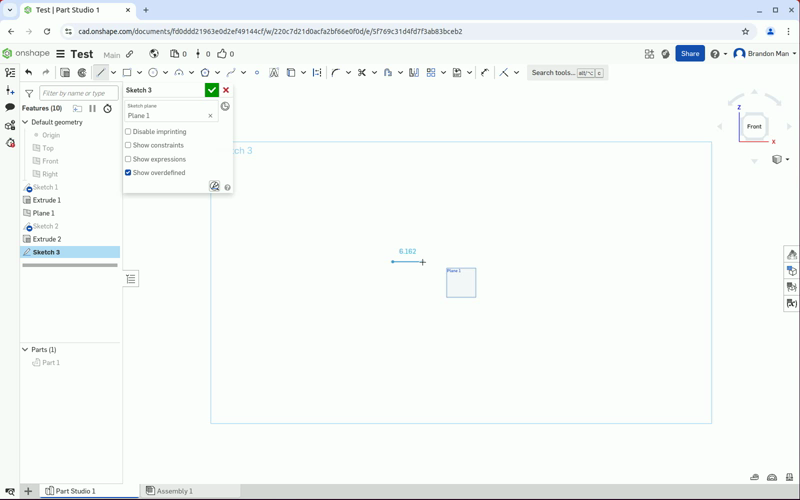
mouse_move(435, 261)
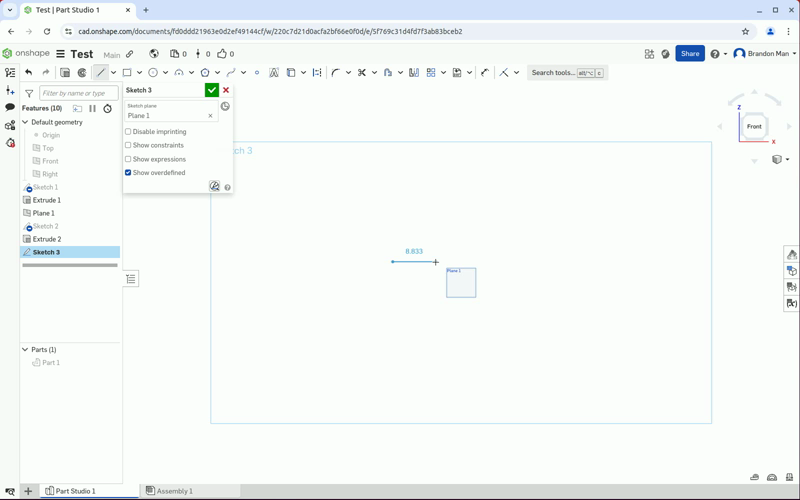
click(435, 261)
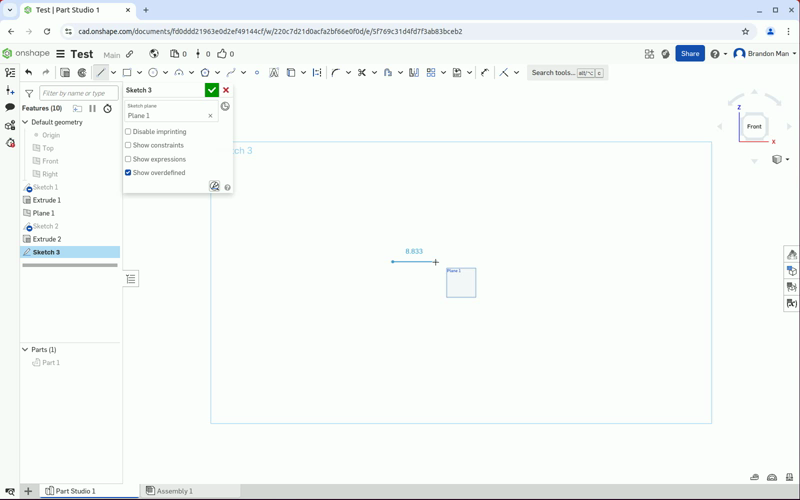
key_up(shift)
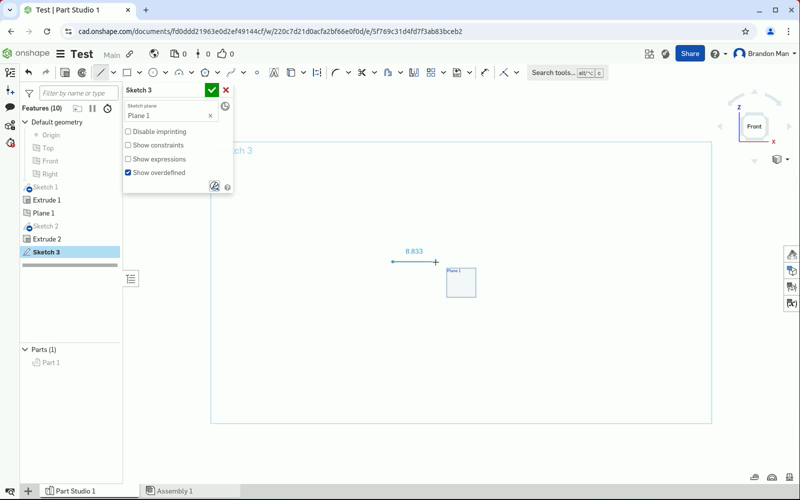
key_down(shift)
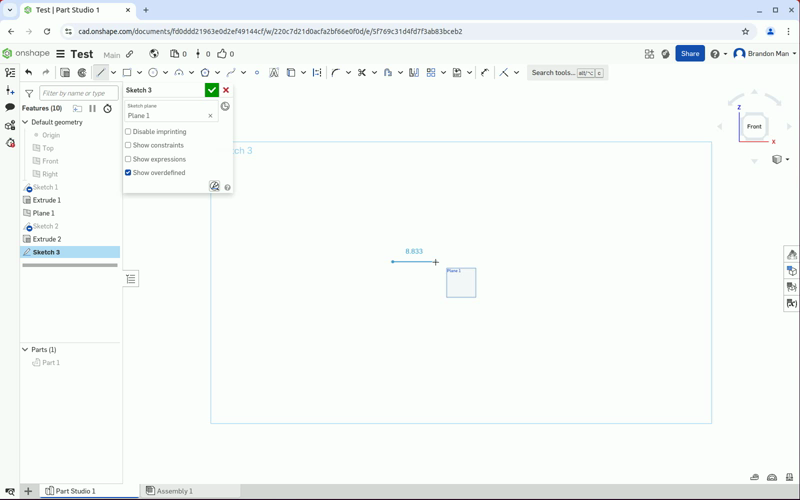
mouse_move(465, 261)
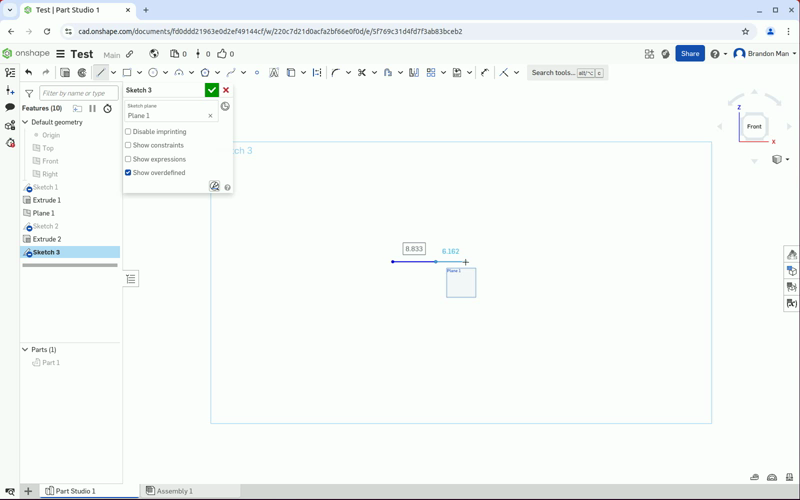
mouse_move(435, 246)
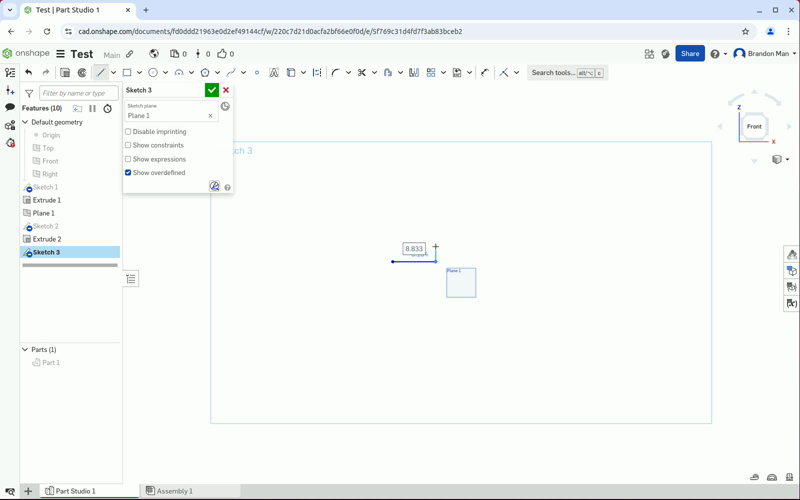
click(435, 246)
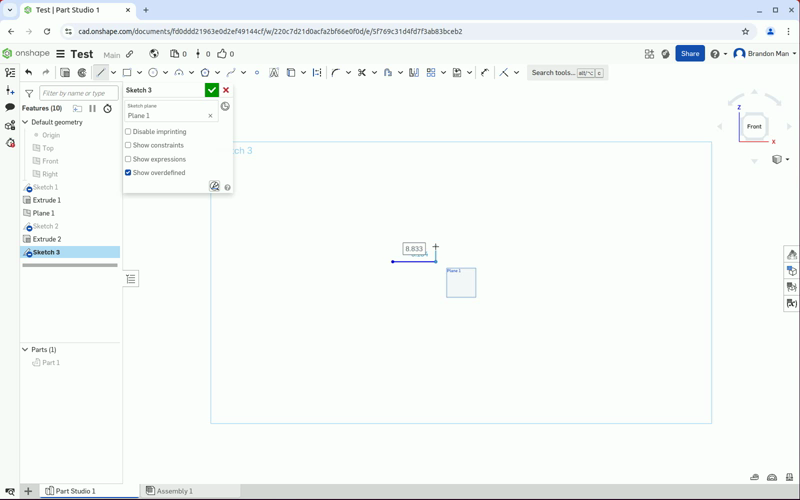
key_up(shift)
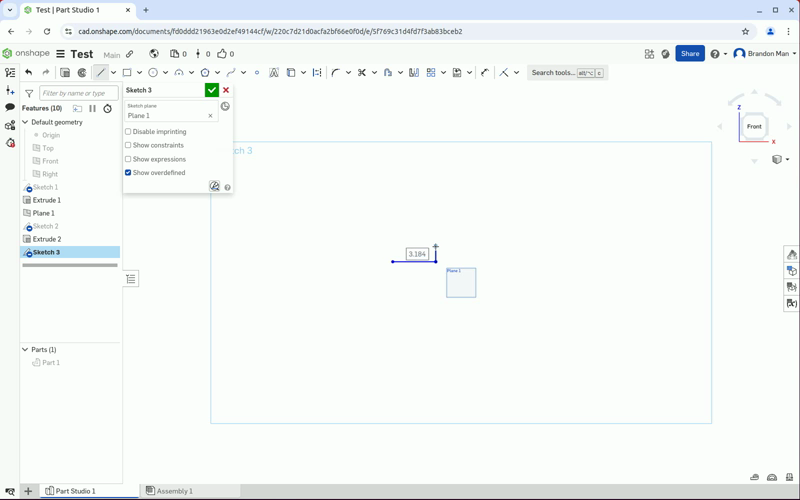
key_down(shift)
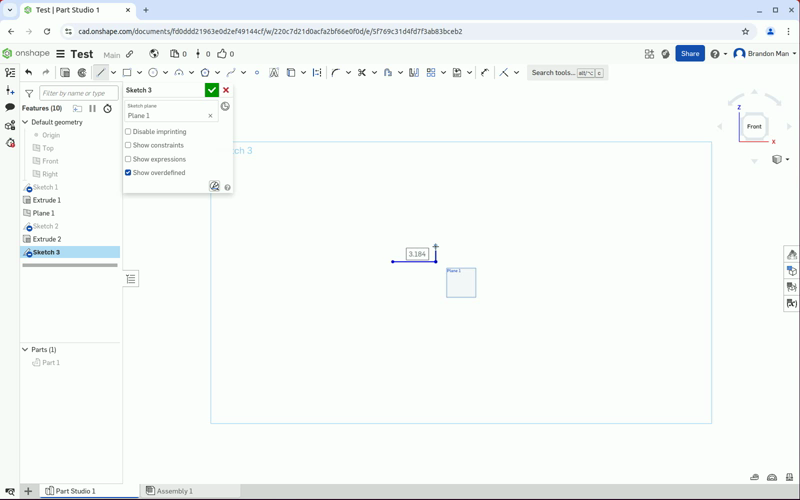
mouse_move(465, 246)
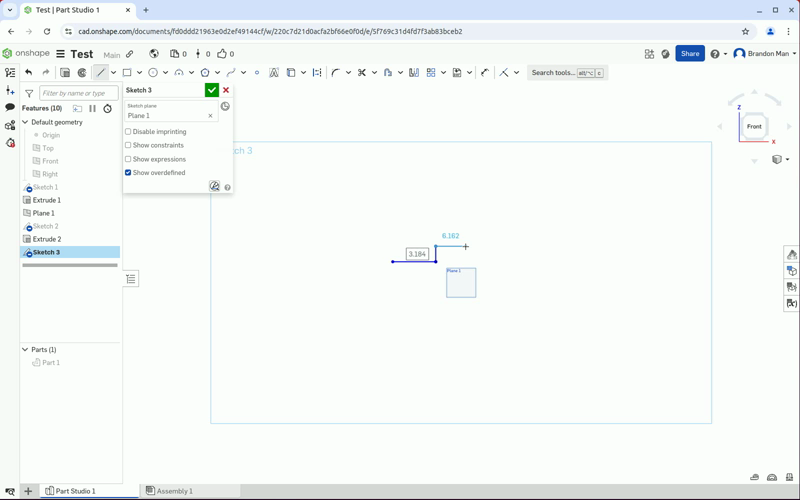
mouse_move(392, 246)
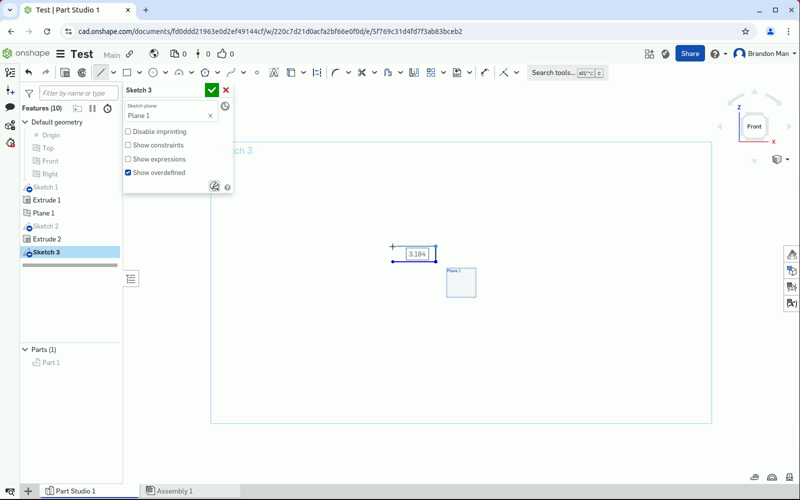
click(392, 246)
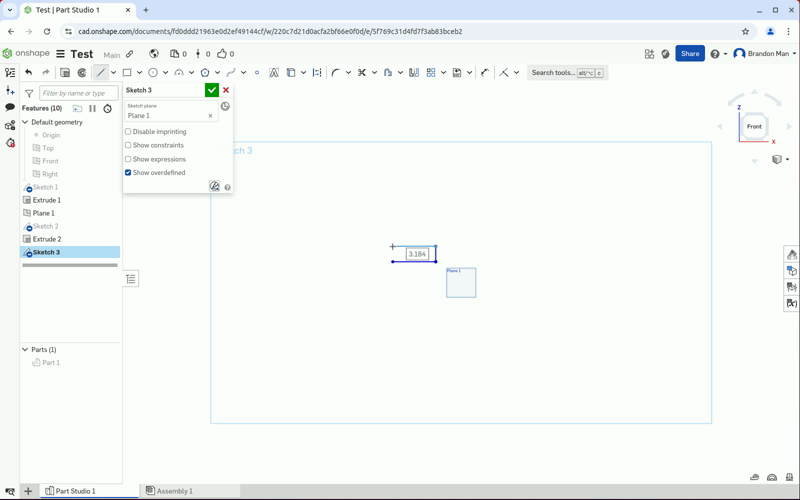
key_up(shift)
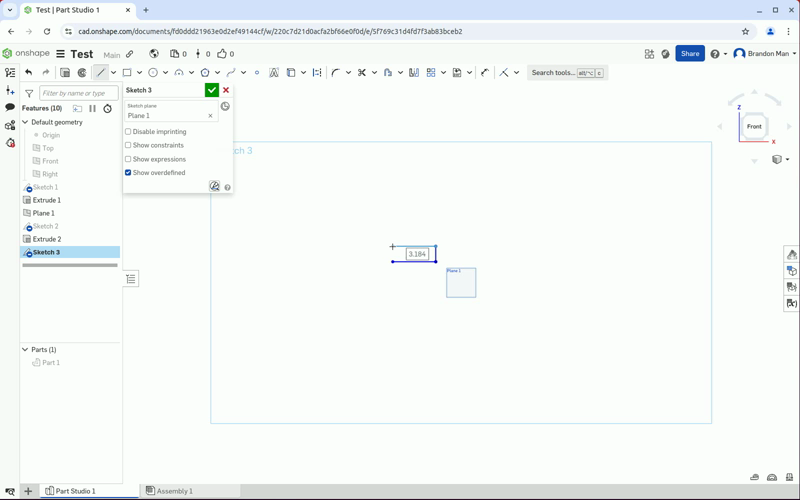
mouse_move(422, 246)
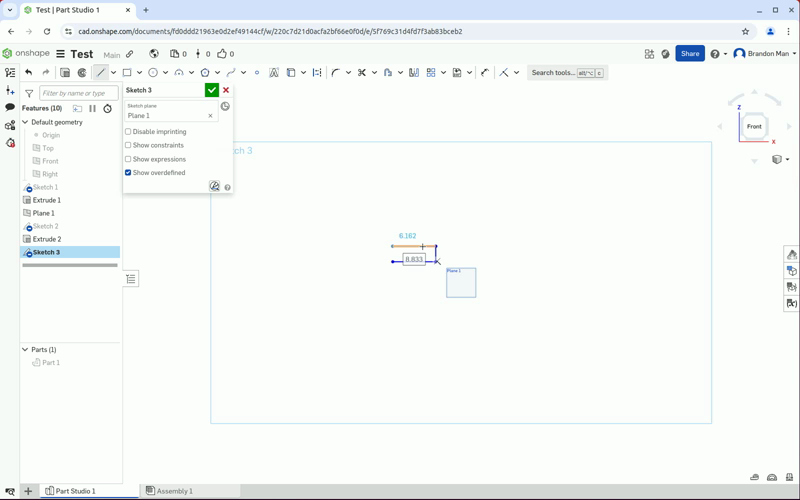
key_down(shift)
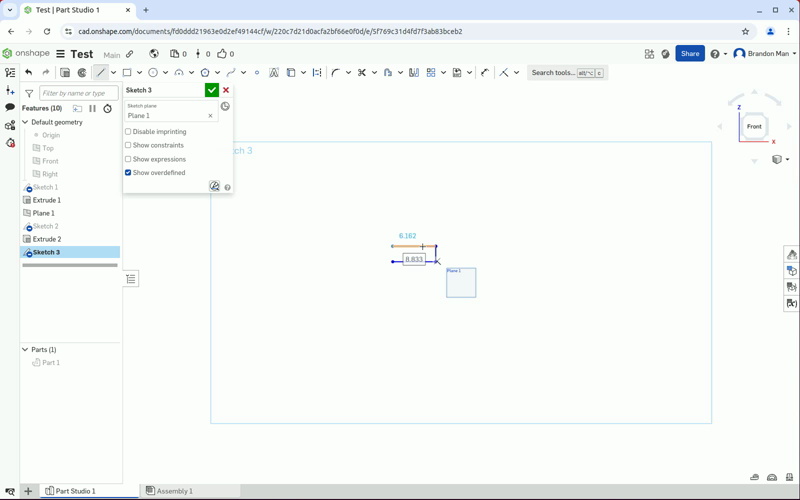
mouse_move(392, 261)
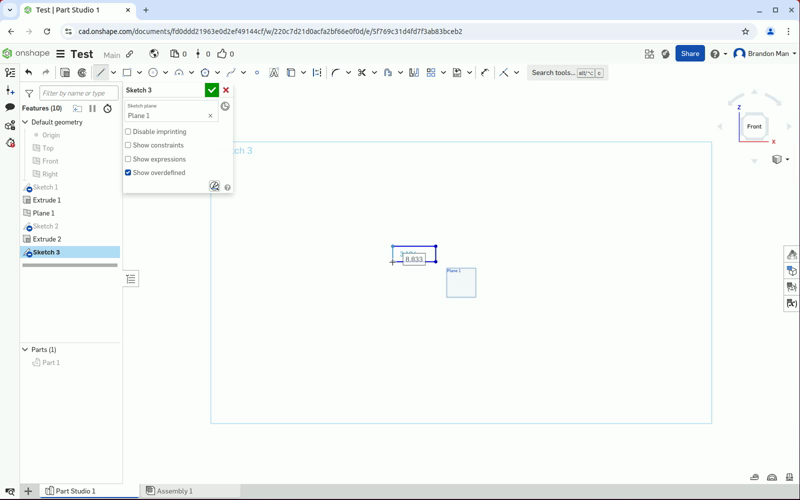
key_up(shift)
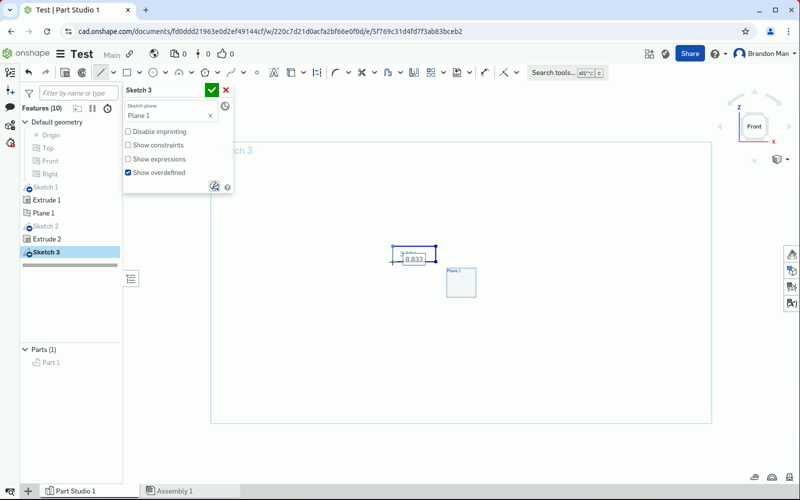
click(392, 261)
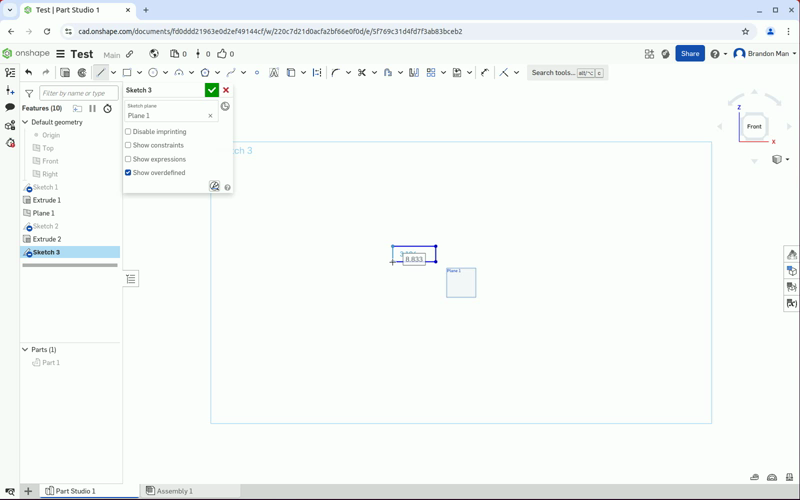
key(esc)
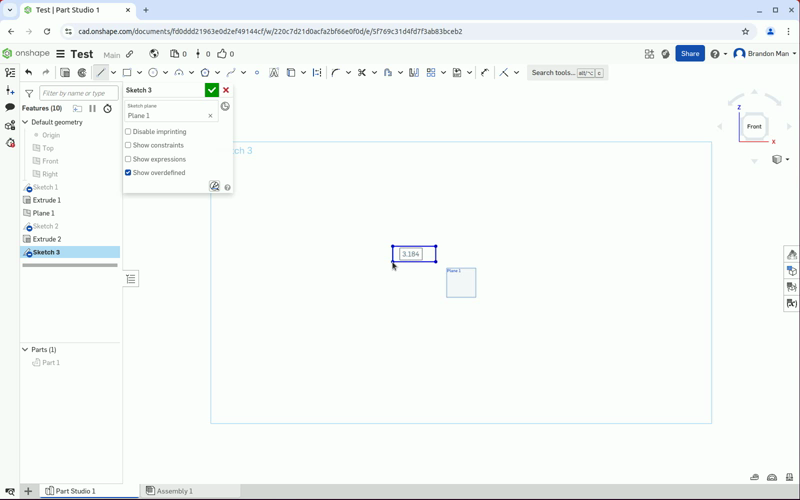
mouse_move(407, 249)
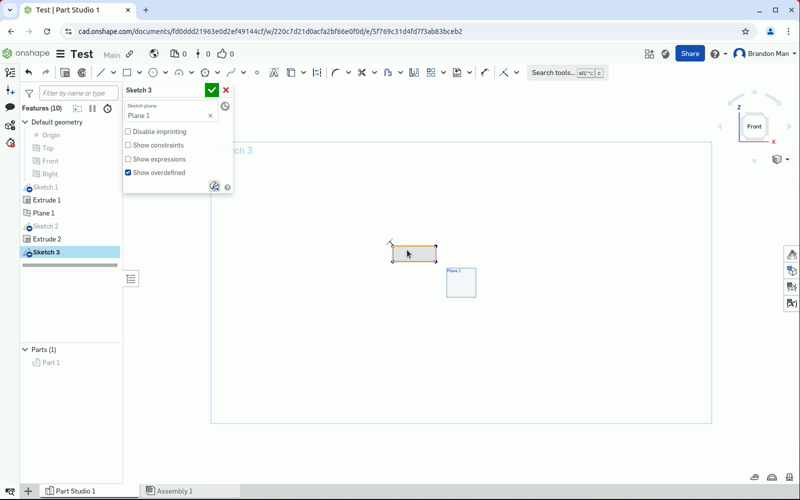
scroll(6)
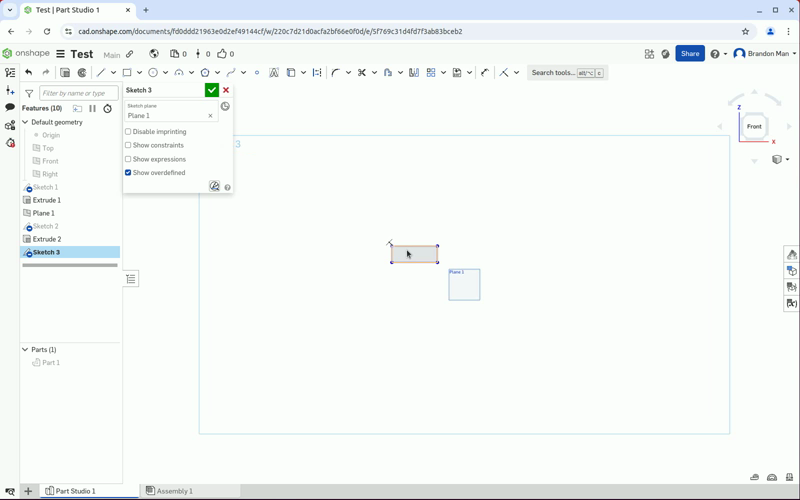
scroll(6)
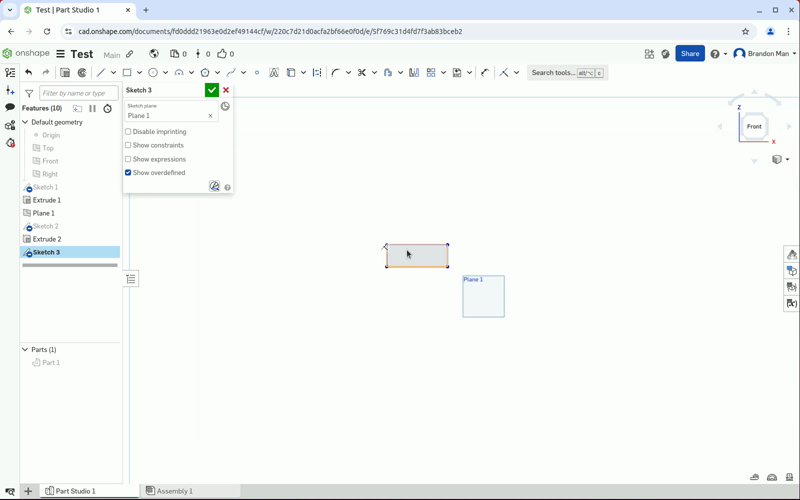
scroll(6)
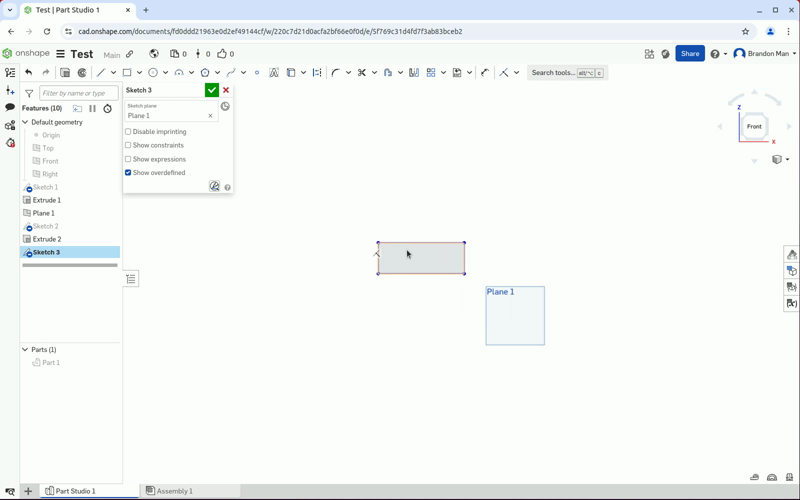
scroll(6)
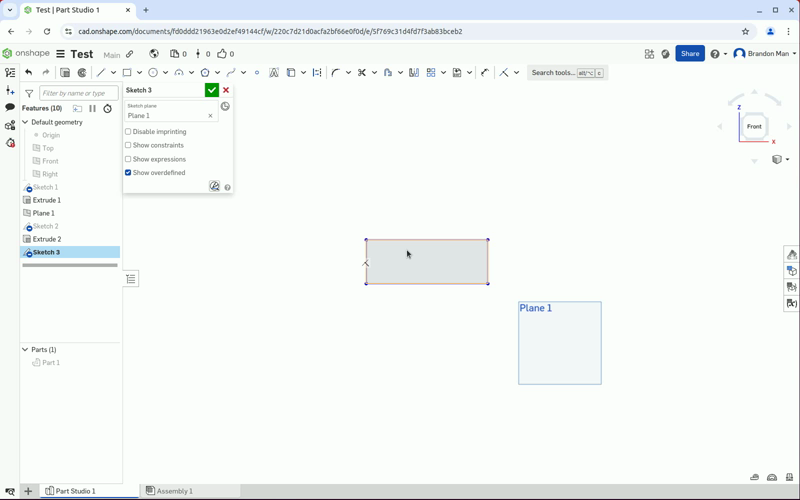
scroll(6)
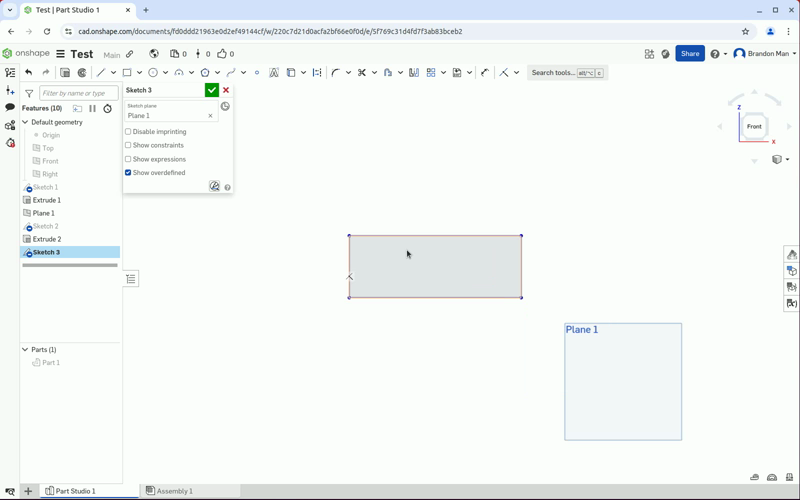
scroll(6)
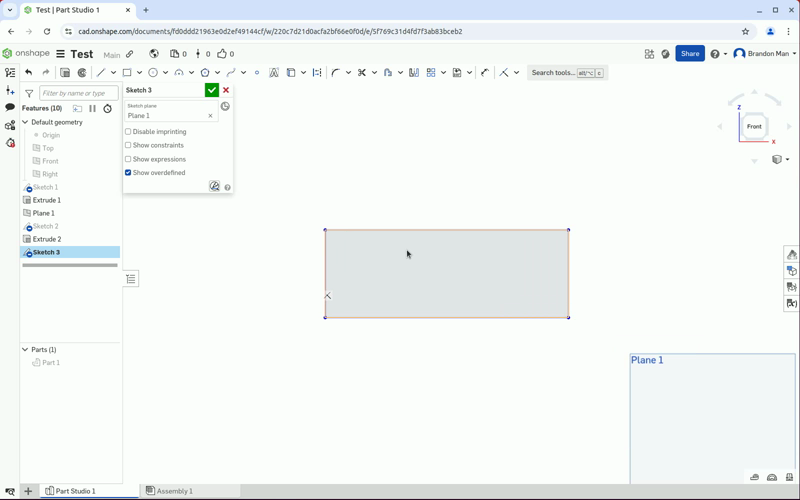
scroll(6)
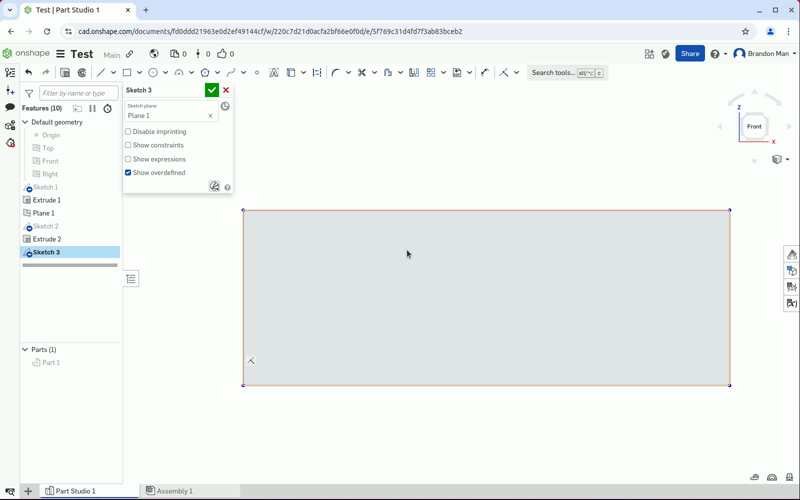
click(407, 249)
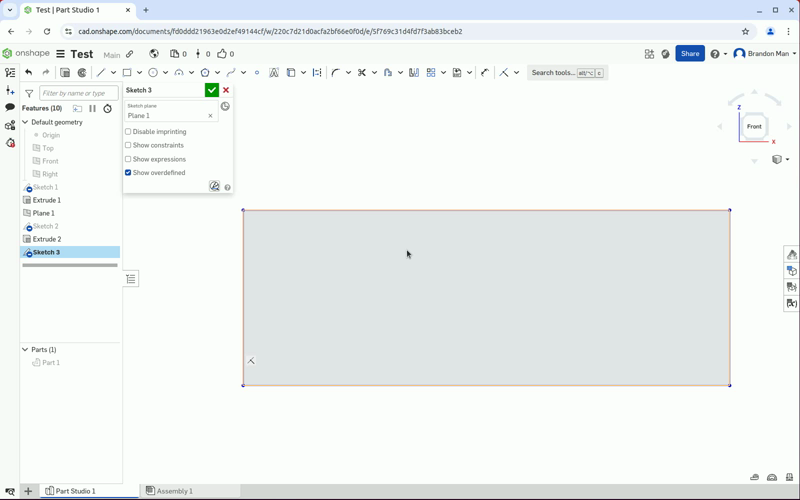
scroll(-6)
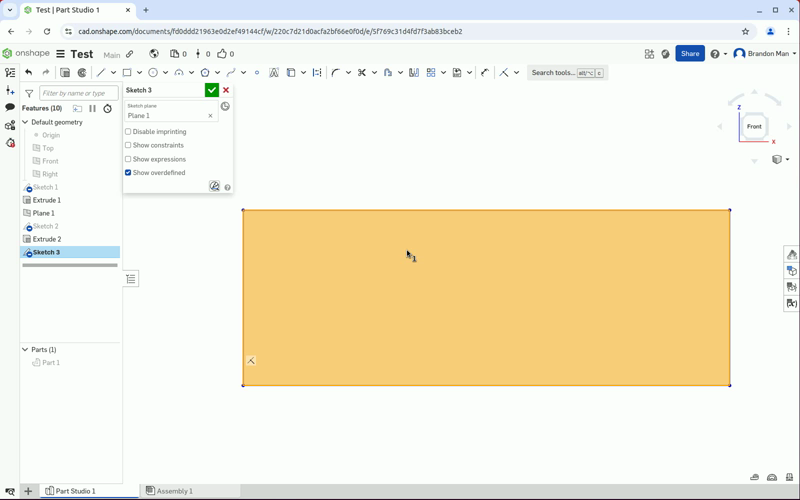
scroll(-6)
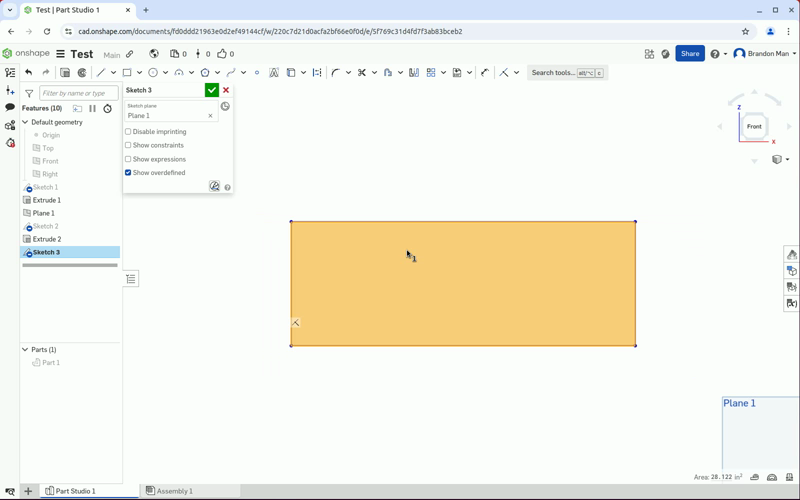
scroll(-6)
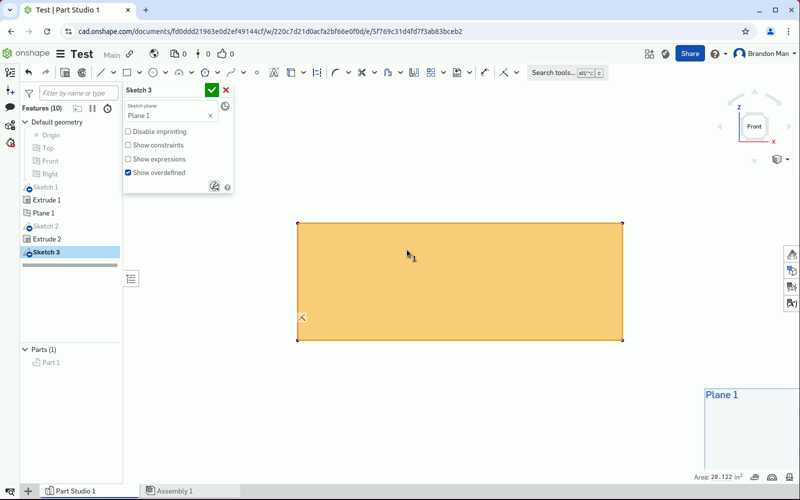
scroll(-6)
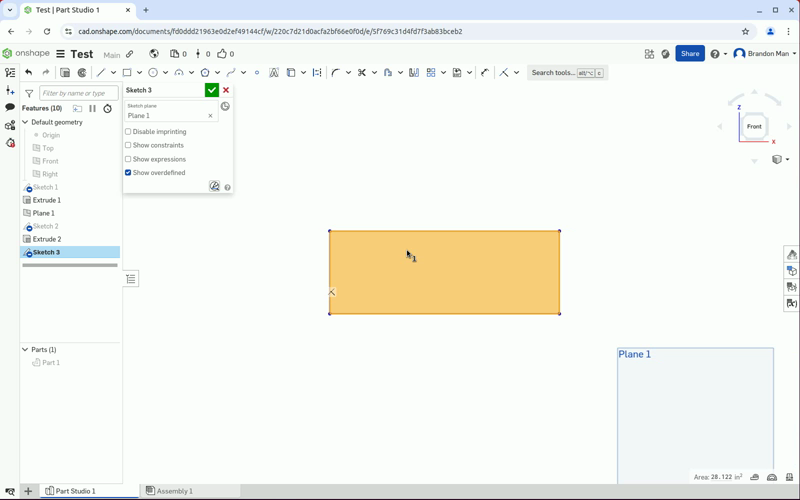
scroll(-6)
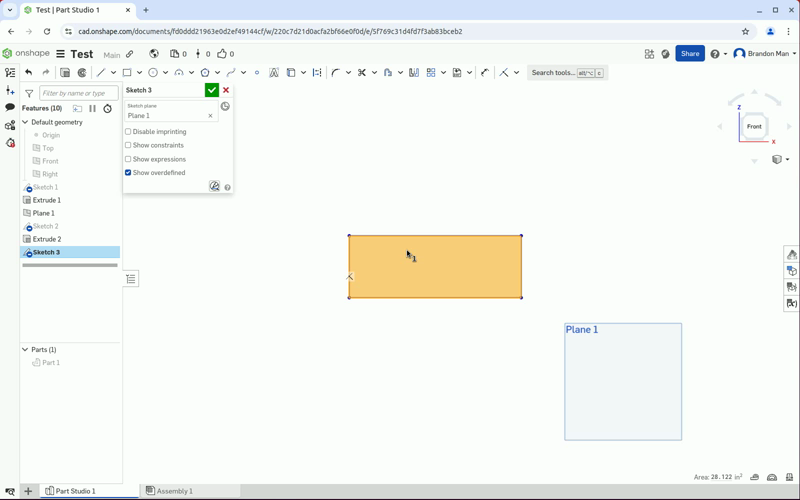
scroll(-6)
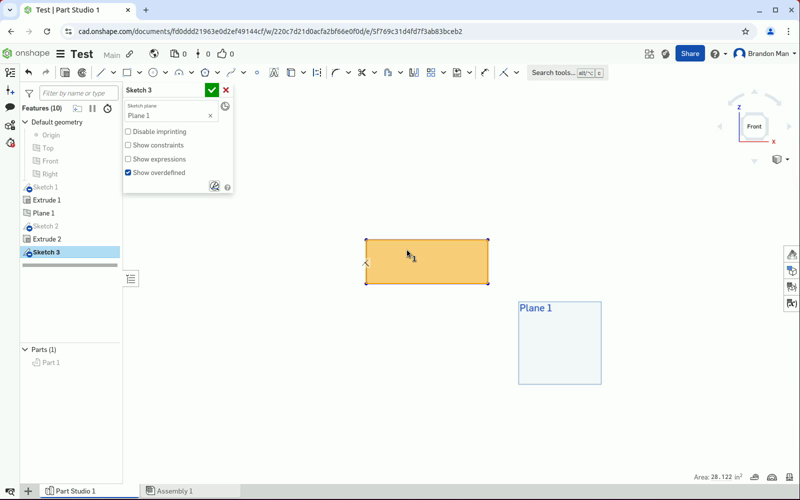
scroll(-6)
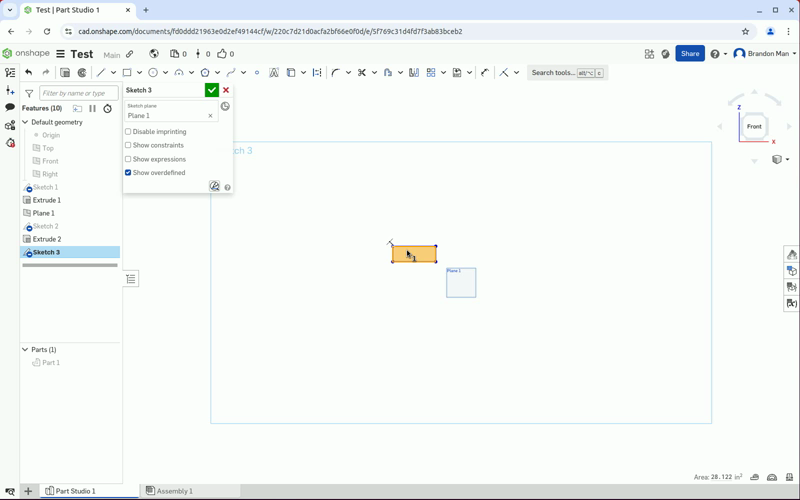
mouse_move(73, 352)
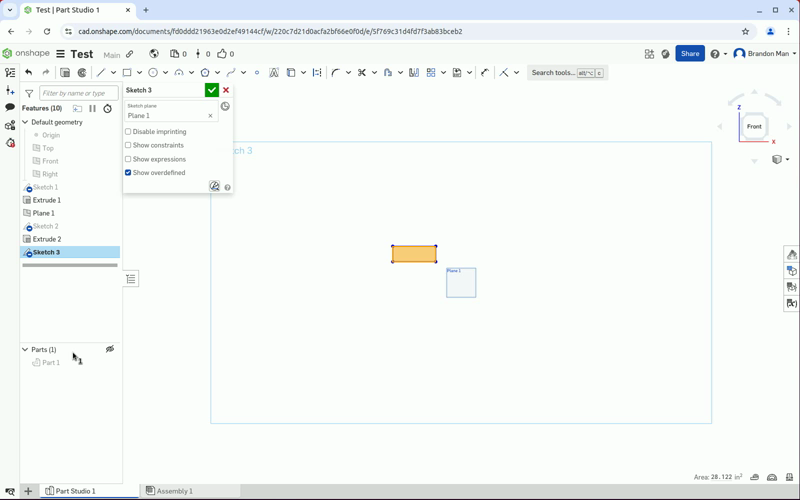
key(shift+y)
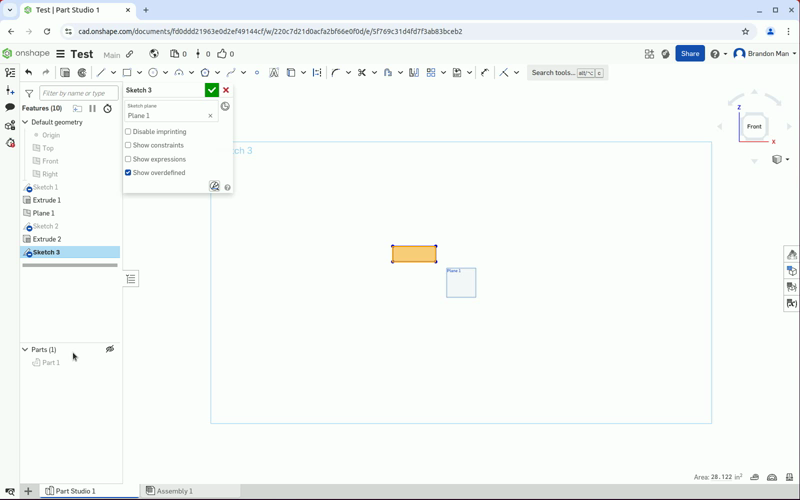
key(shift+e)
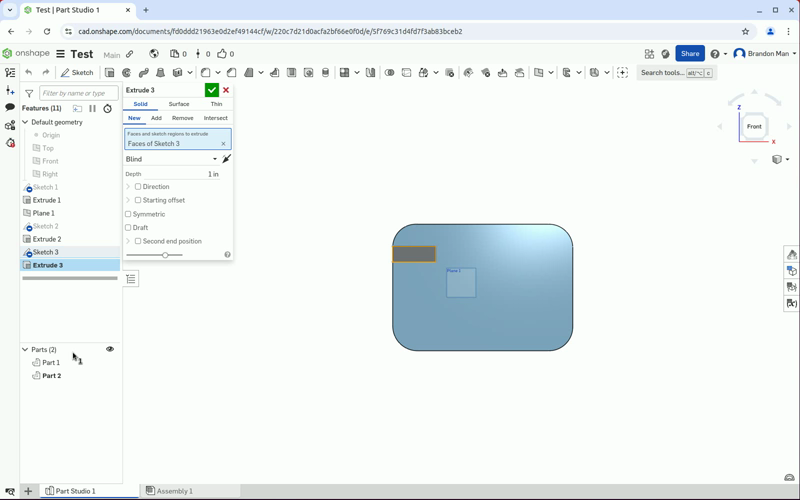
mouse_move(143, 106)
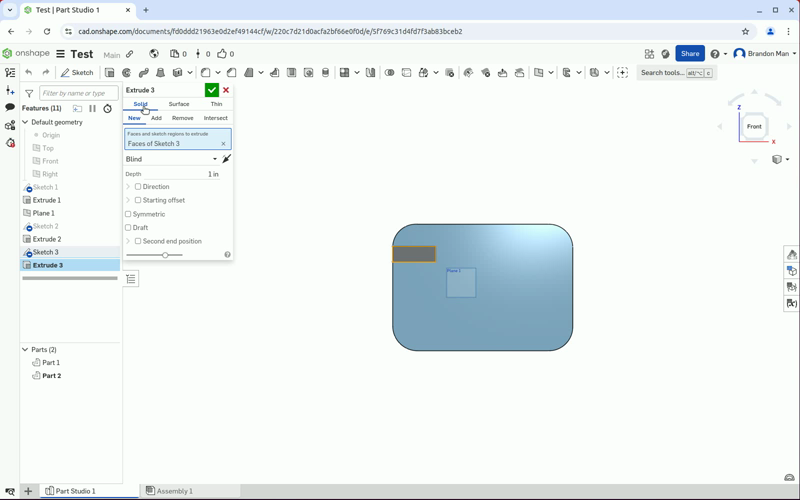
click(143, 106)
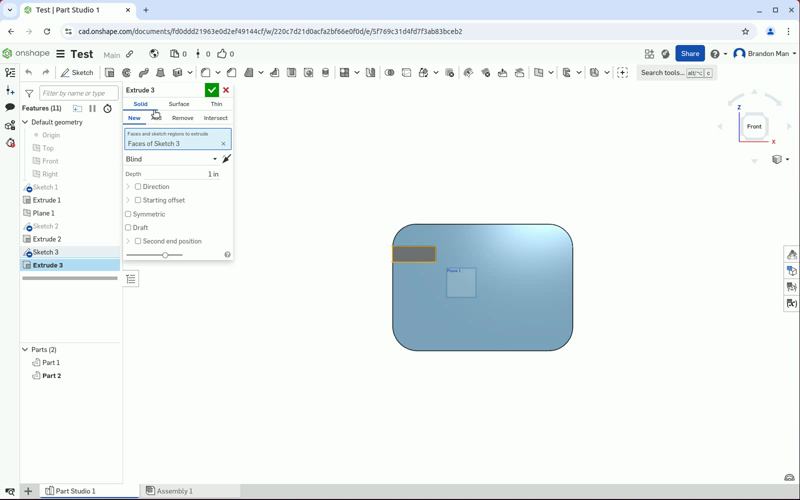
mouse_move(186, 120)
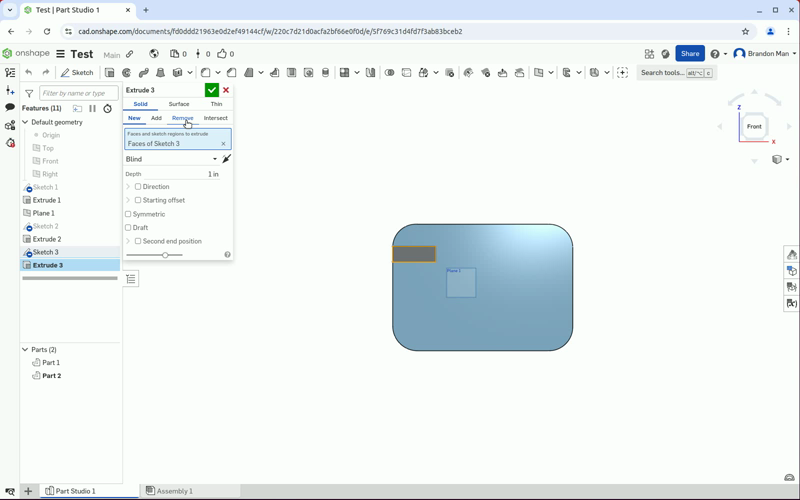
click(186, 120)
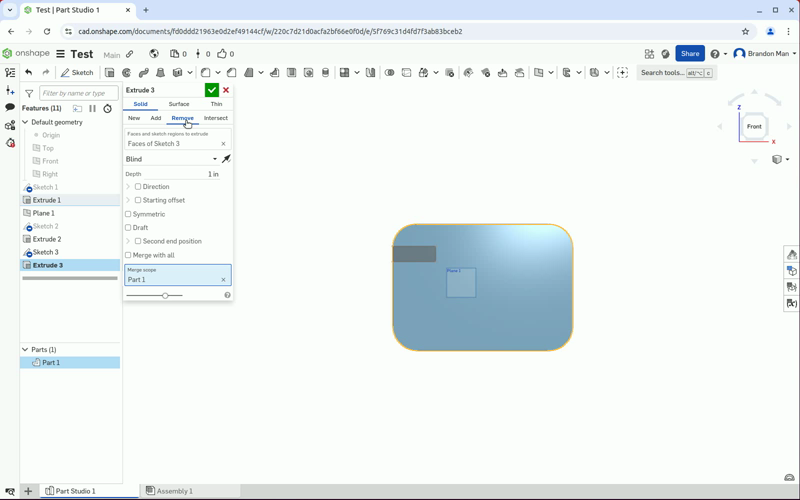
key(tab, 4)
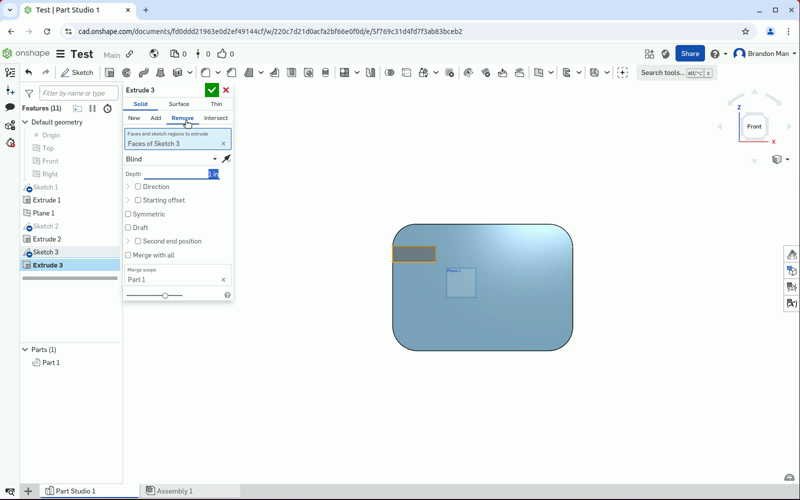
text(3.129)
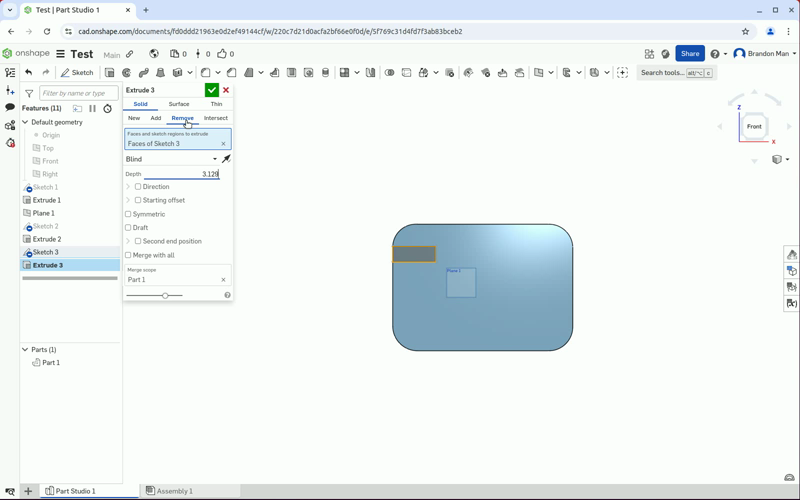
key(tab, 6)
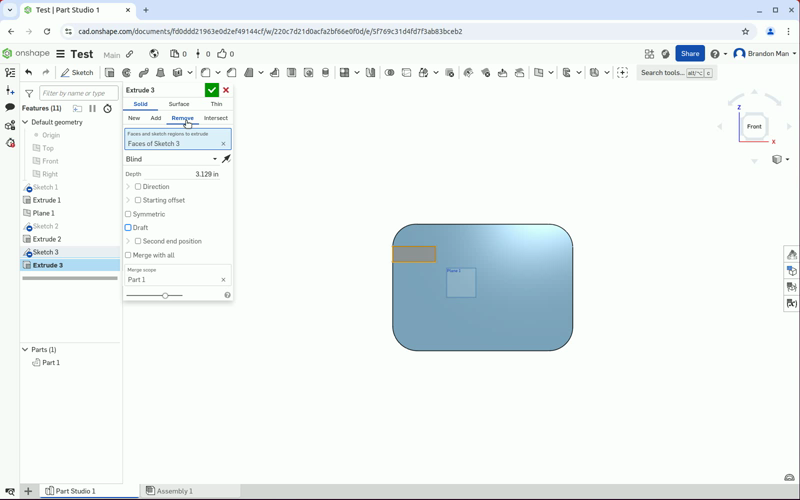
key(space)
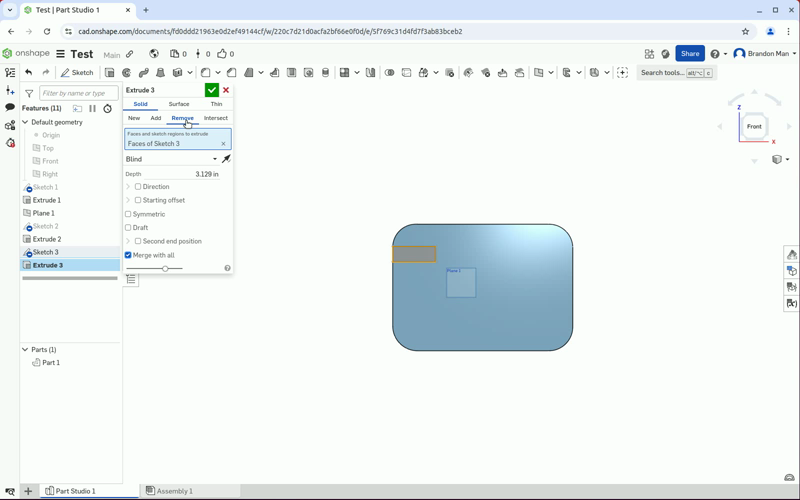
key(enter)
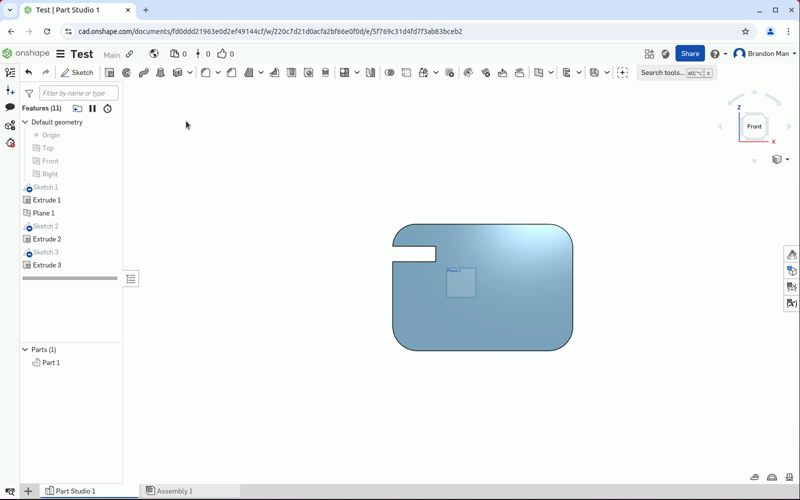
key(shift+h)
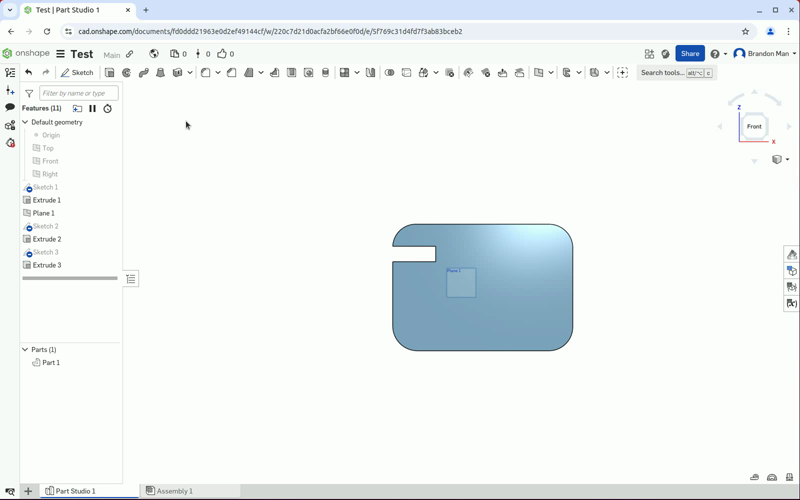
key(shift+h)
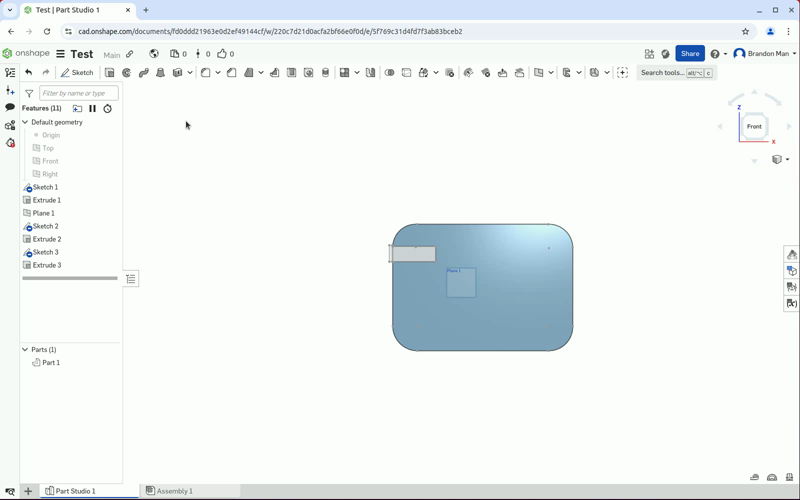
key(shift+7)
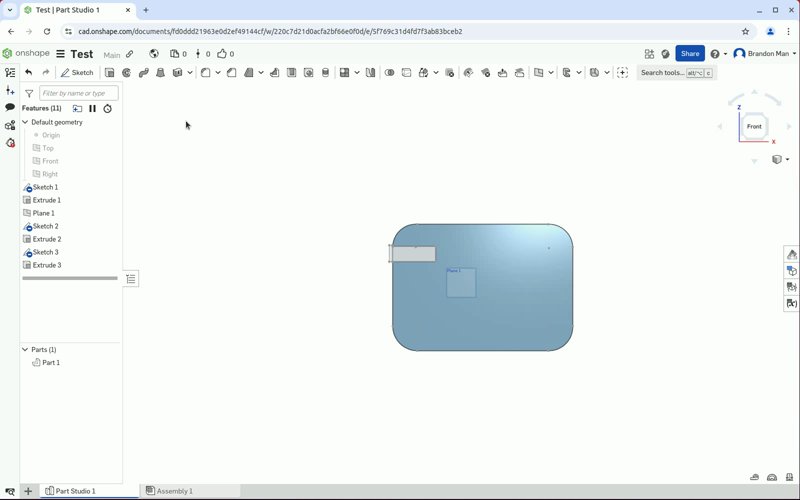
key(left, 2)
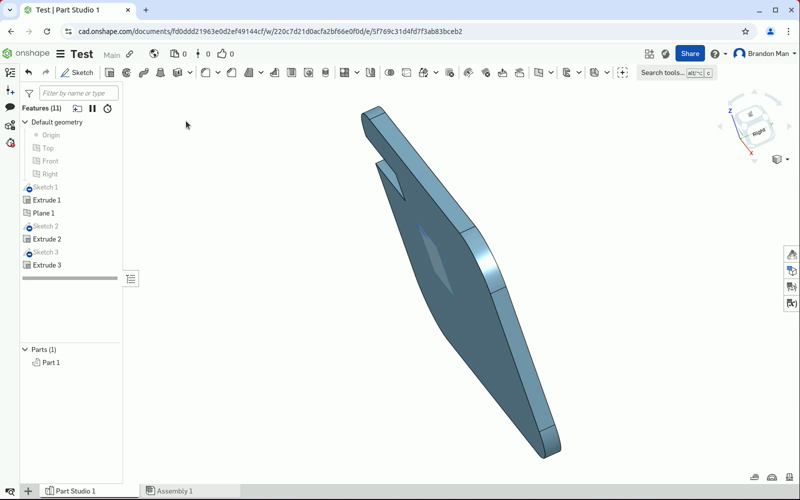
key(down, 2)
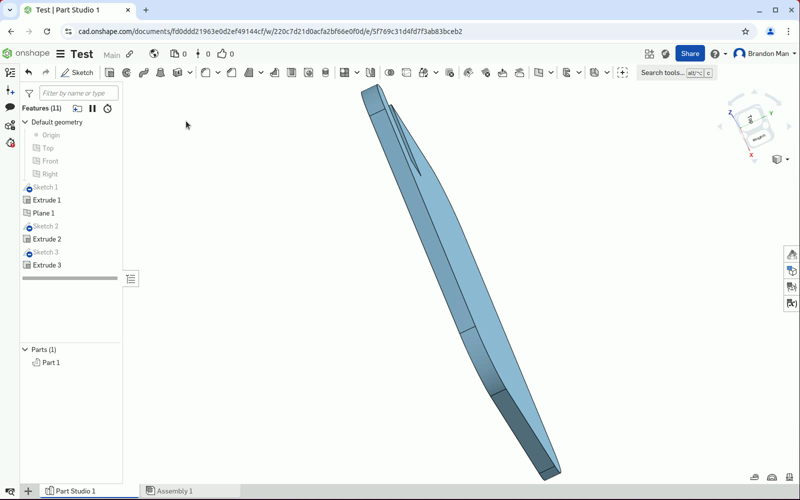
key(up, 2)
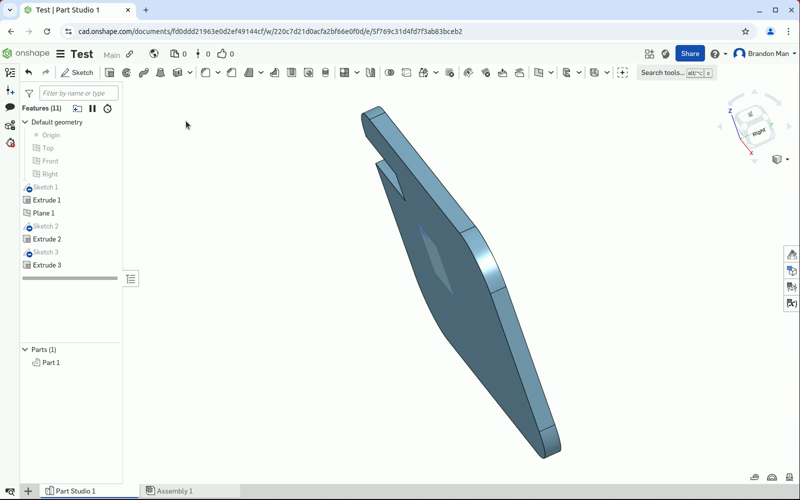
key(right, 2)
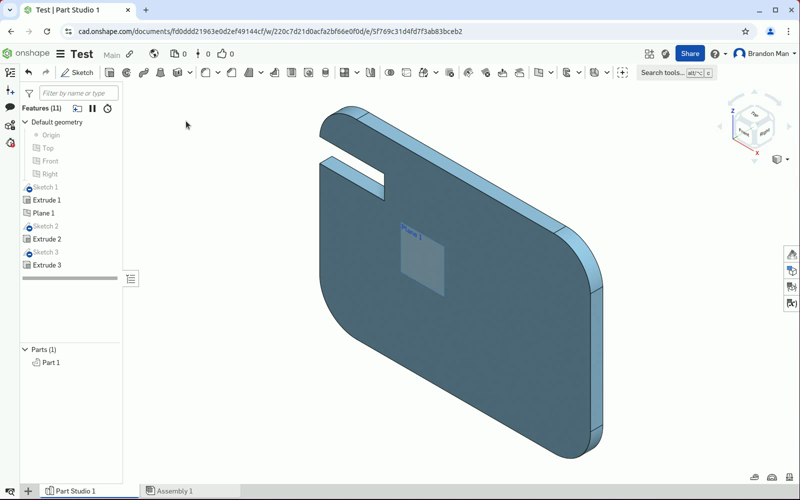
mouse_move(73, 189)
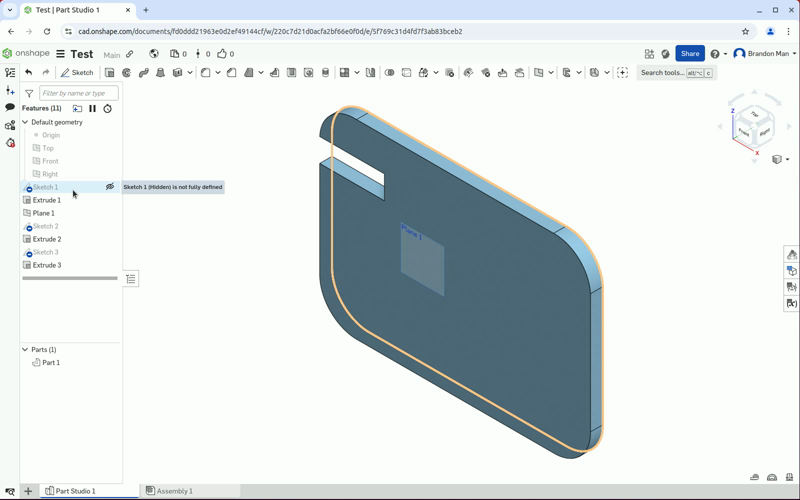
click(73, 189)